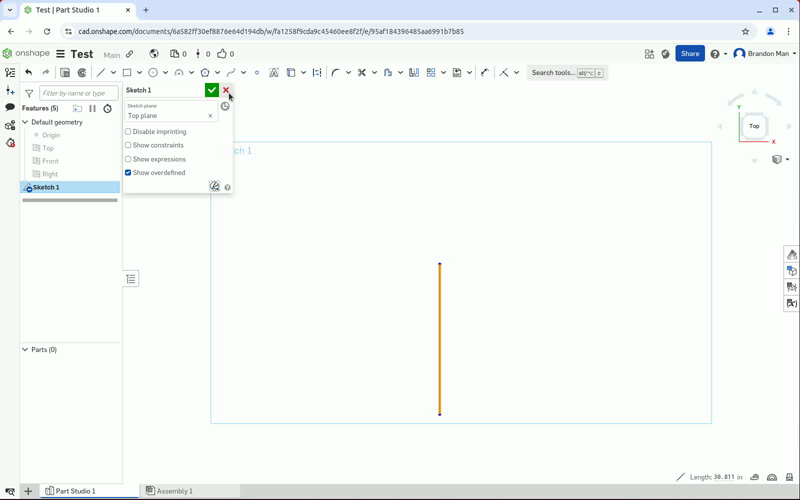
key(shift+h)
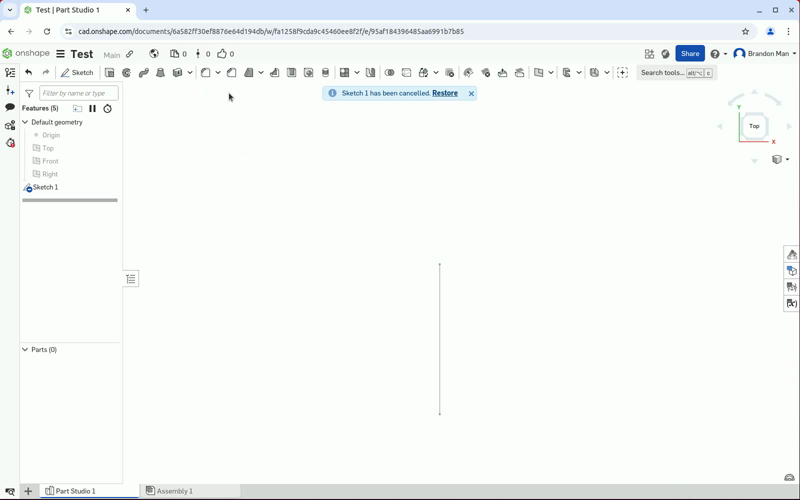
key(shift+s)
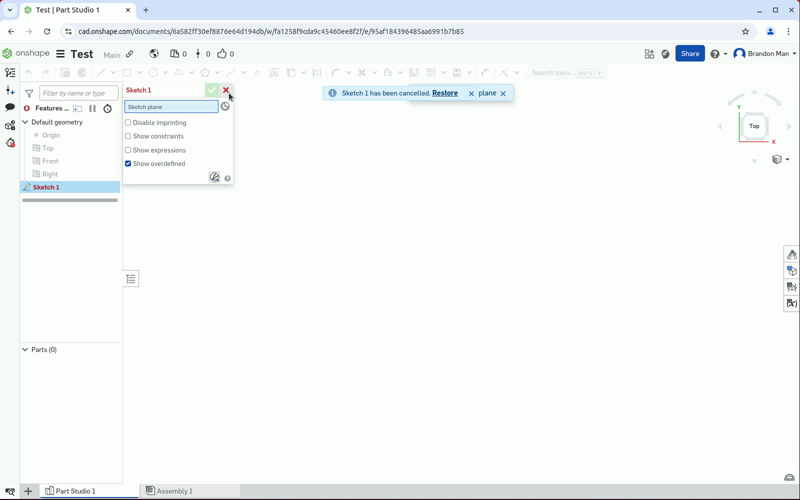
mouse_move(73, 150)
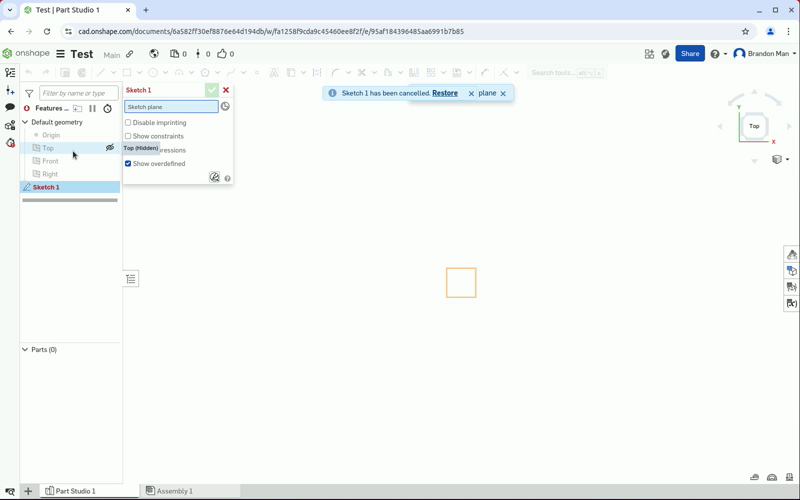
click(73, 150)
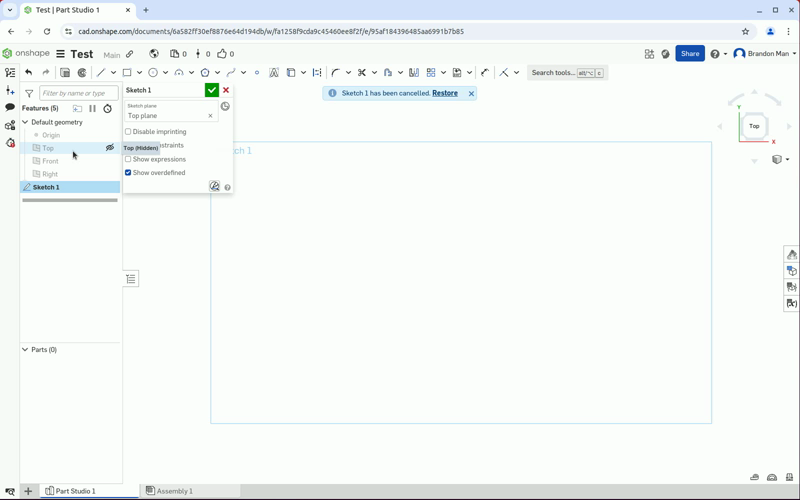
mouse_move(73, 352)
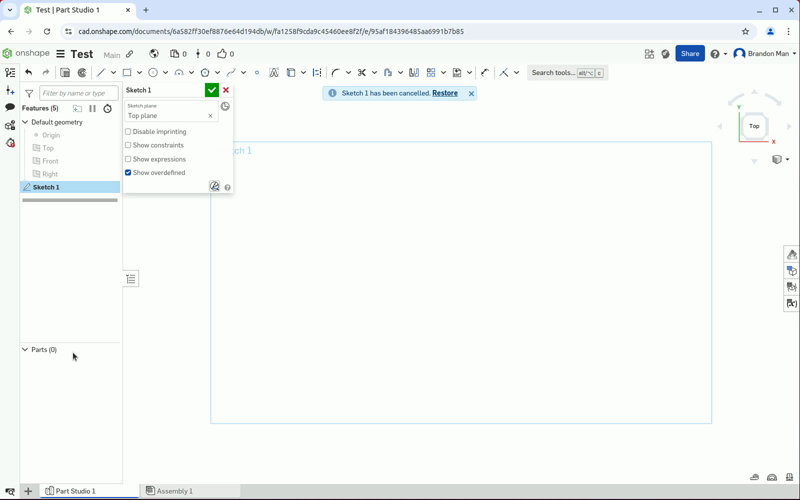
key(y)
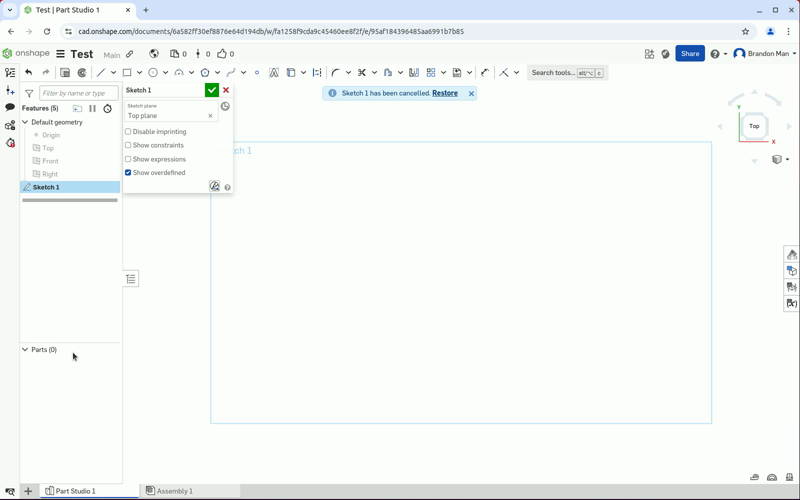
key(l)
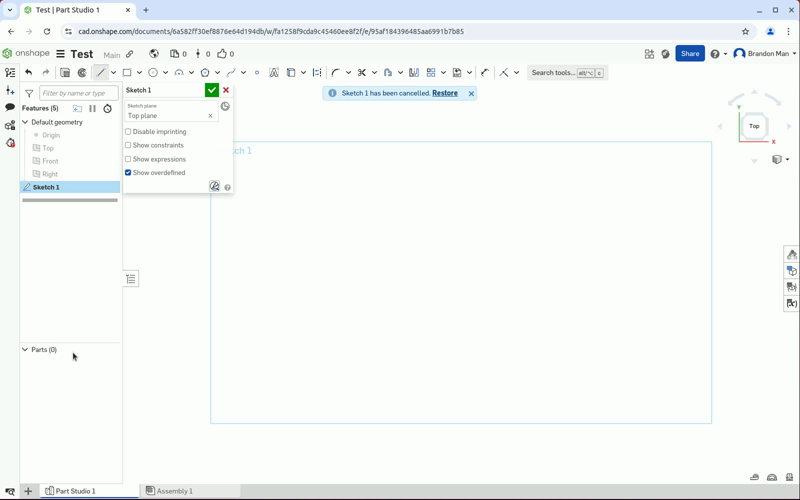
key_down(shift)
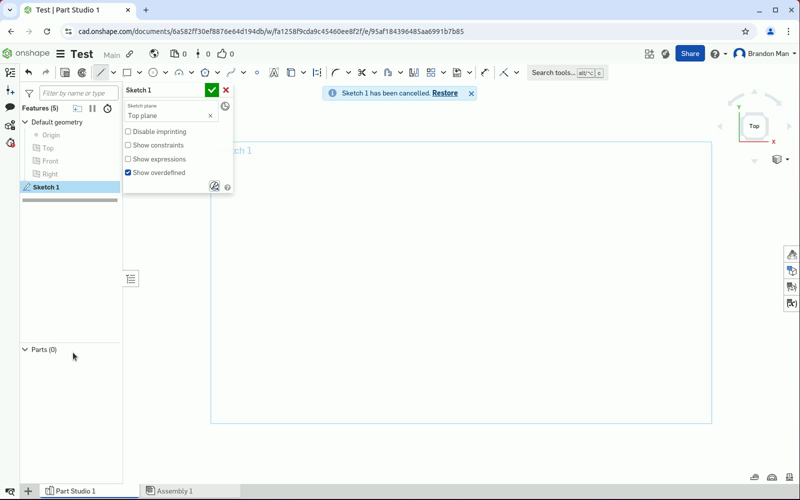
mouse_move(348, 305)
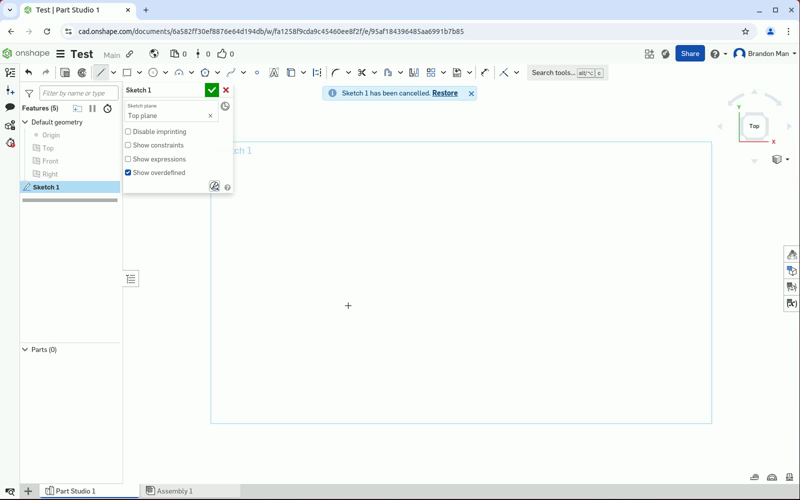
click(348, 305)
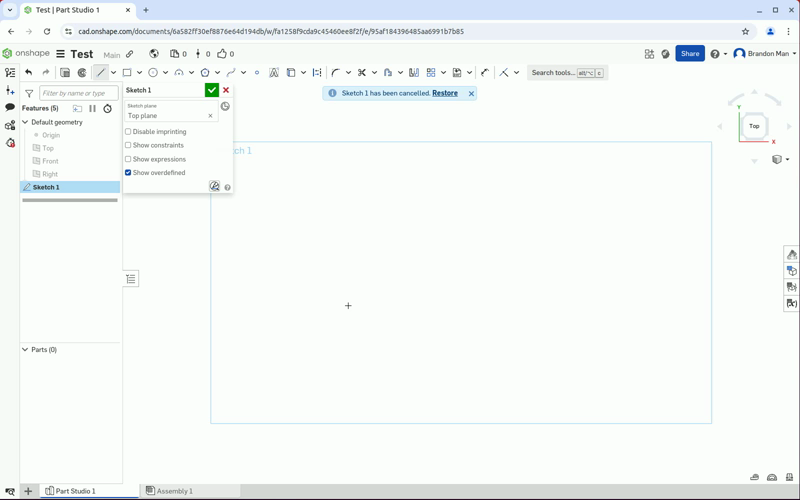
key_up(shift)
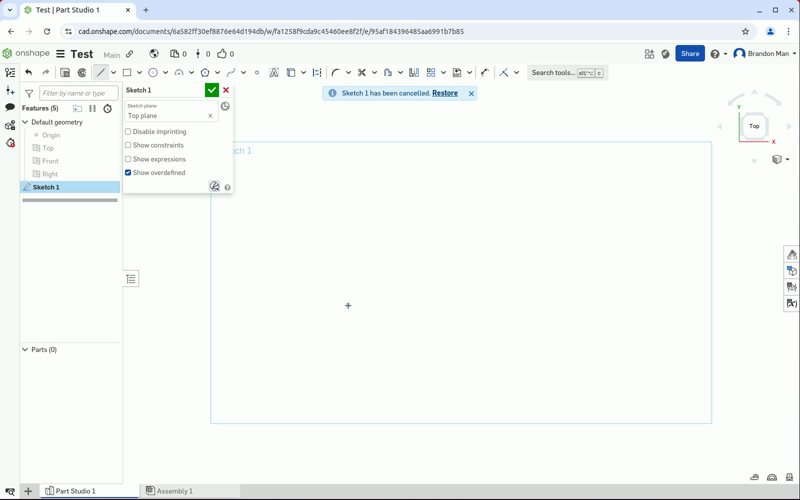
key_down(shift)
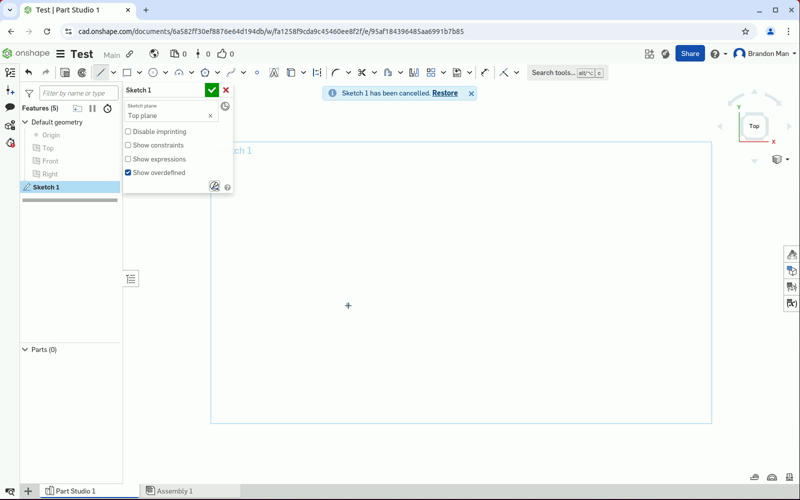
mouse_move(572, 305)
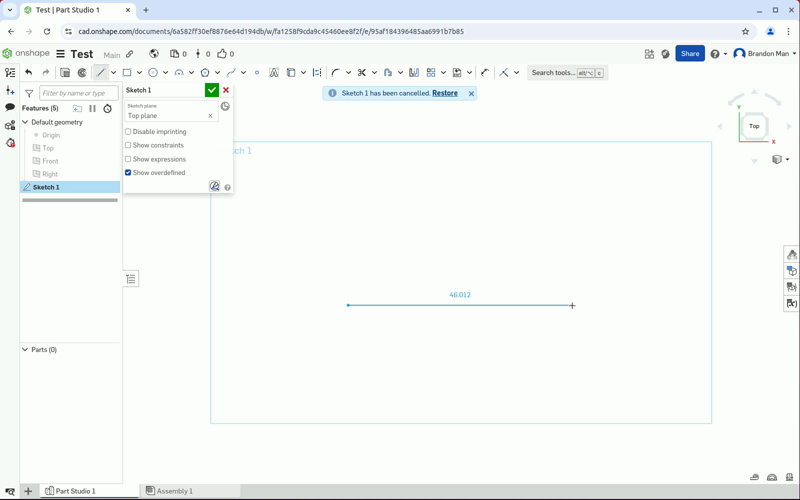
click(572, 305)
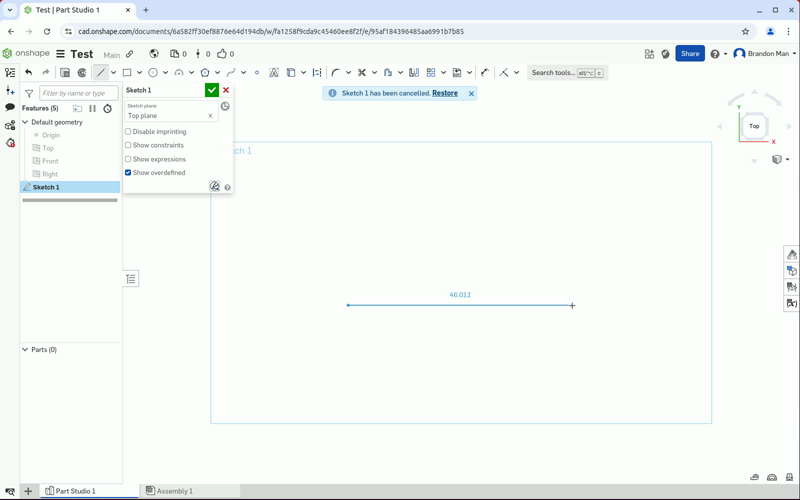
key_up(shift)
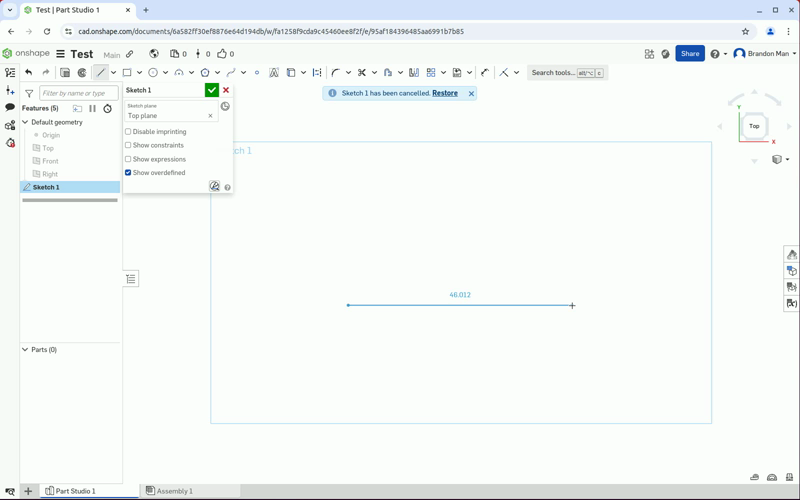
key_down(shift)
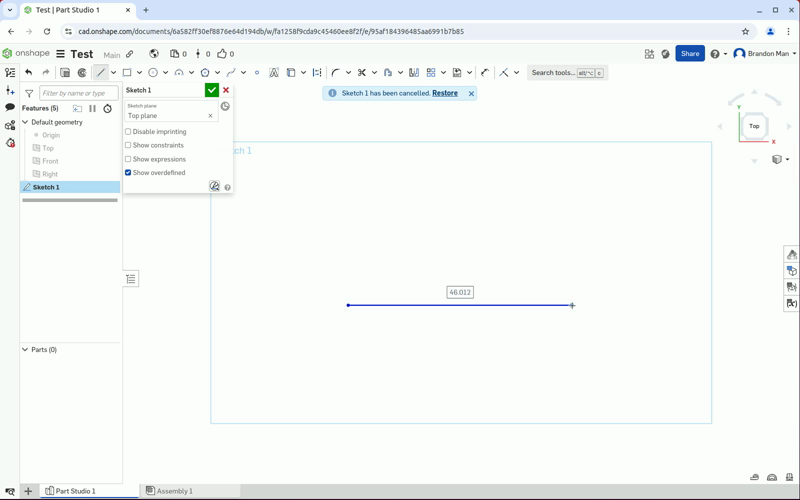
mouse_move(572, 220)
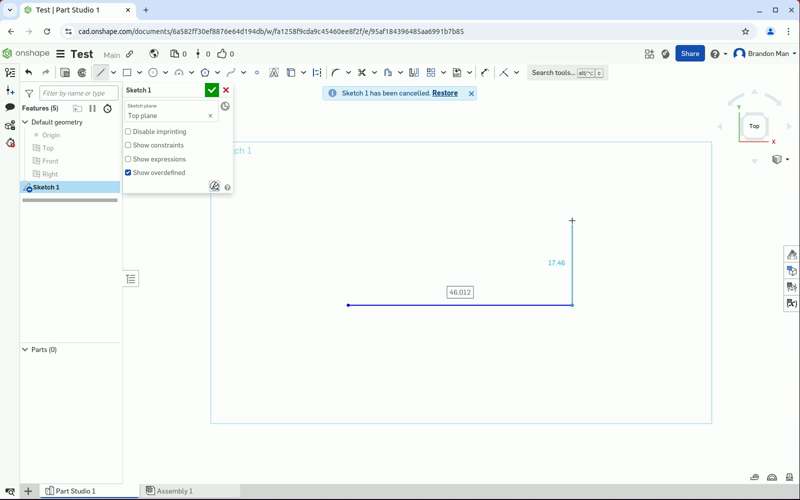
click(572, 220)
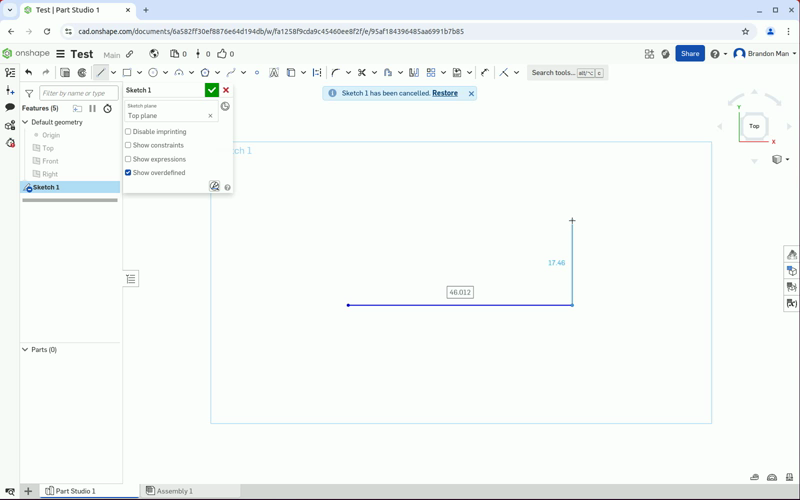
key_up(shift)
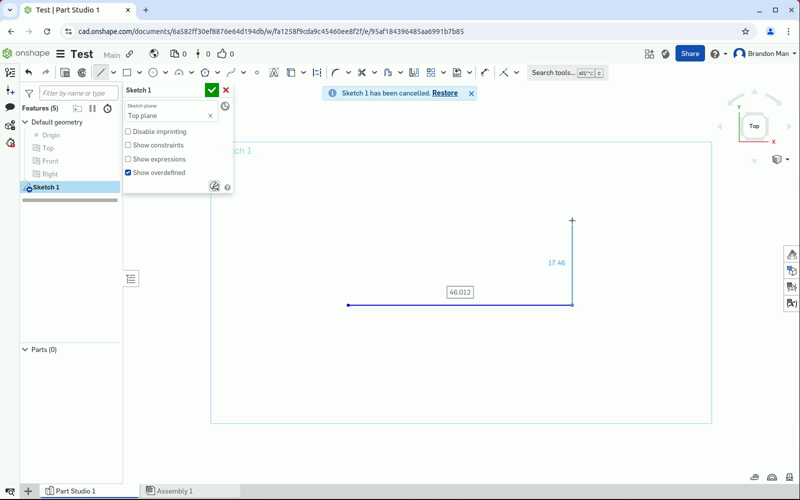
key_down(shift)
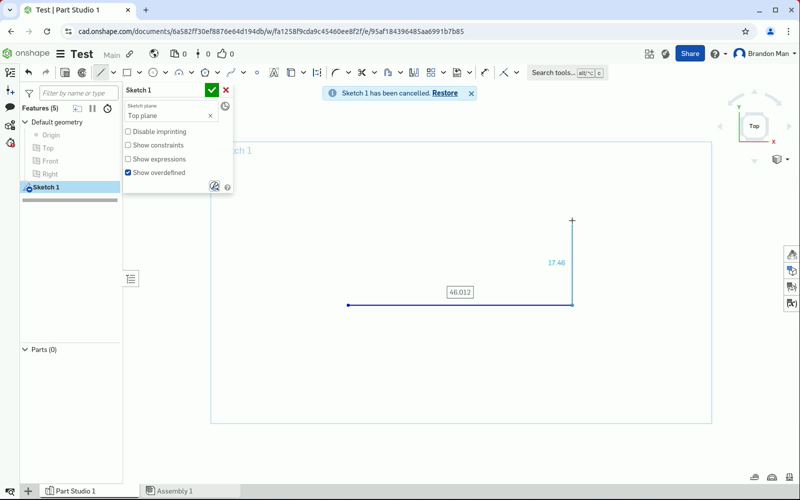
mouse_move(348, 220)
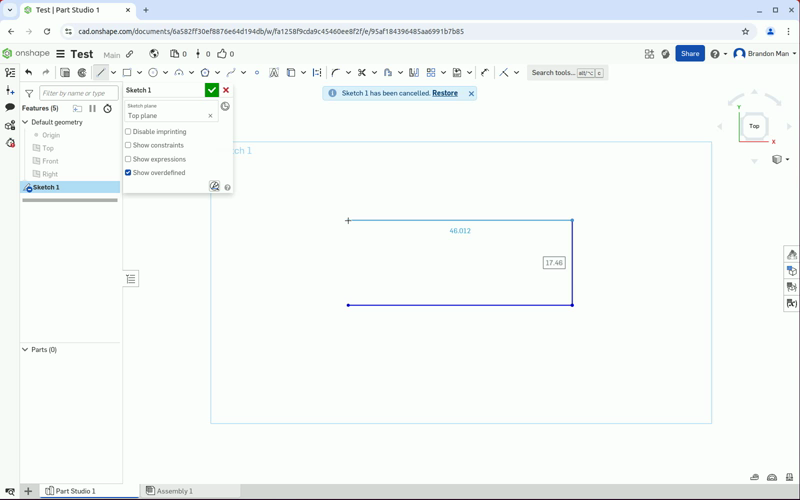
click(348, 220)
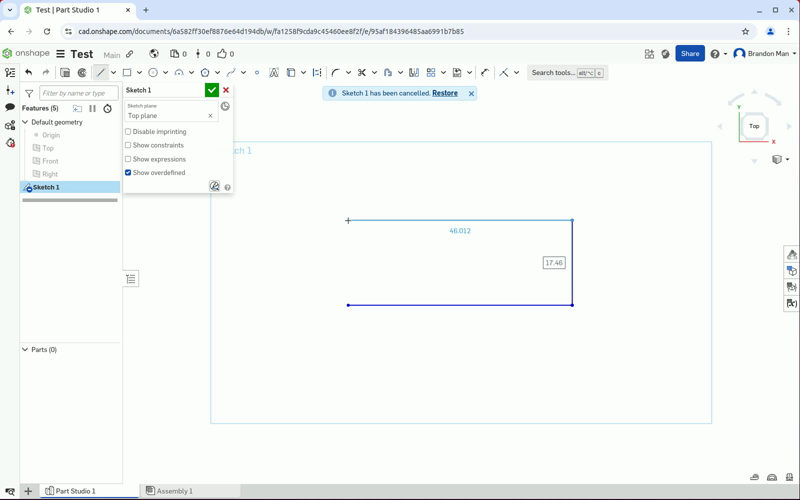
key_up(shift)
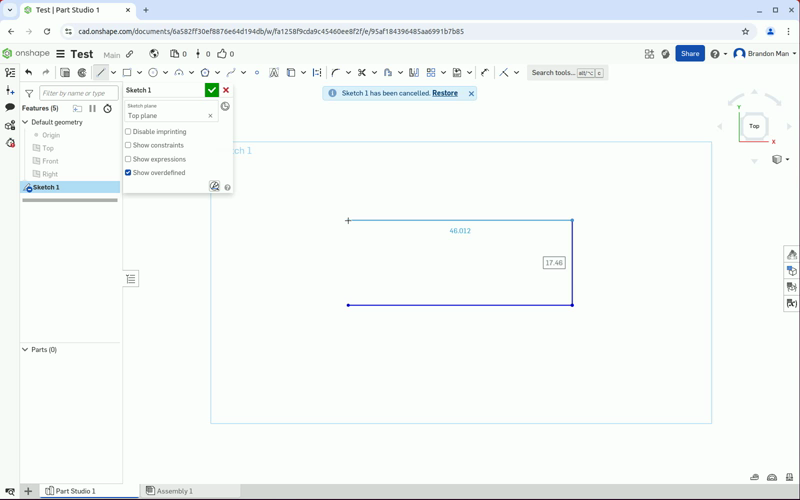
key_down(shift)
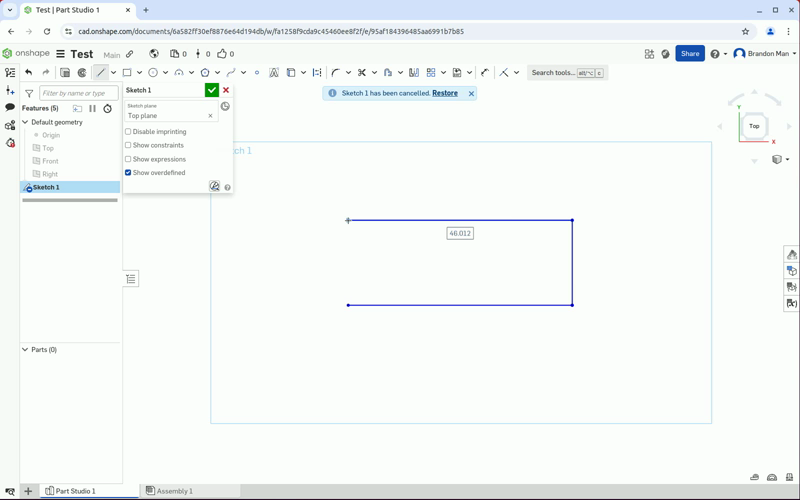
mouse_move(348, 305)
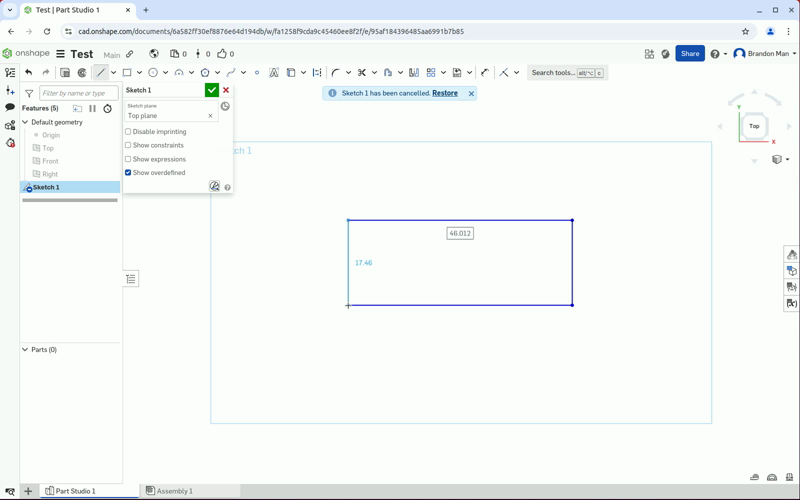
key_up(shift)
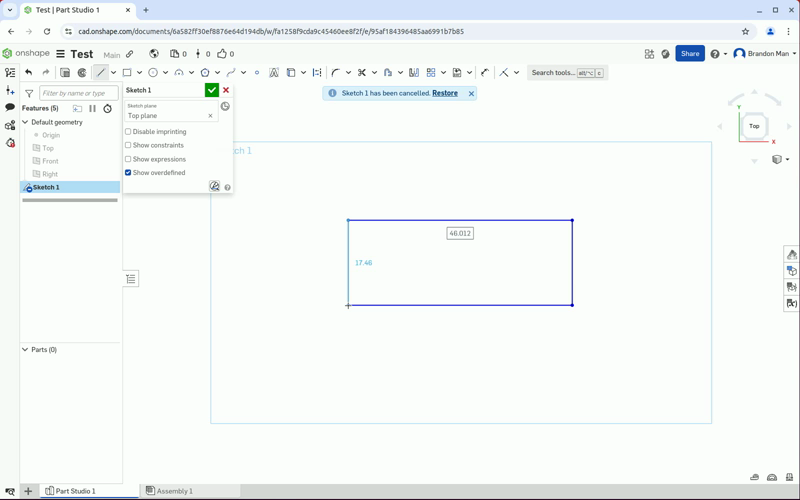
click(348, 305)
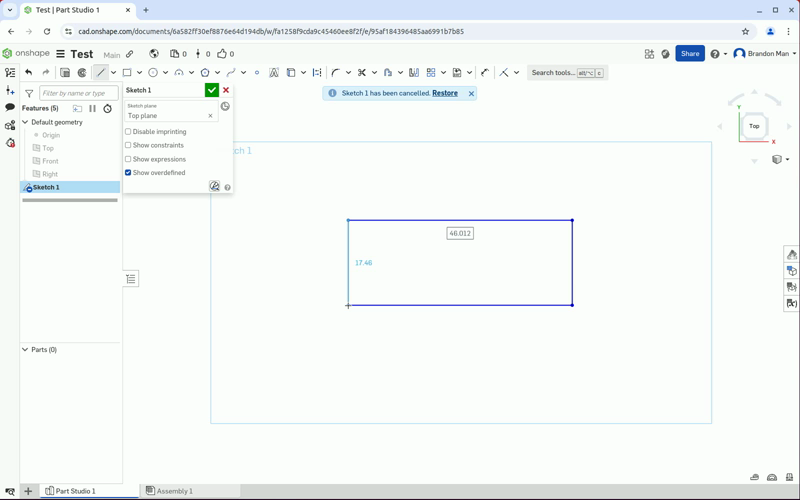
key(esc)
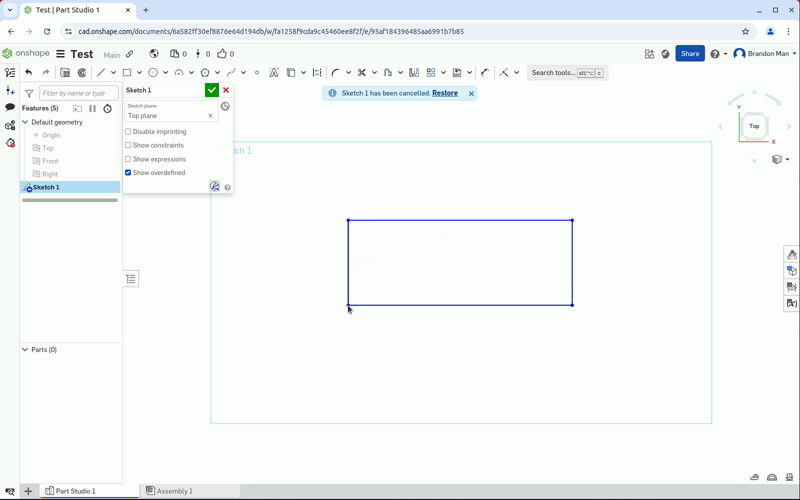
mouse_move(370, 245)
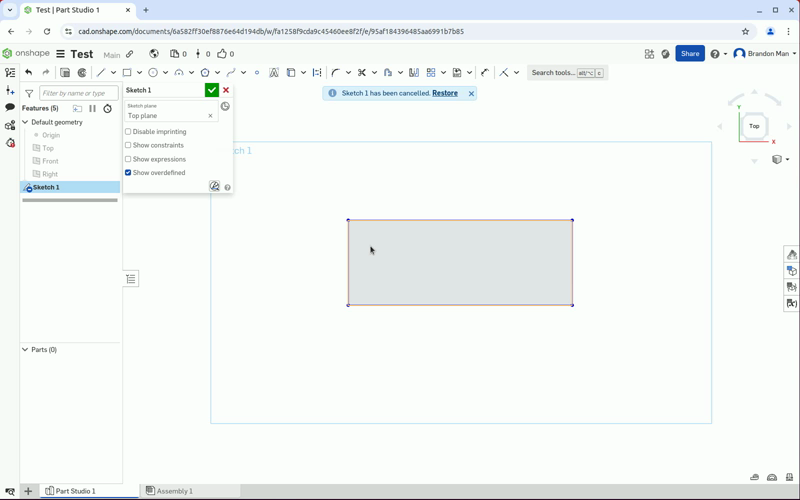
click(370, 245)
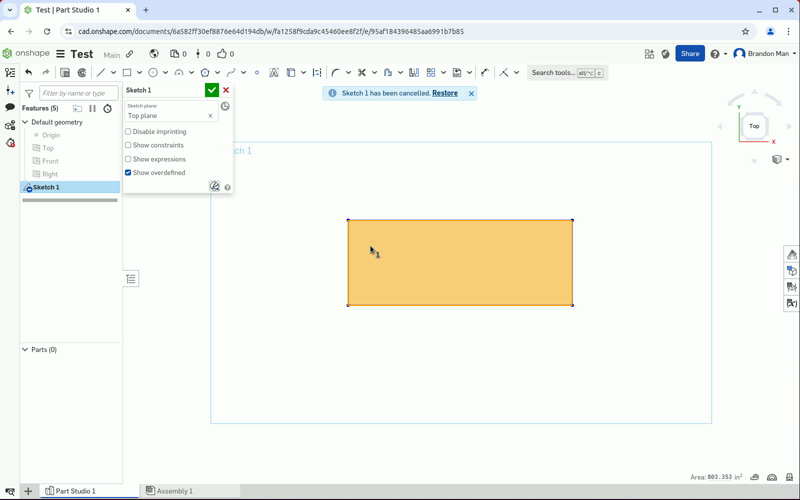
mouse_move(73, 352)
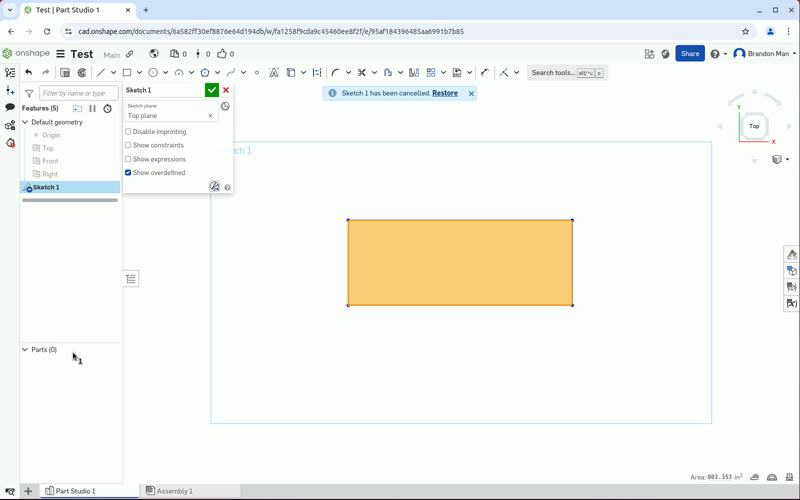
key(shift+y)
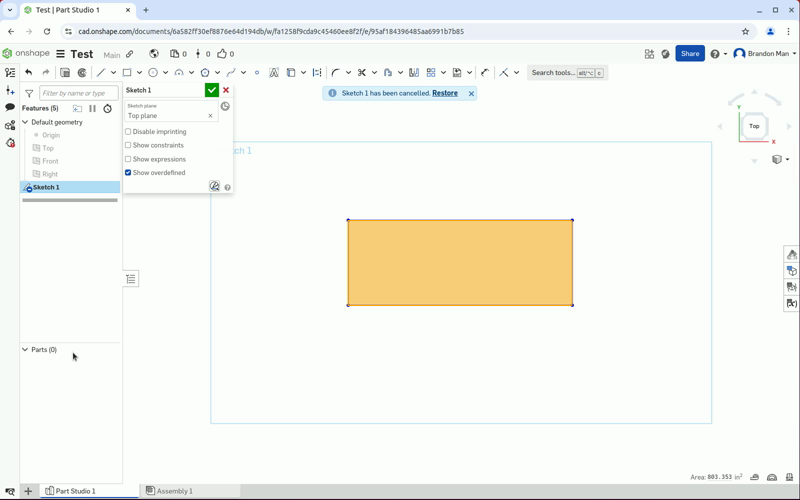
key(shift+e)
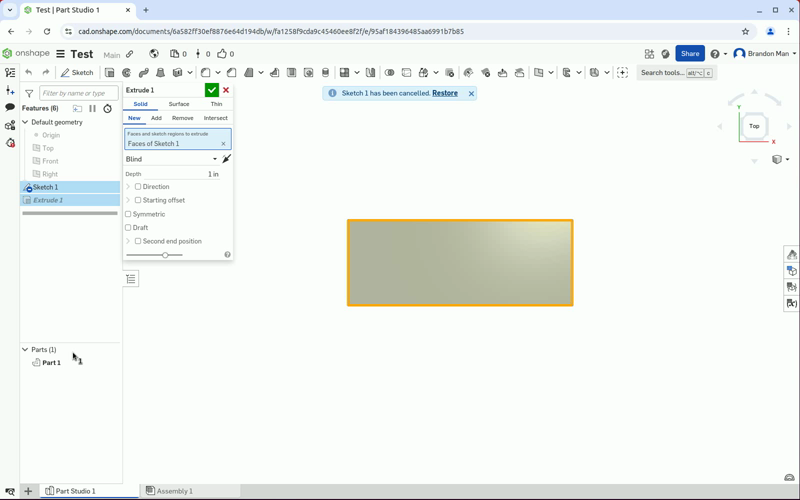
mouse_move(143, 106)
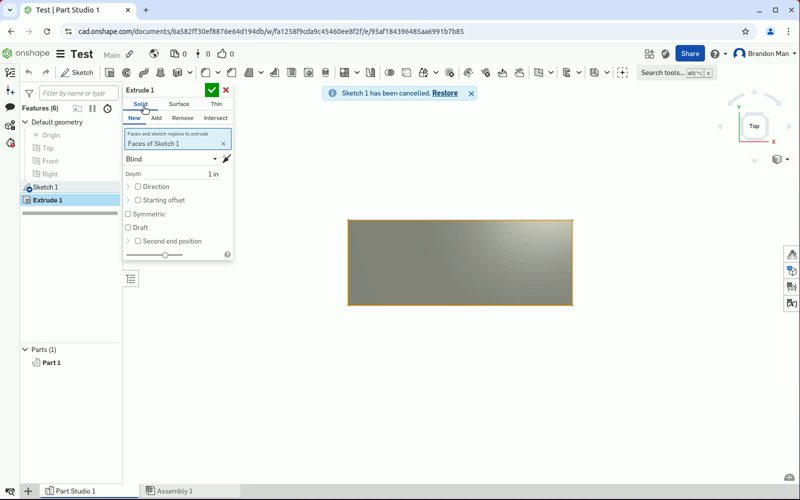
click(143, 106)
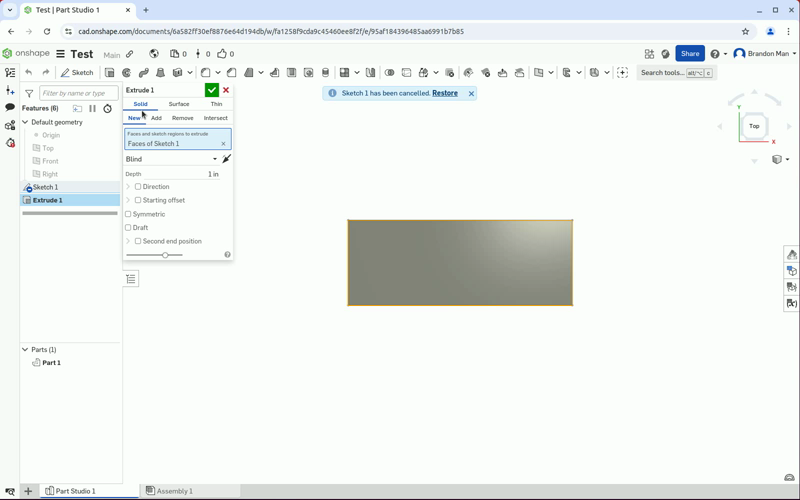
mouse_move(137, 120)
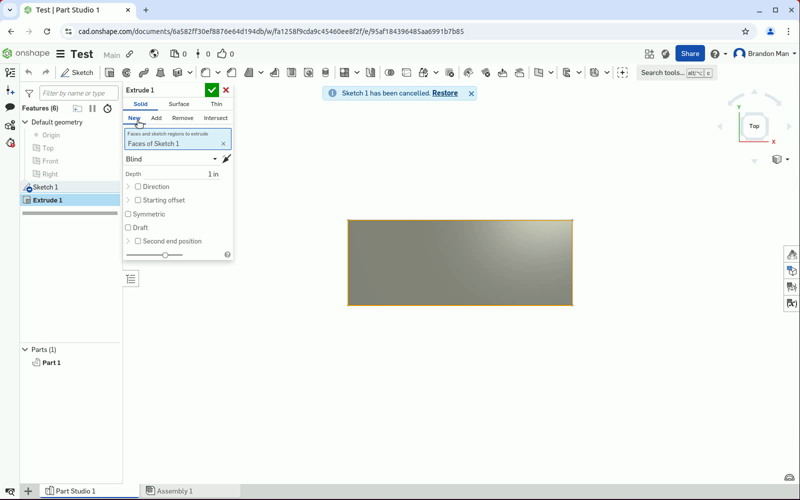
click(137, 120)
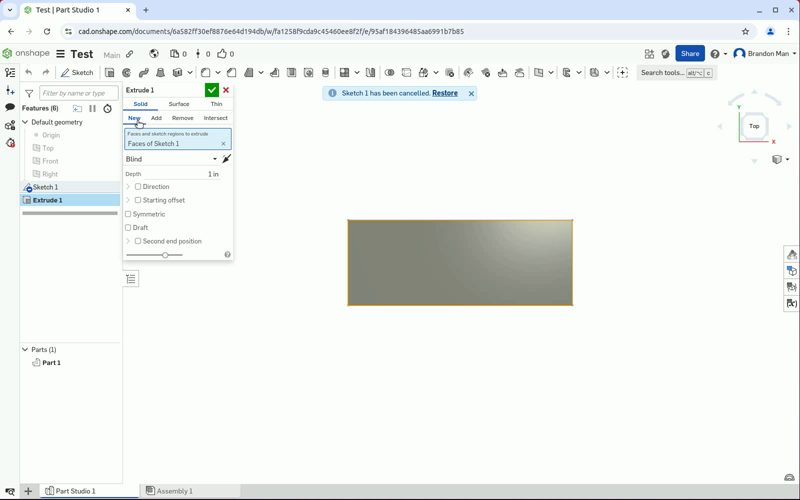
key(tab, 4)
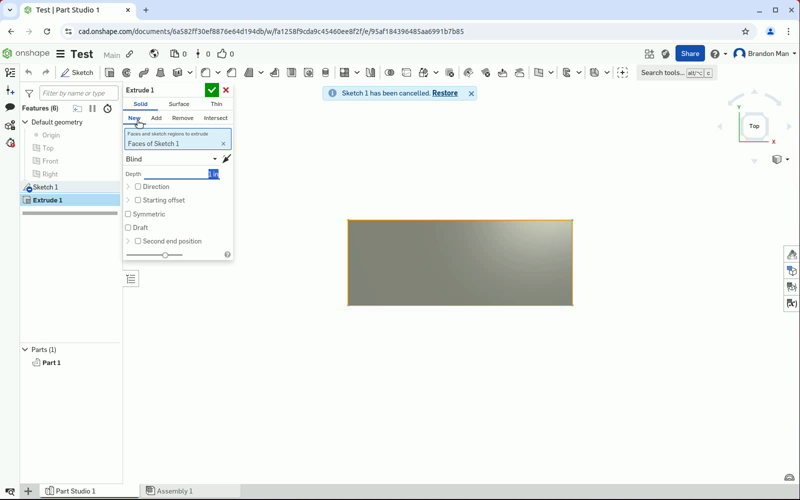
text(-0.722)
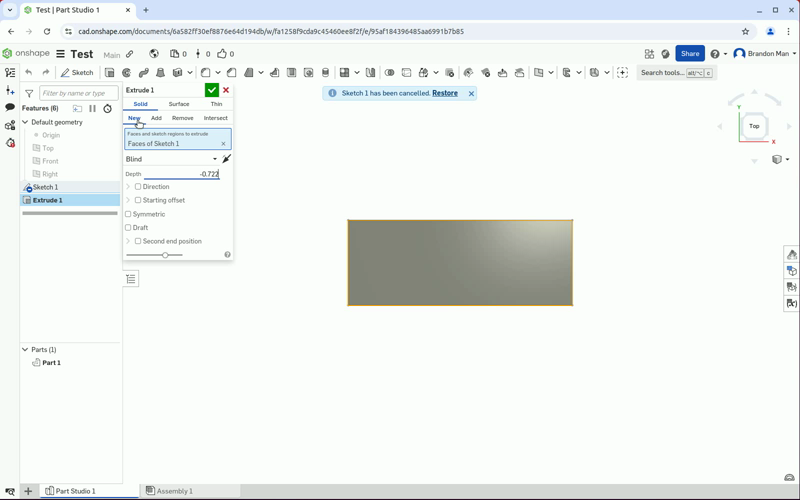
key(enter)
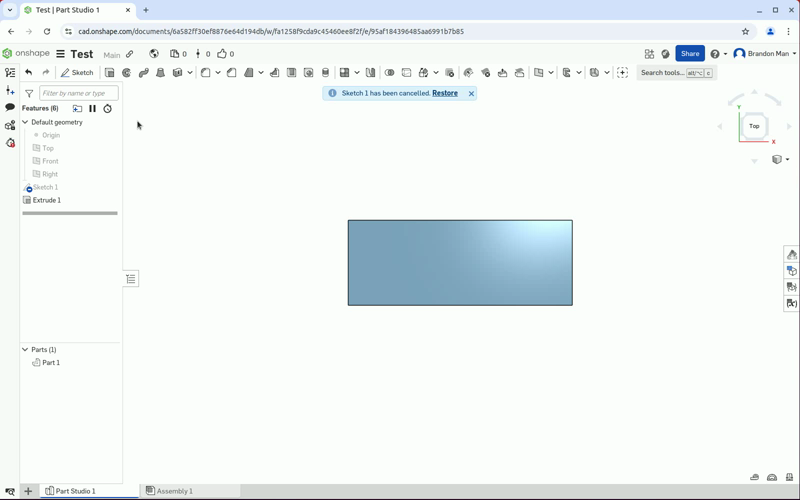
key(shift+h)
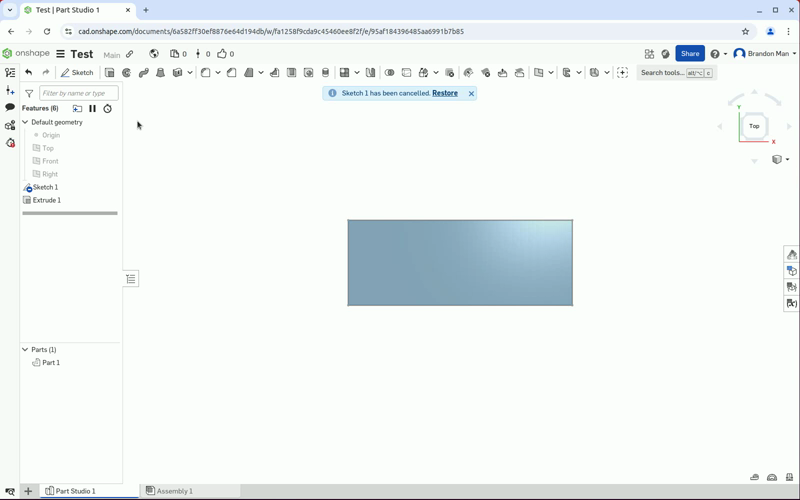
key(shift+h)
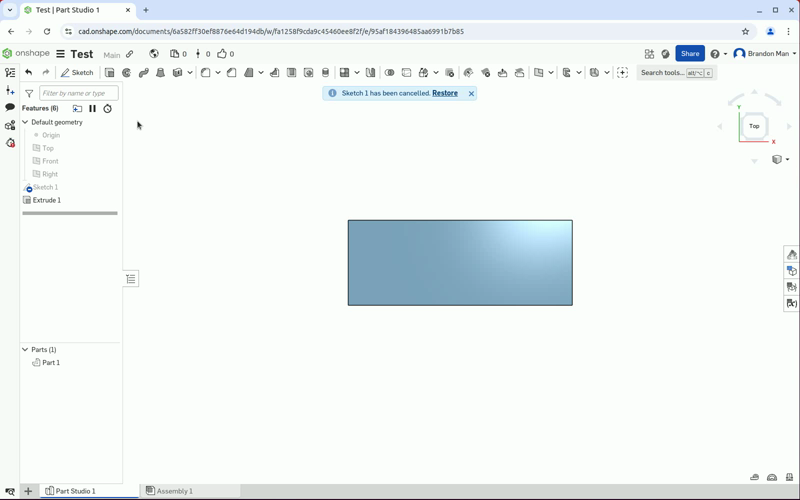
mouse_move(73, 189)
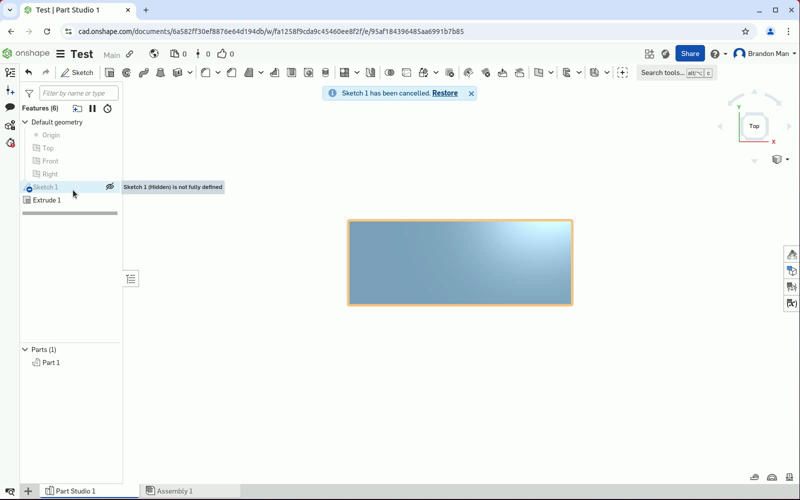
click(73, 189)
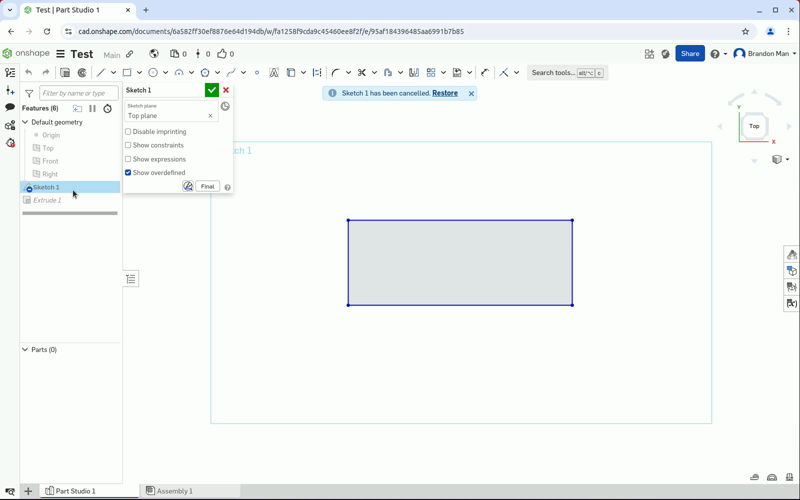
mouse_move(229, 92)
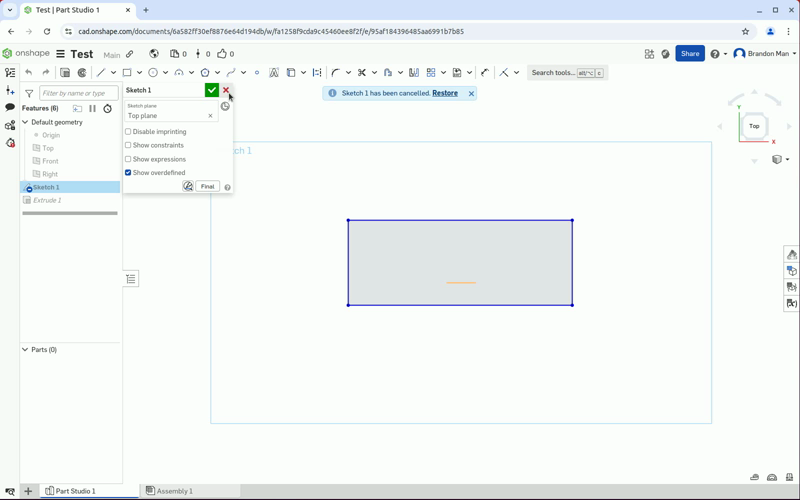
click(229, 92)
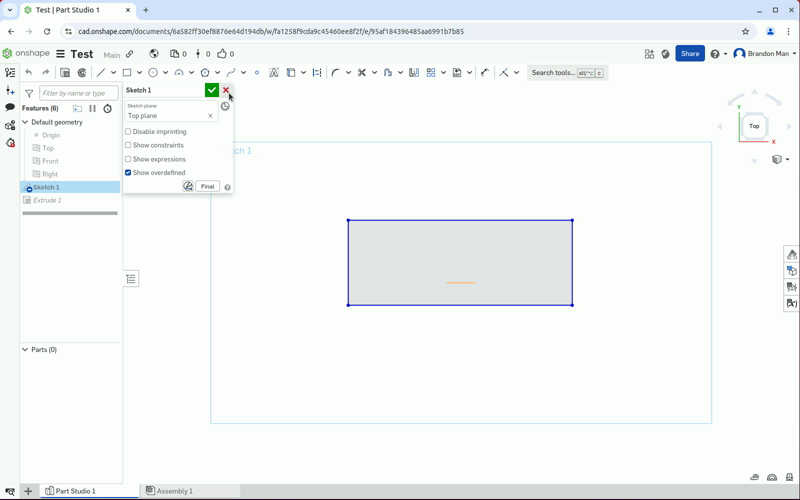
key(shift+s)
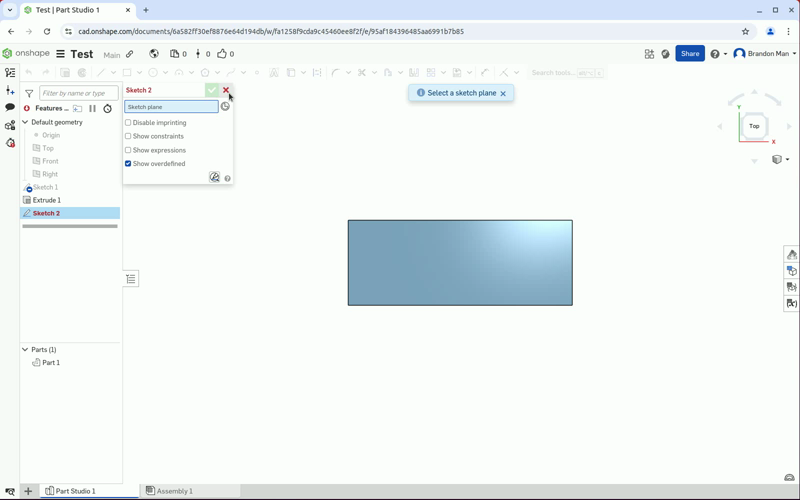
mouse_move(73, 150)
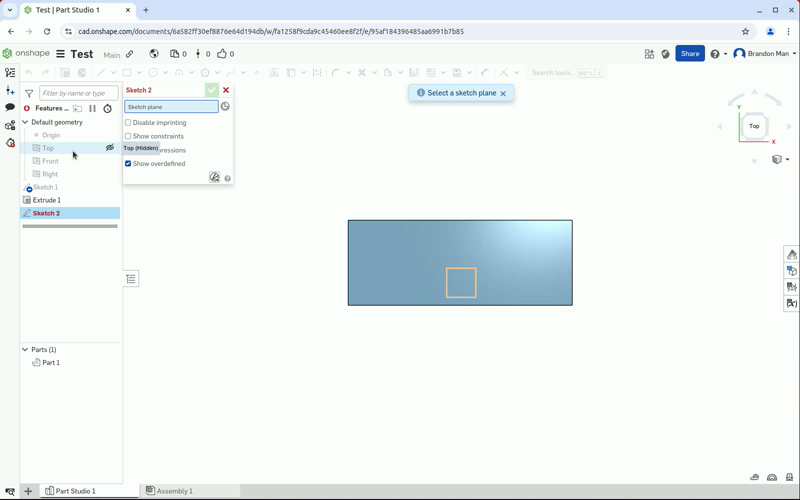
click(73, 150)
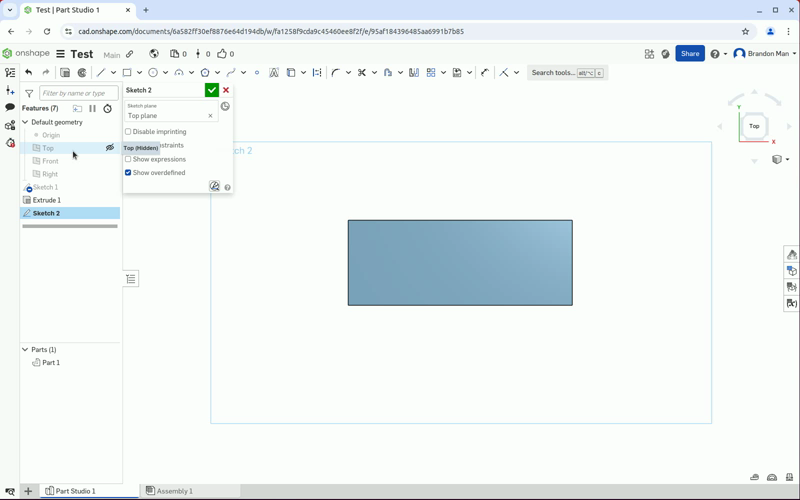
mouse_move(73, 352)
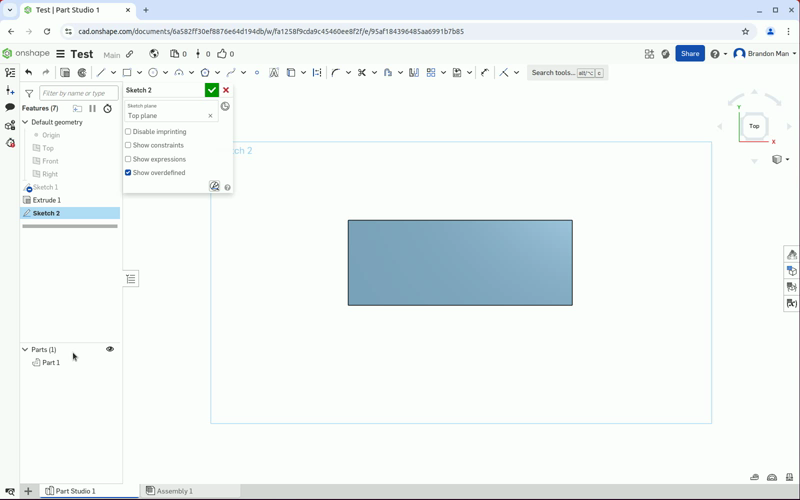
key(y)
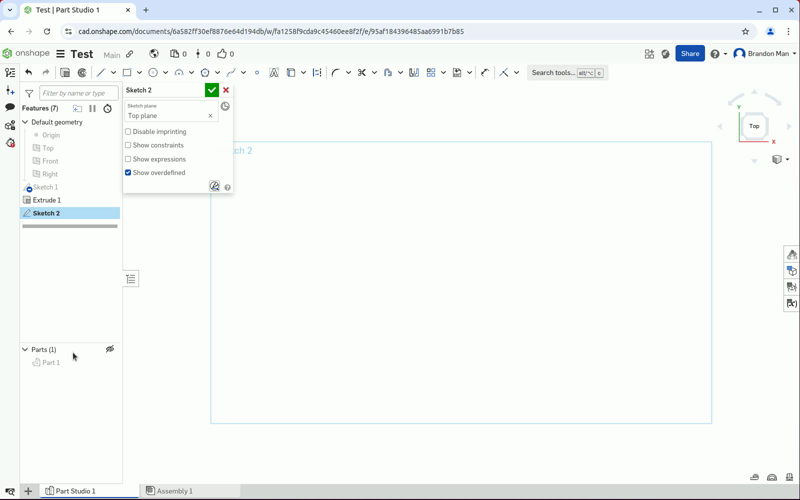
key(l)
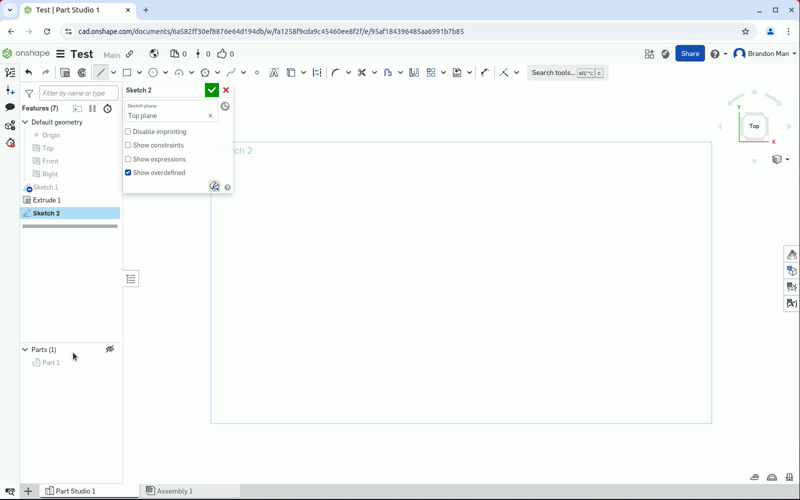
key_down(shift)
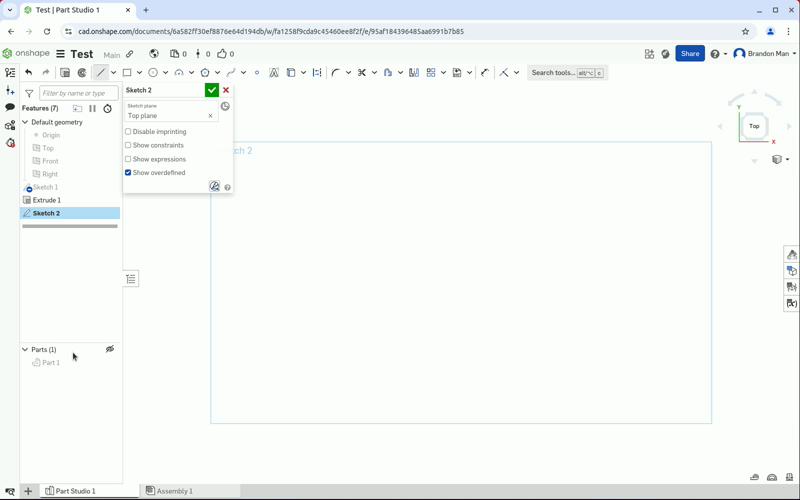
mouse_move(348, 305)
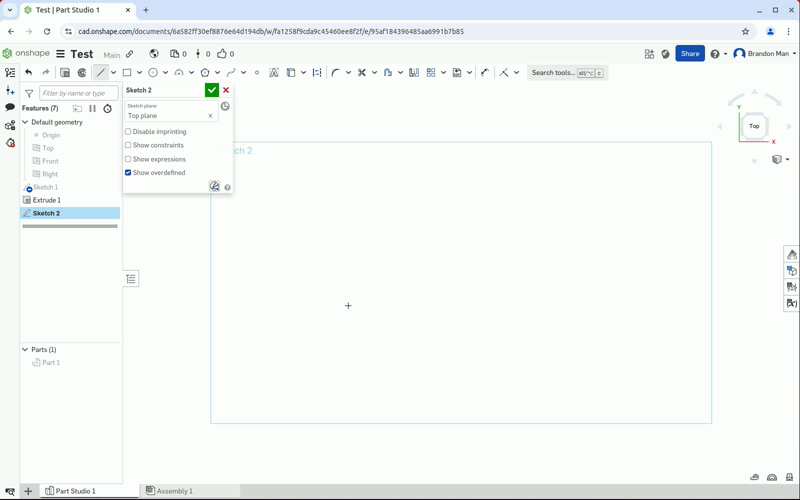
click(348, 305)
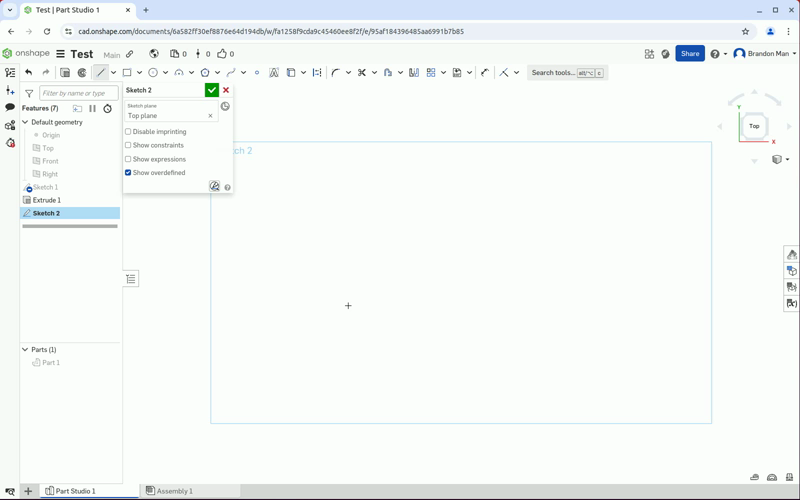
key_up(shift)
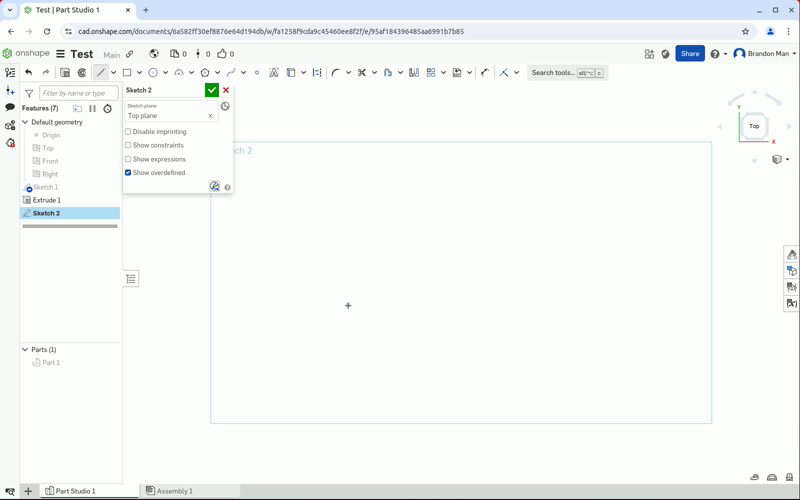
key_down(shift)
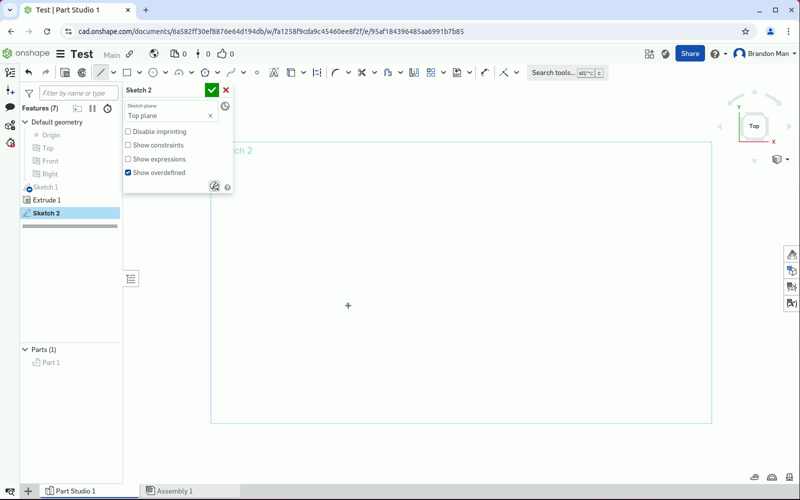
mouse_move(572, 305)
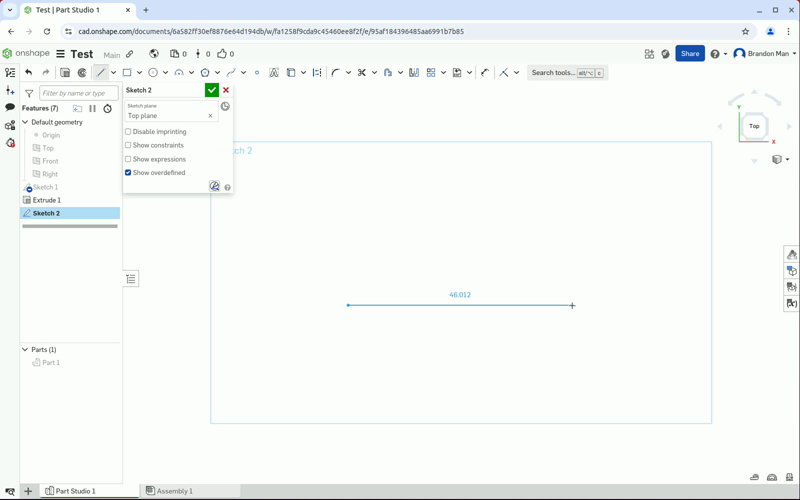
click(572, 305)
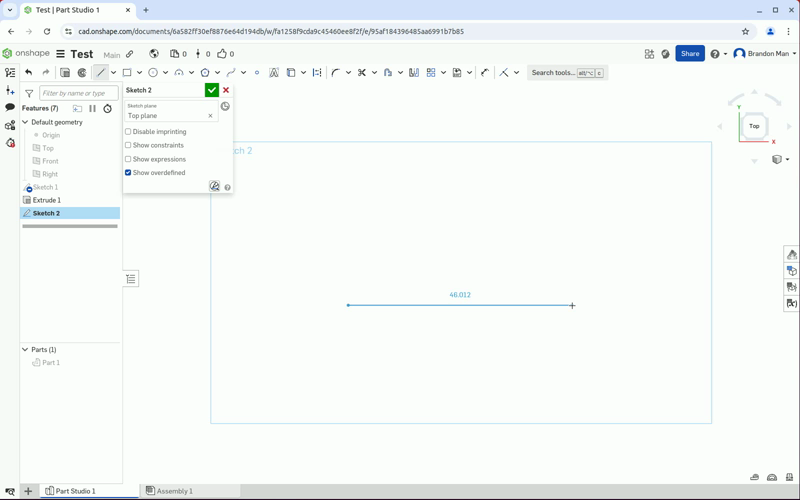
key_up(shift)
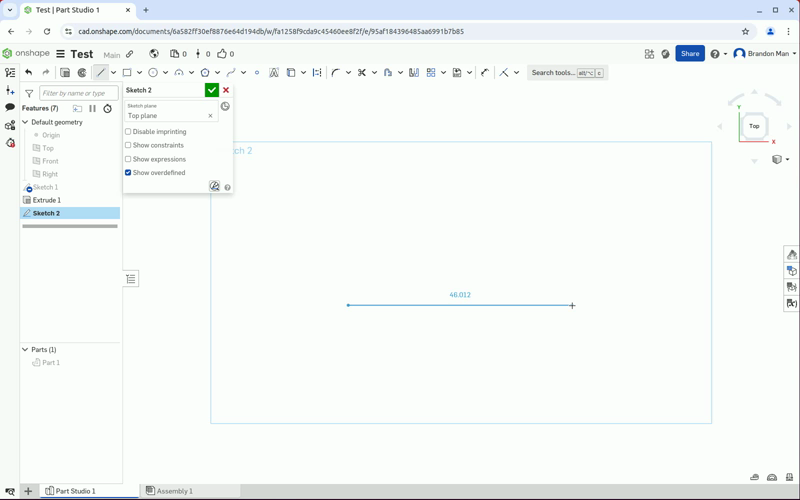
key_down(shift)
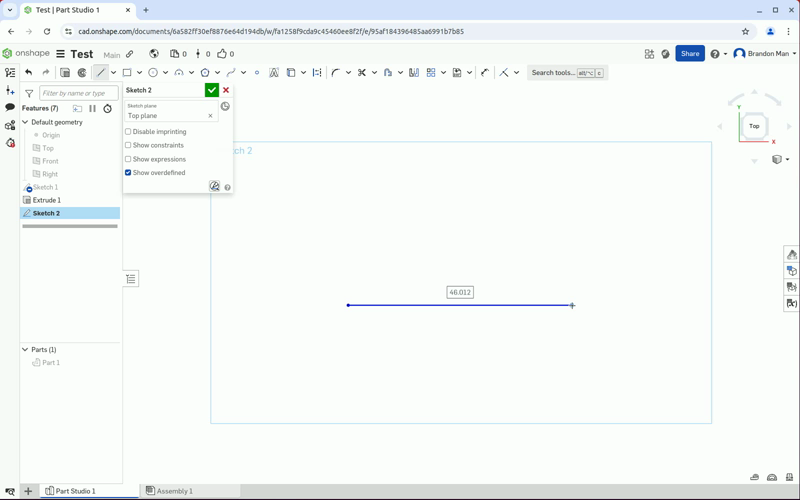
mouse_move(589, 305)
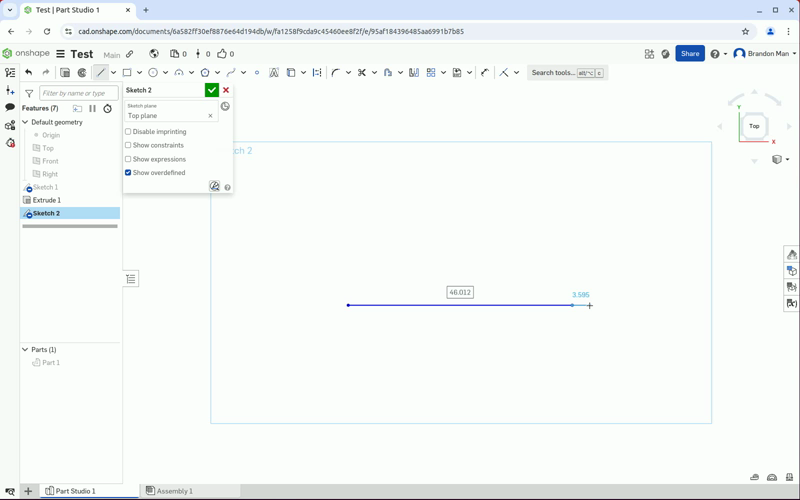
mouse_move(572, 260)
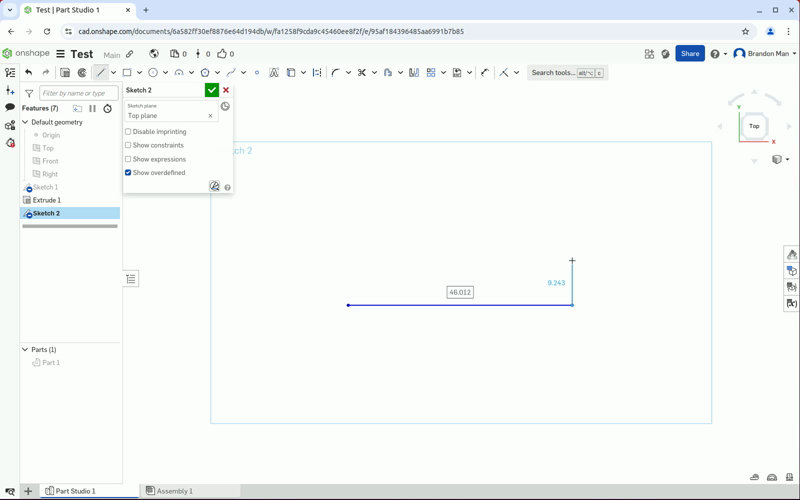
click(572, 260)
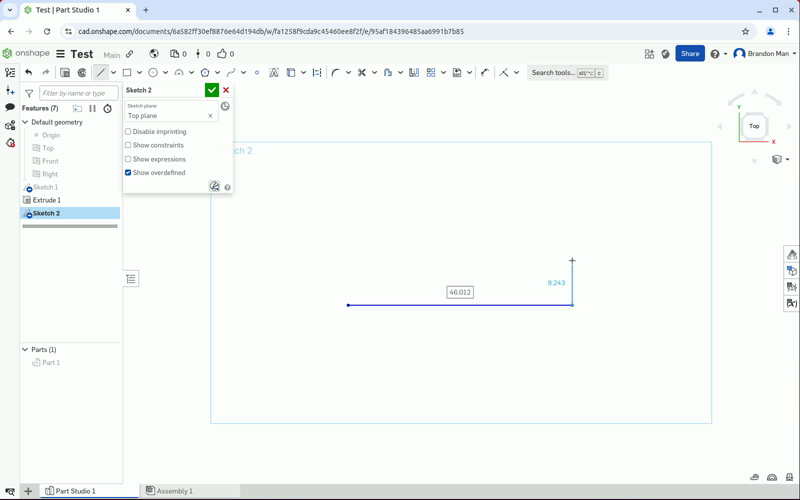
key_up(shift)
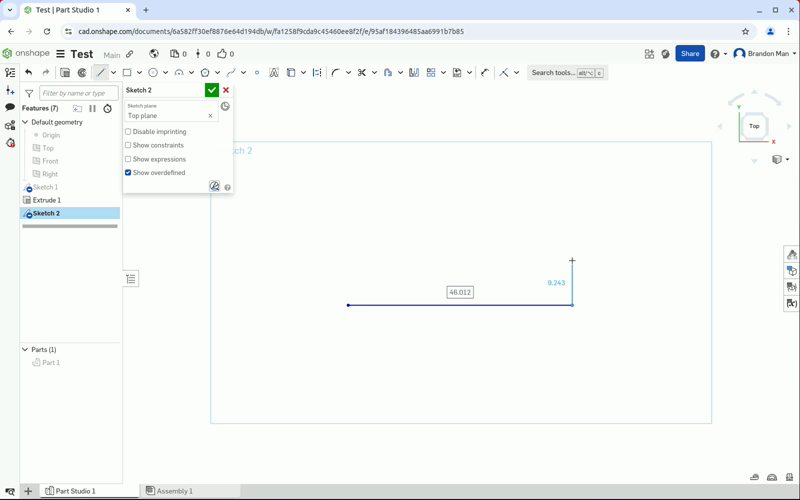
key_down(shift)
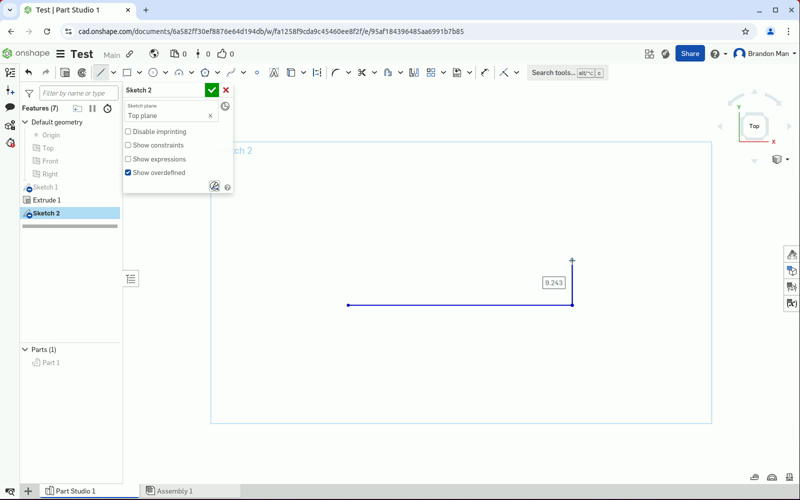
mouse_move(348, 260)
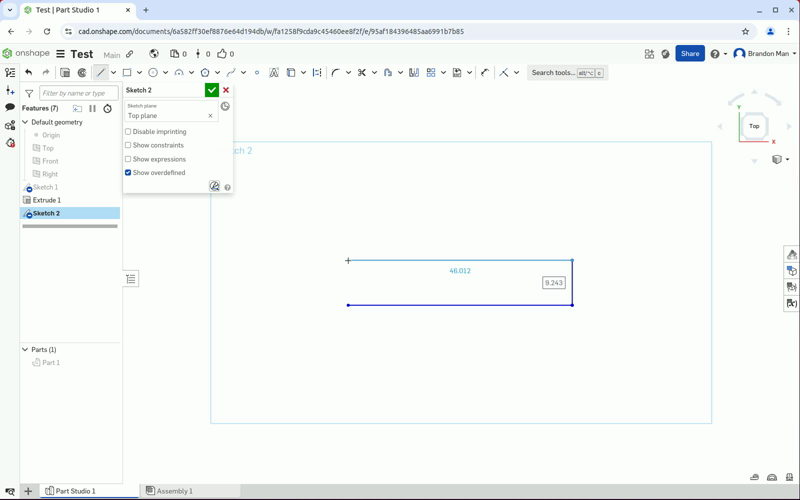
click(348, 260)
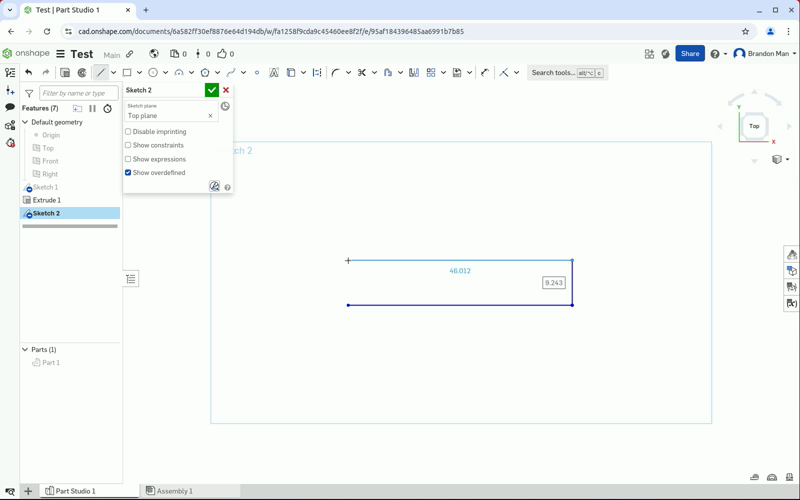
key_up(shift)
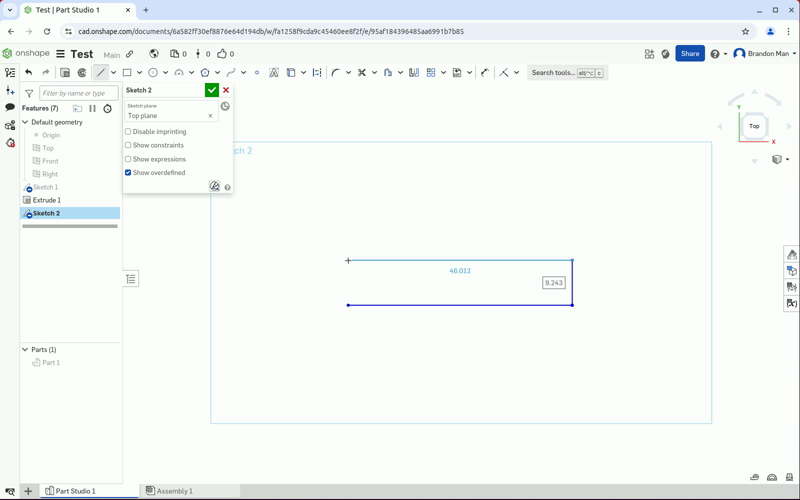
mouse_move(378, 260)
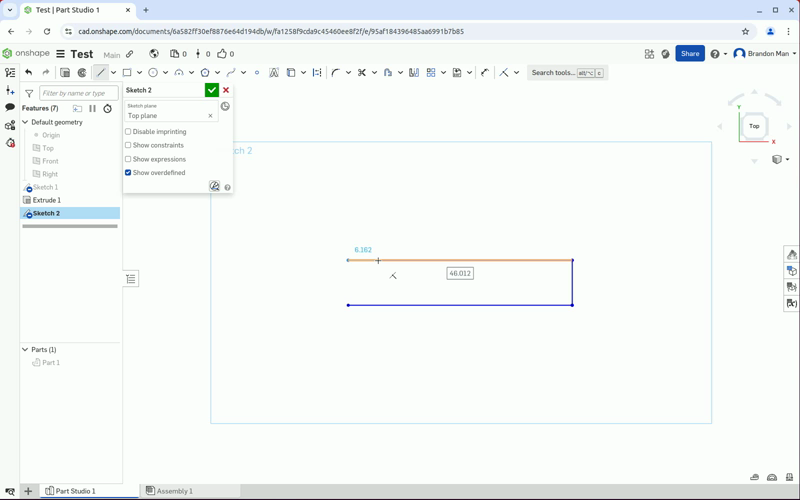
key_down(shift)
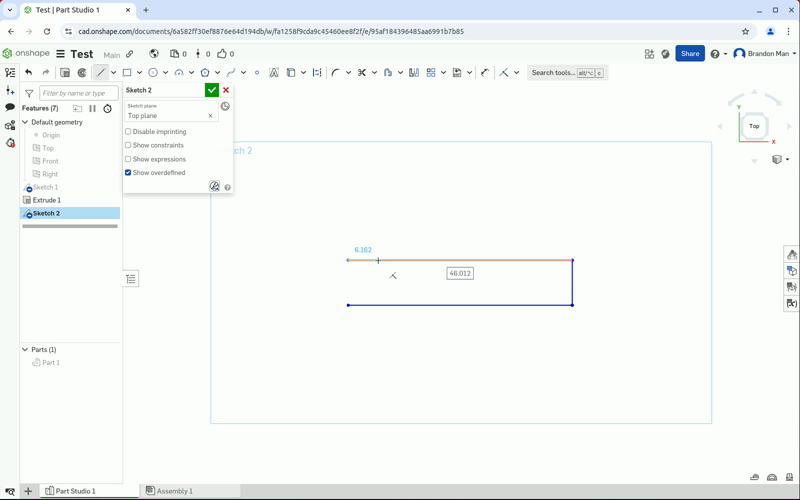
mouse_move(348, 305)
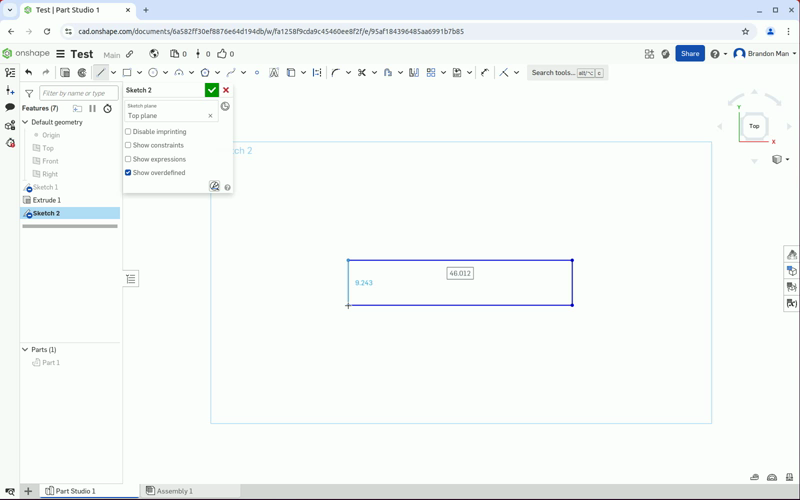
key_up(shift)
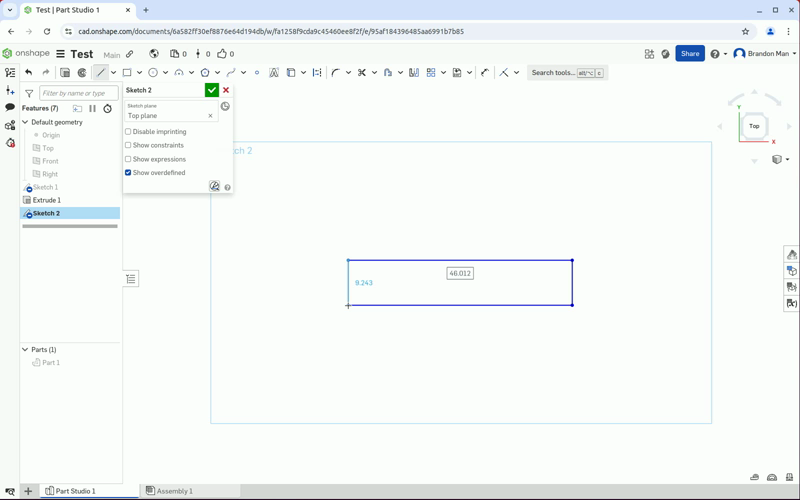
click(348, 305)
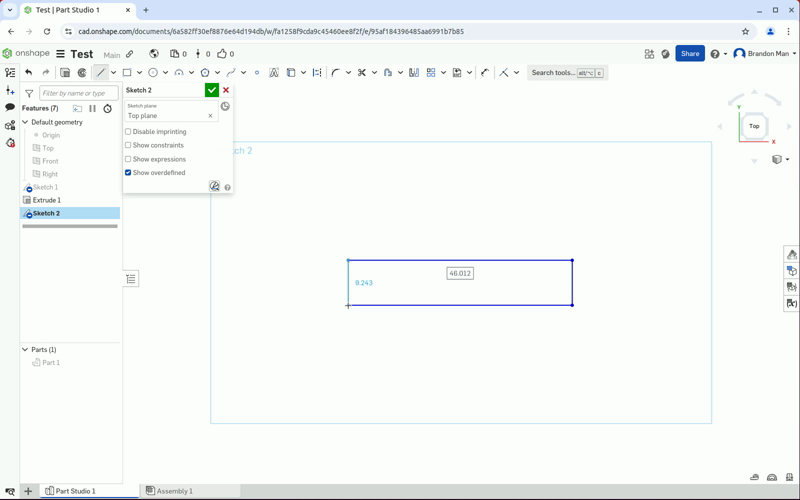
key(esc)
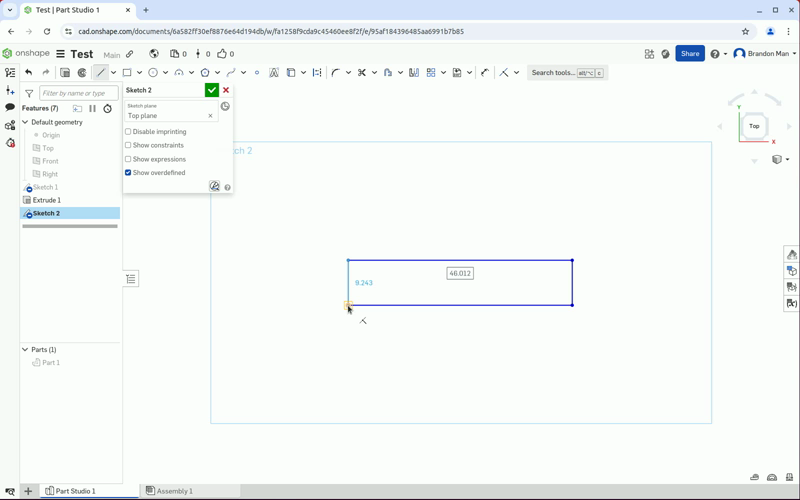
key(c)
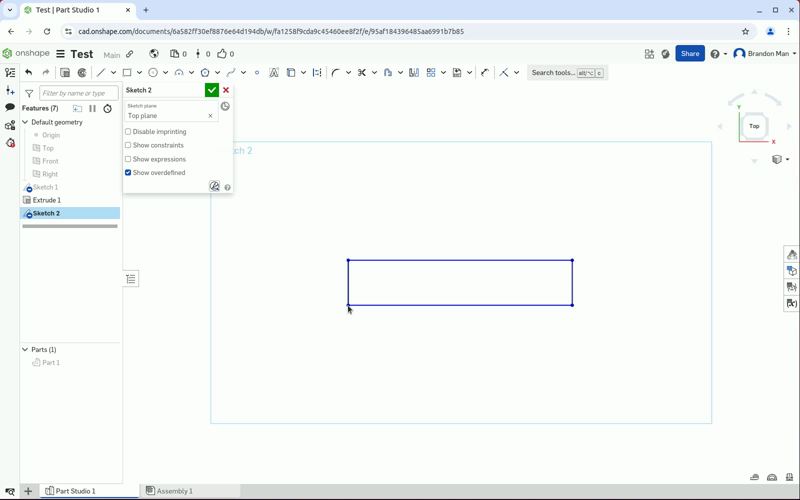
key_down(shift)
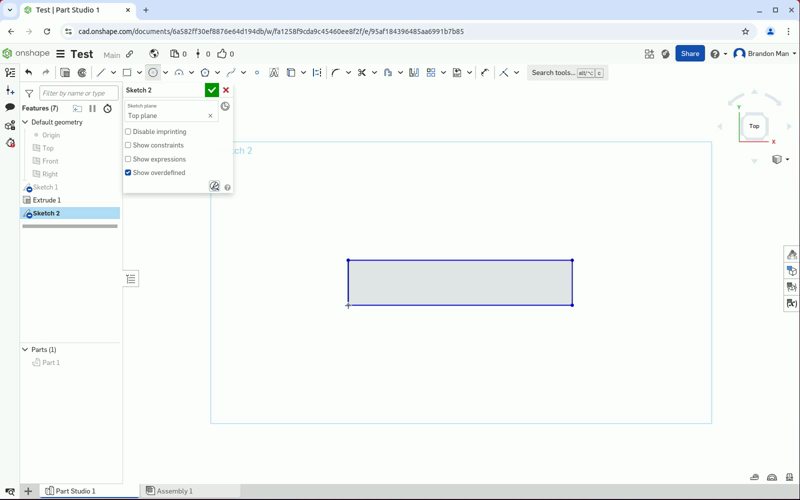
mouse_move(369, 283)
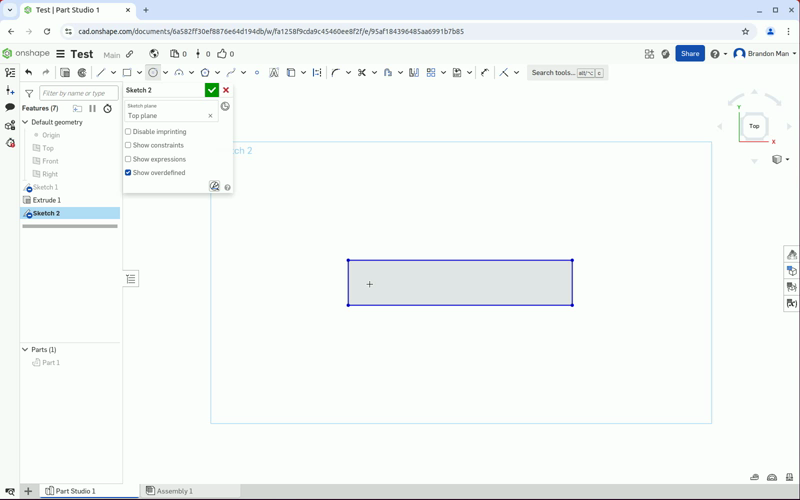
click(369, 283)
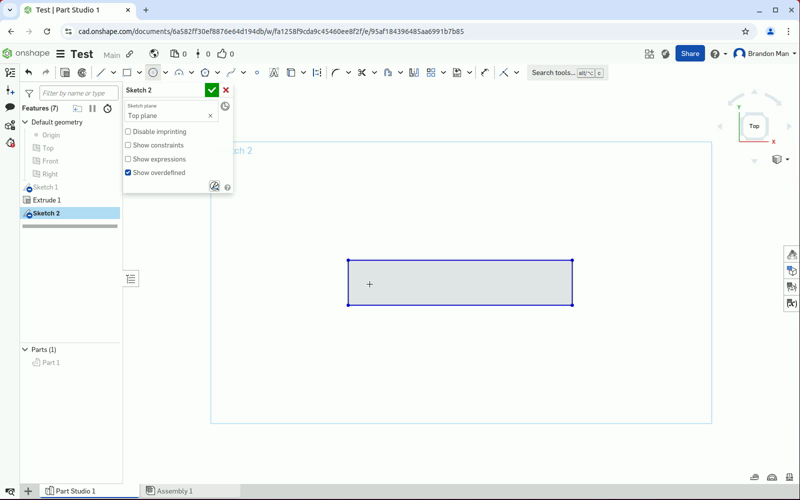
key_up(shift)
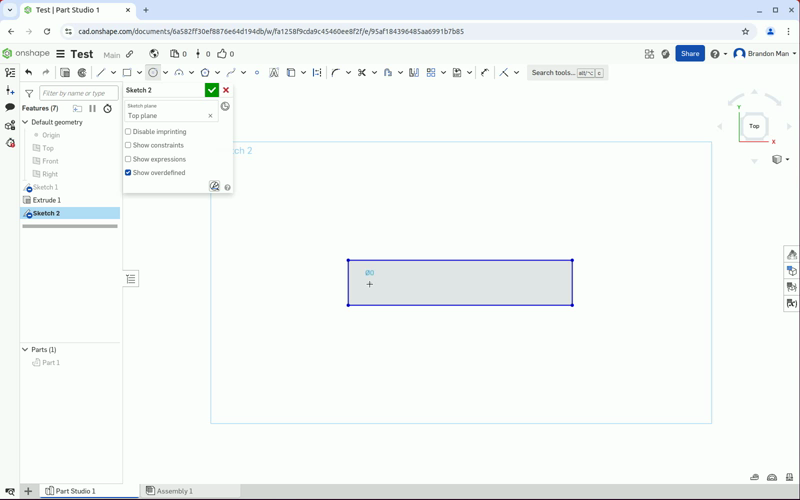
mouse_move(381, 283)
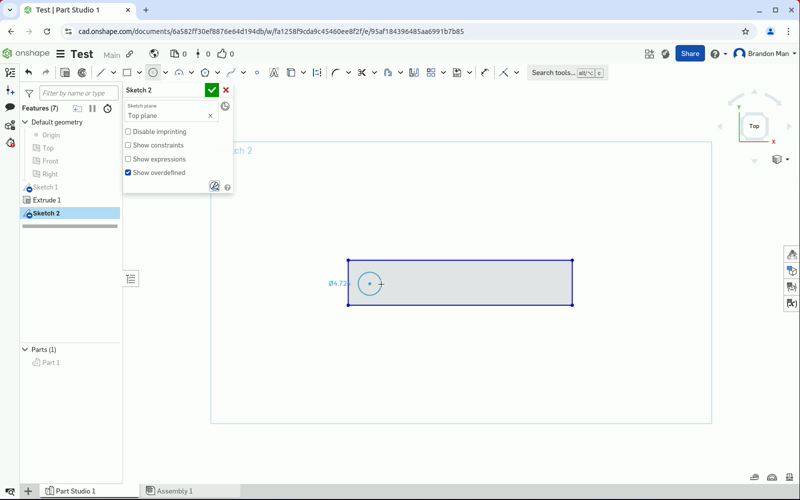
click(381, 283)
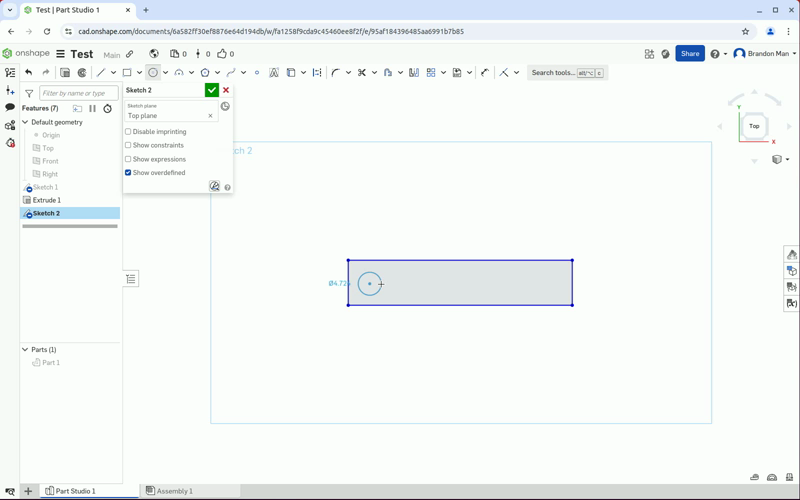
key(esc)
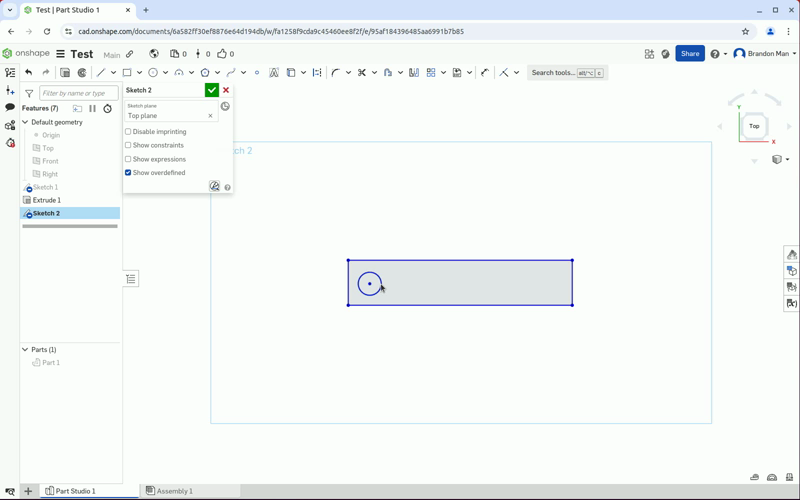
key(c)
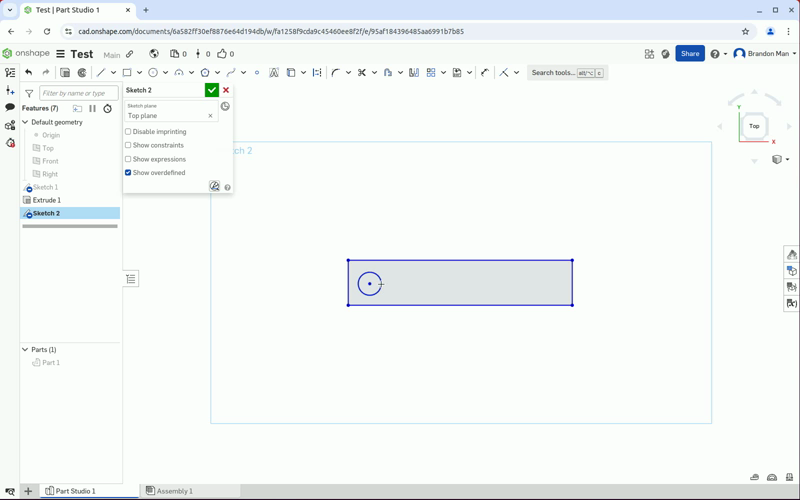
key_down(shift)
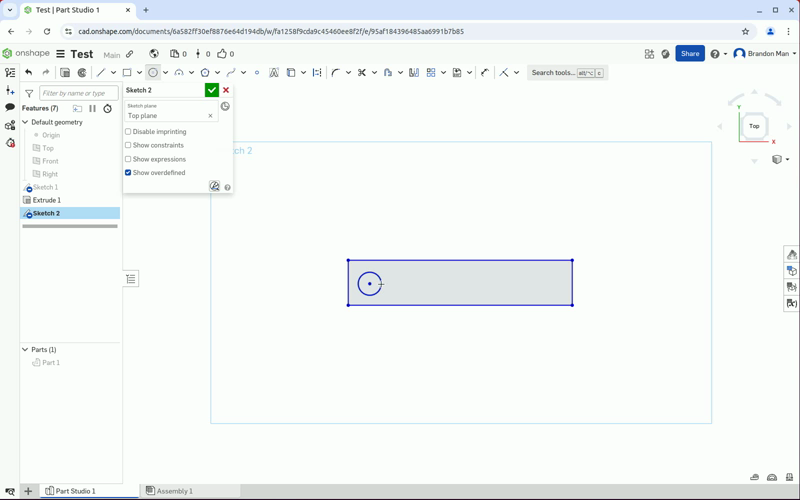
mouse_move(550, 283)
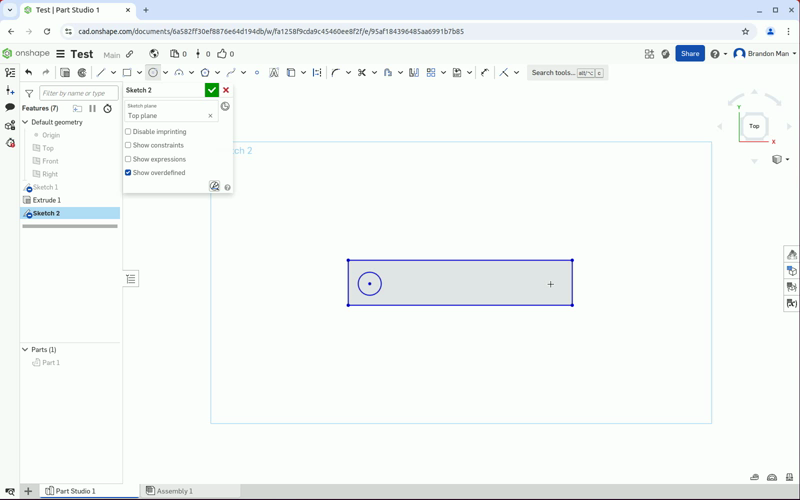
click(550, 283)
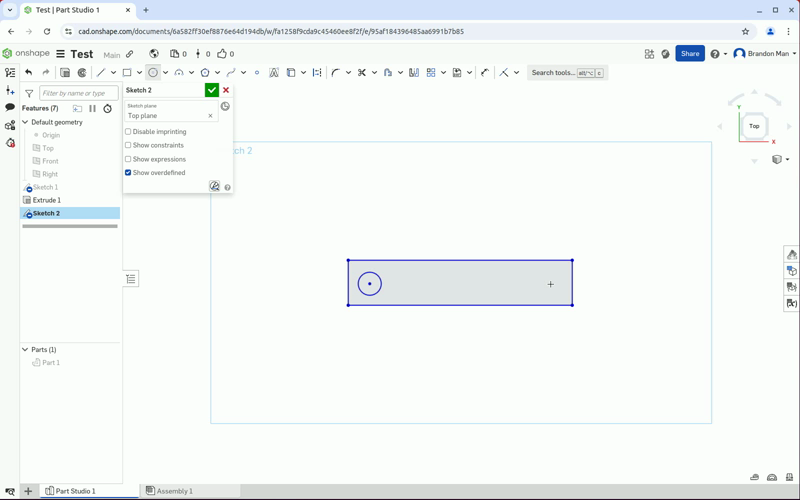
key_up(shift)
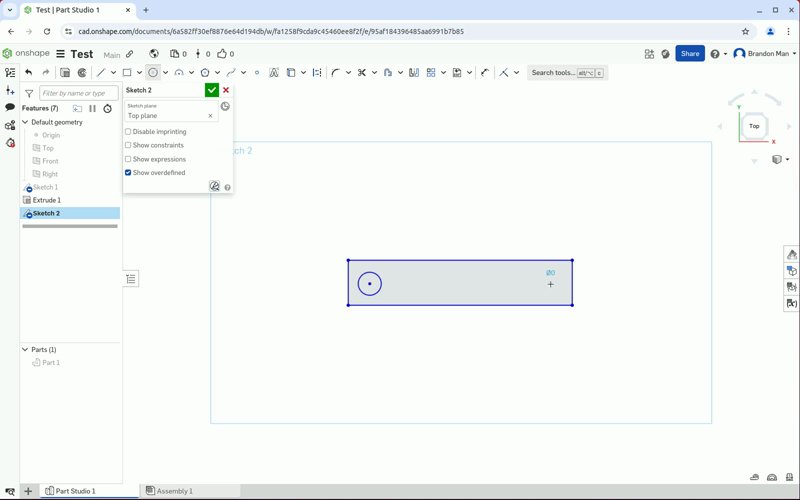
mouse_move(562, 283)
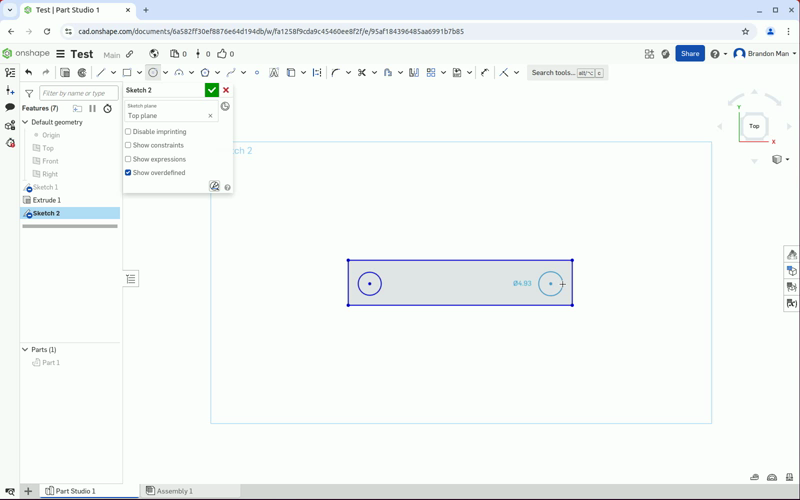
click(562, 283)
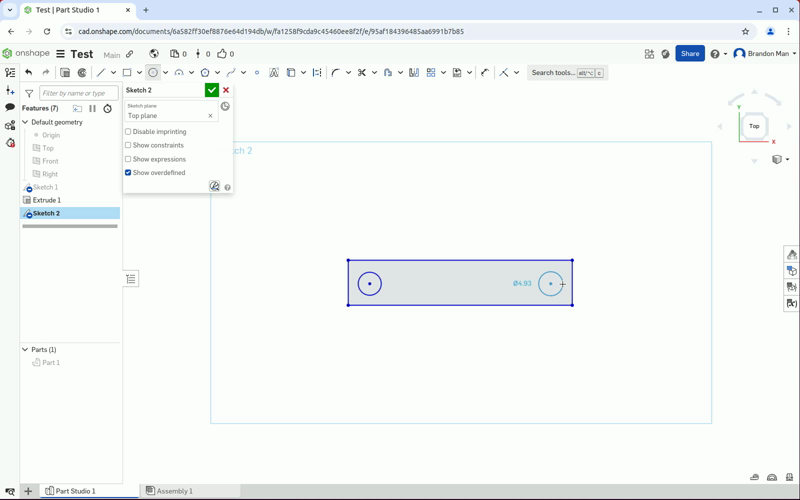
key(esc)
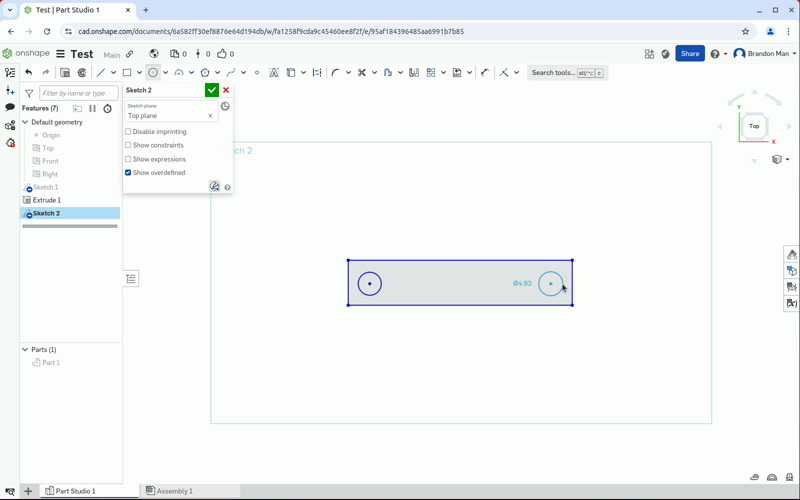
mouse_move(488, 278)
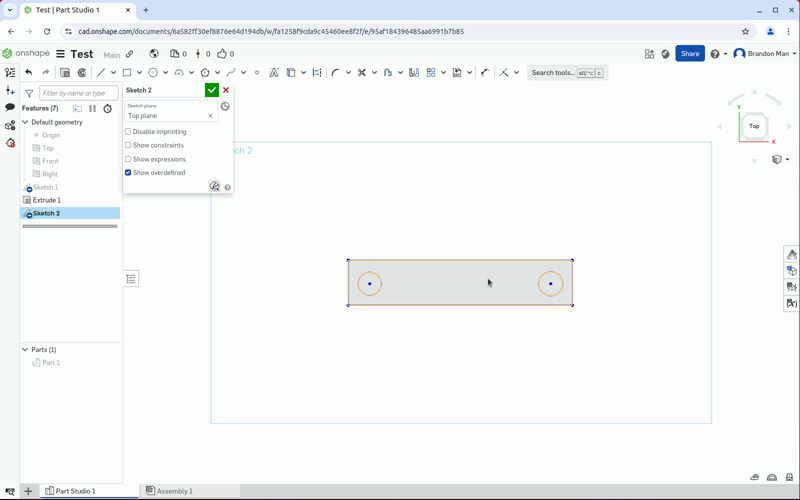
click(488, 278)
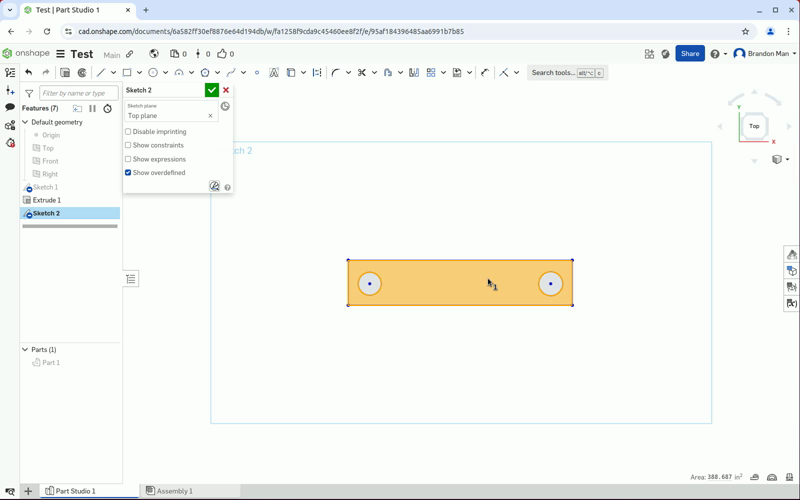
mouse_move(73, 352)
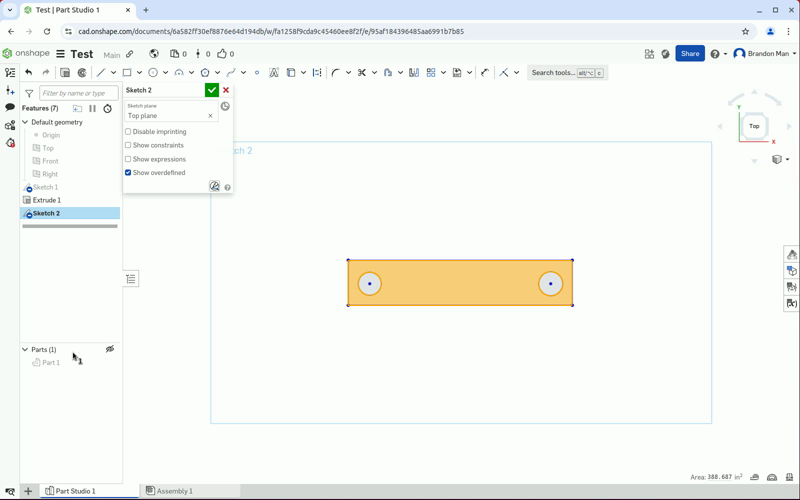
key(shift+y)
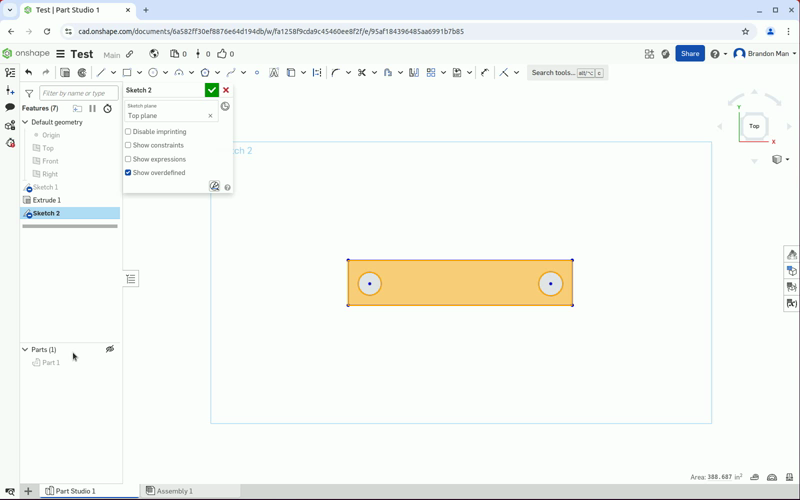
key(shift+e)
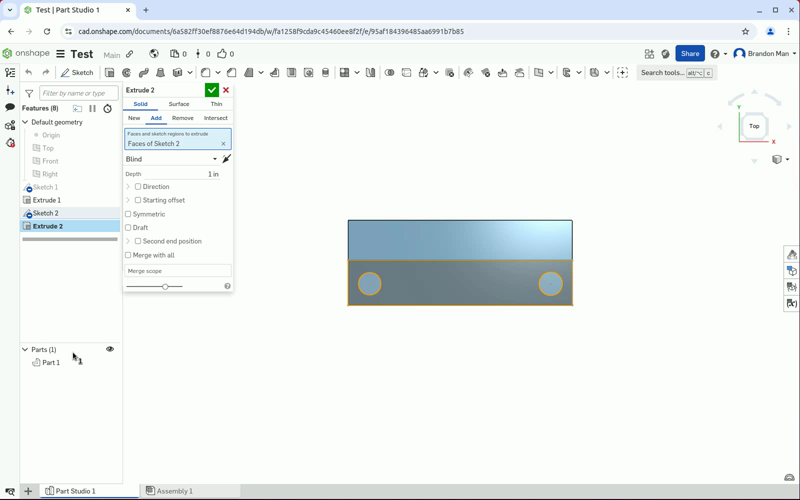
mouse_move(143, 106)
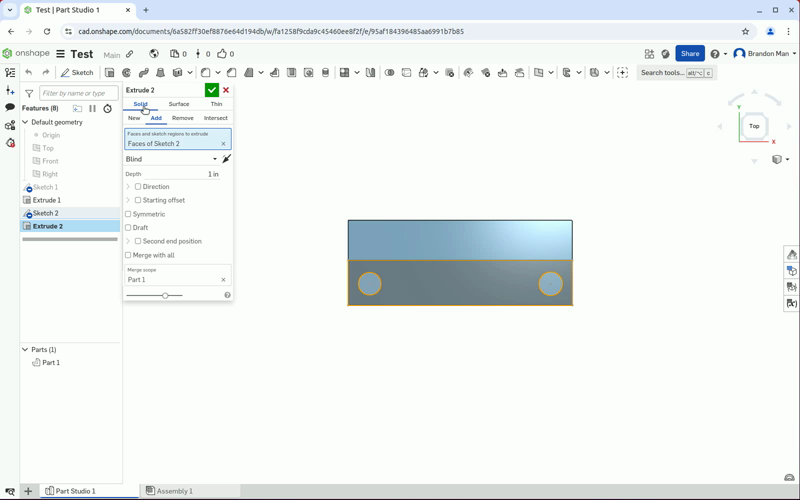
click(143, 106)
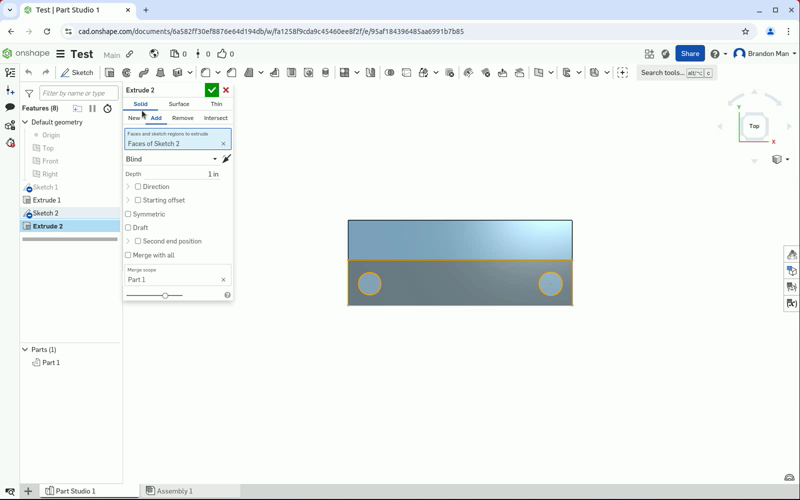
mouse_move(137, 120)
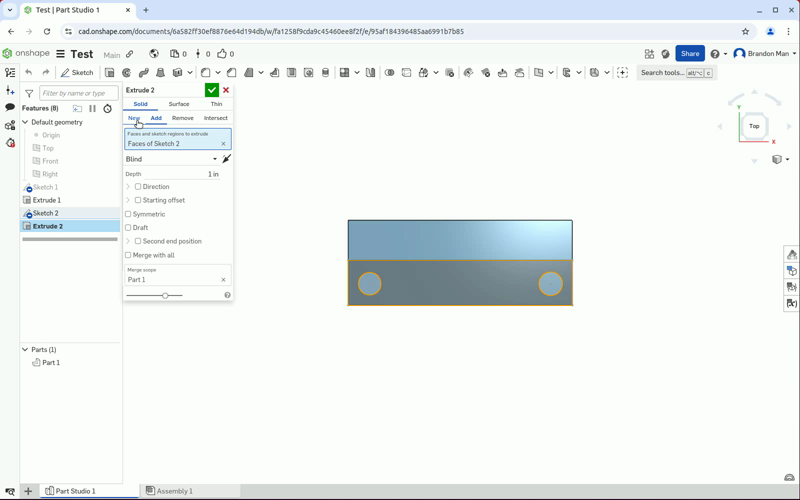
click(137, 120)
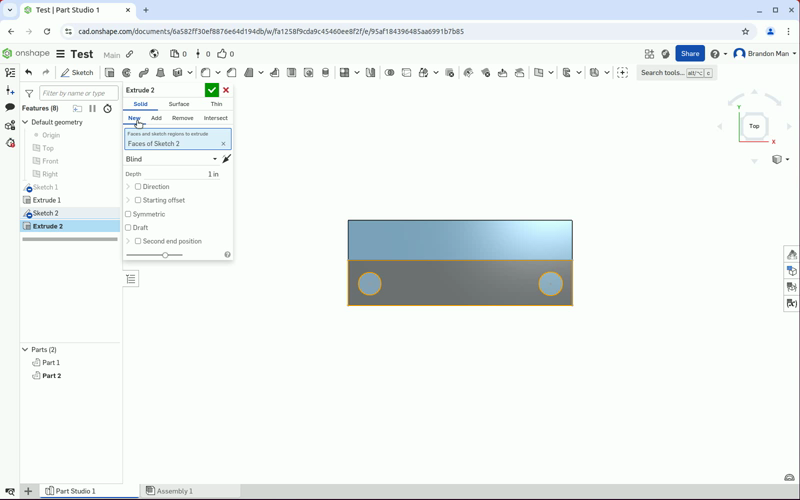
key(tab, 4)
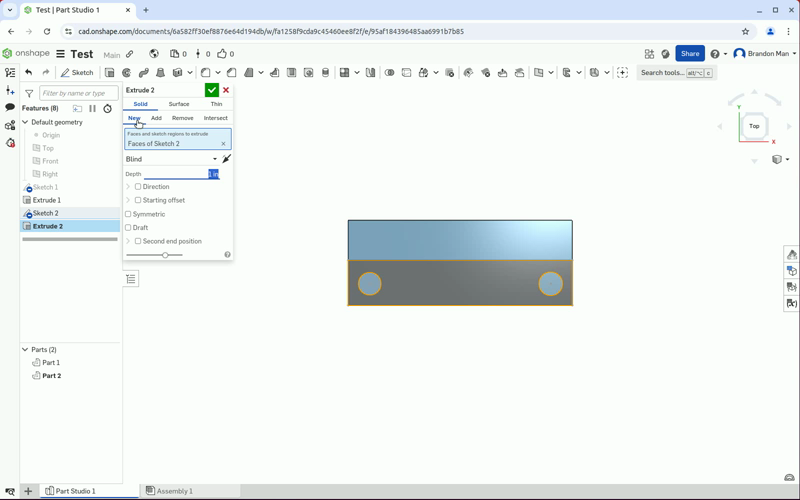
text(1.204)
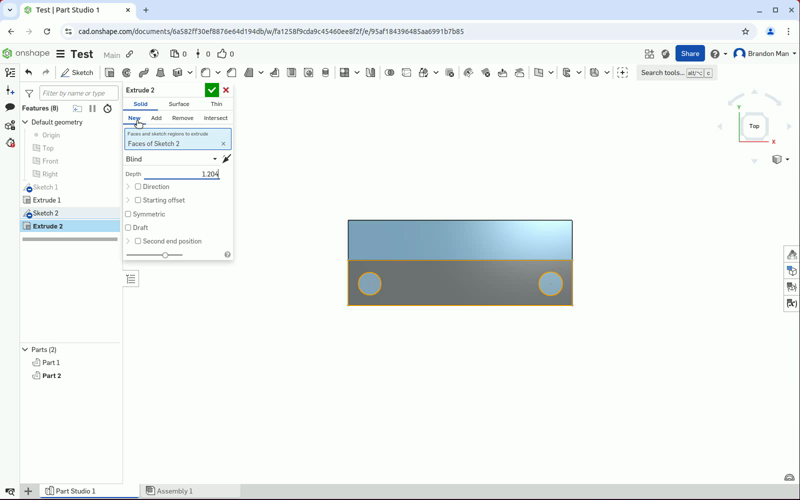
key(enter)
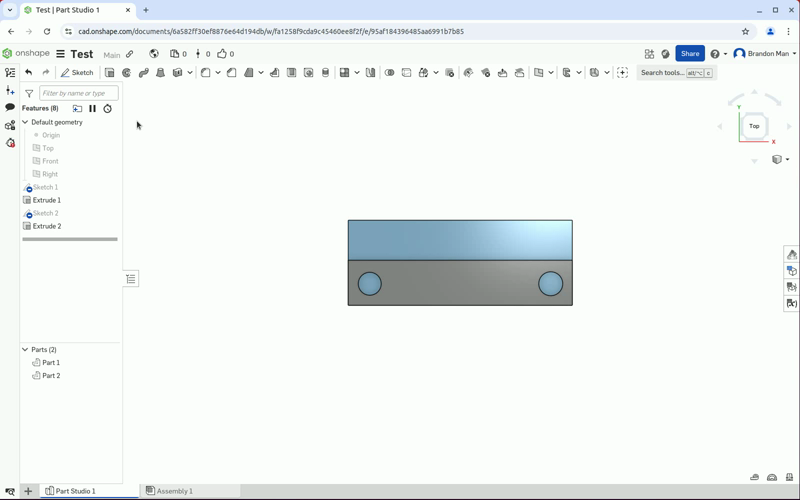
key(shift+h)
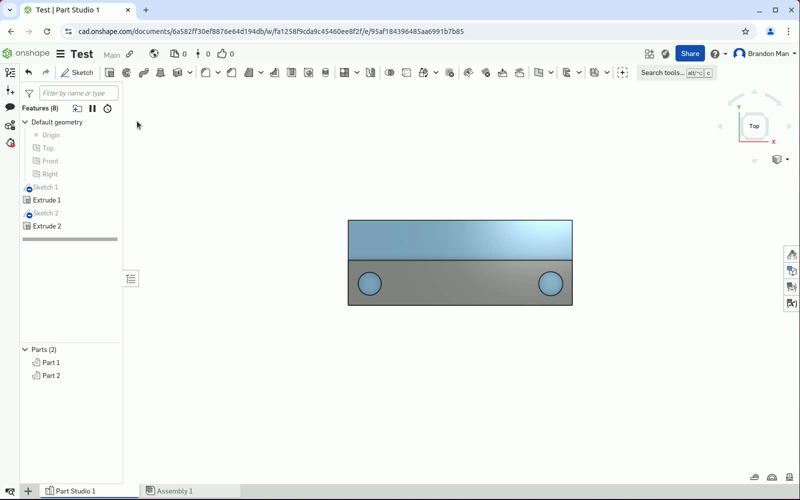
key(shift+h)
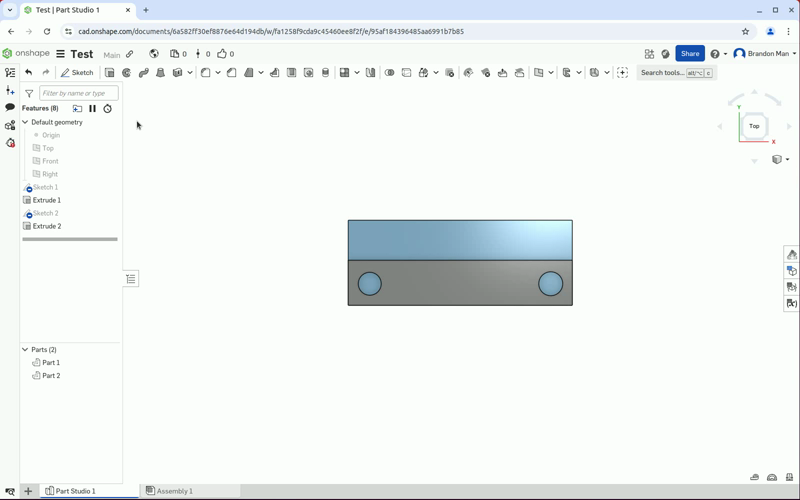
mouse_move(73, 189)
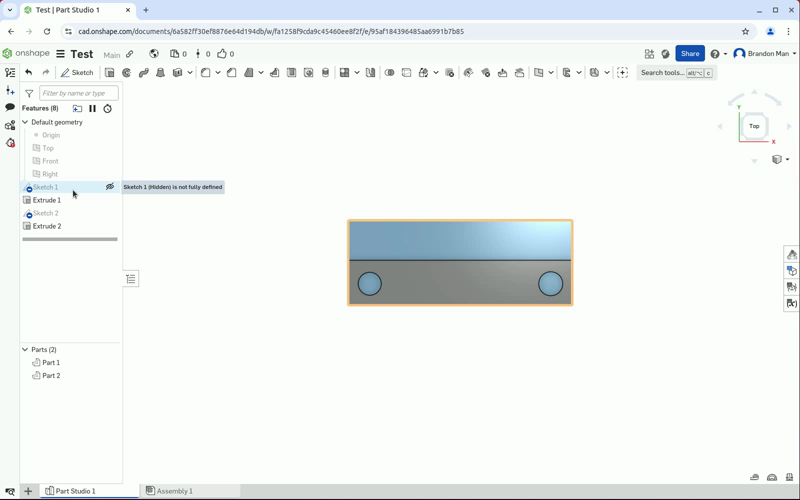
click(73, 189)
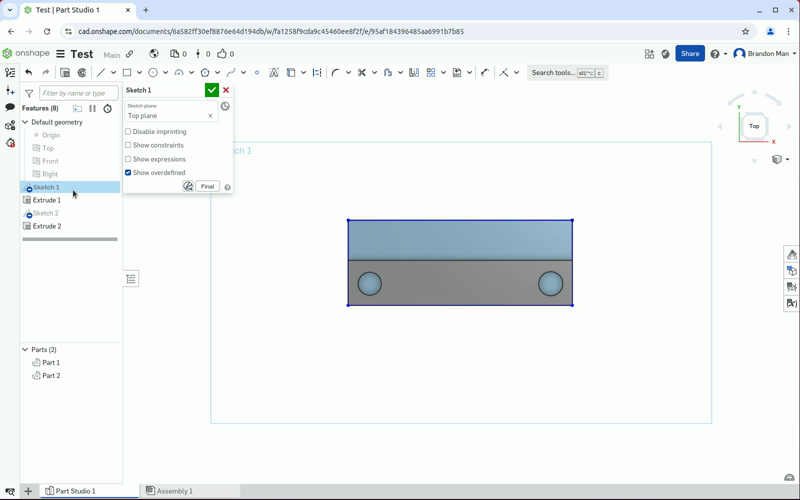
mouse_move(229, 92)
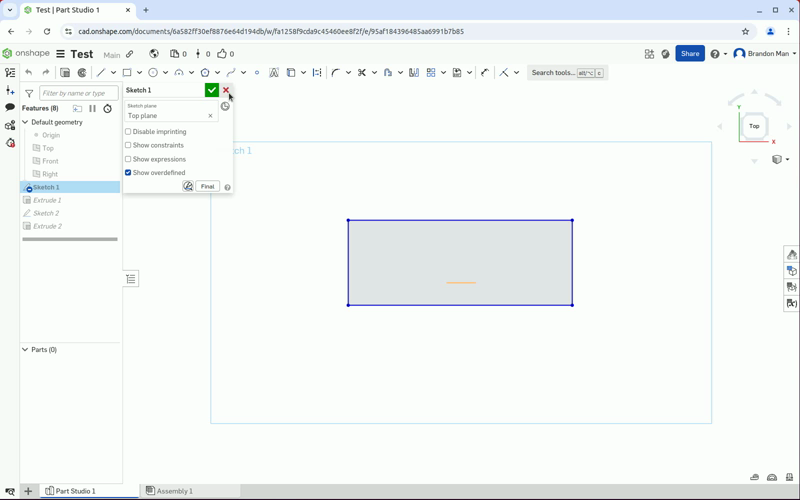
click(229, 92)
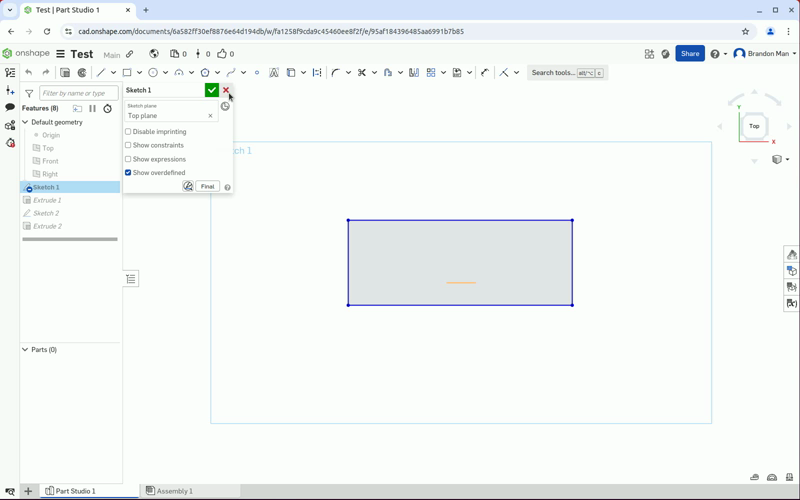
key(shift+s)
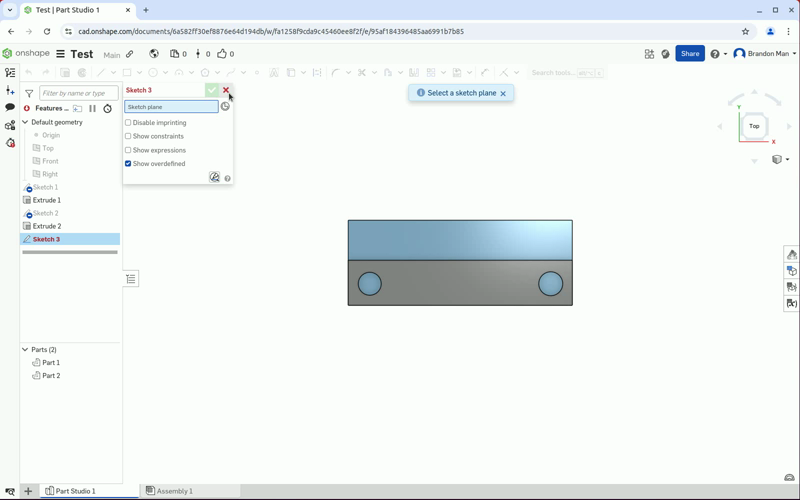
mouse_move(73, 150)
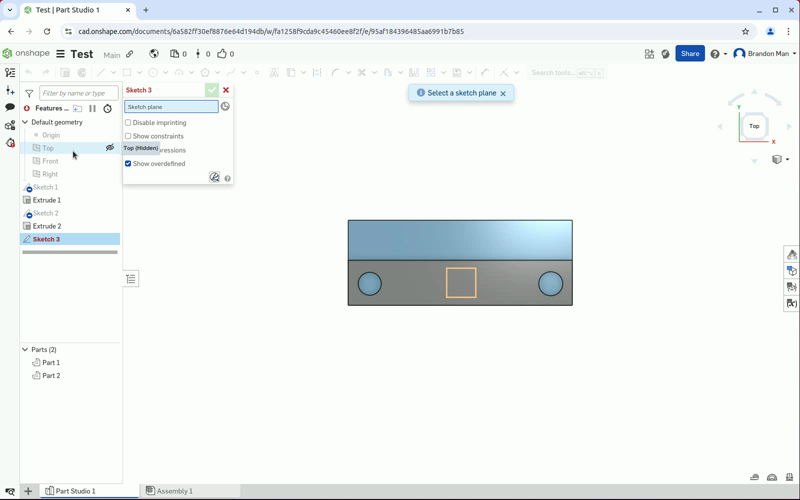
click(73, 150)
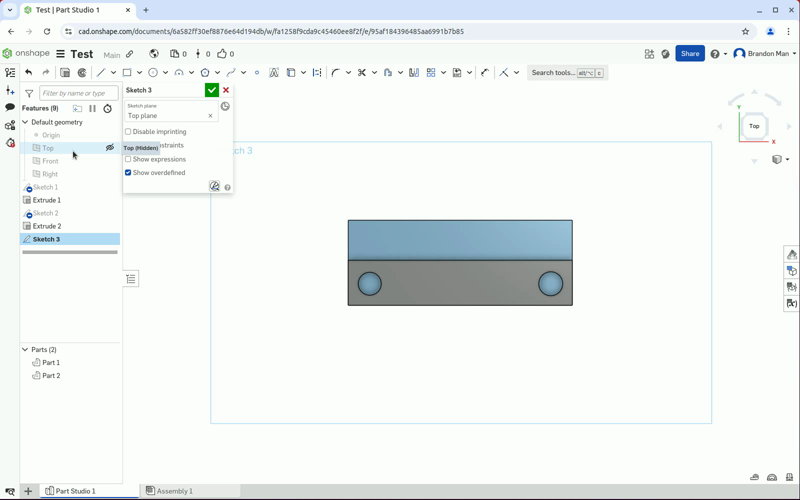
mouse_move(73, 352)
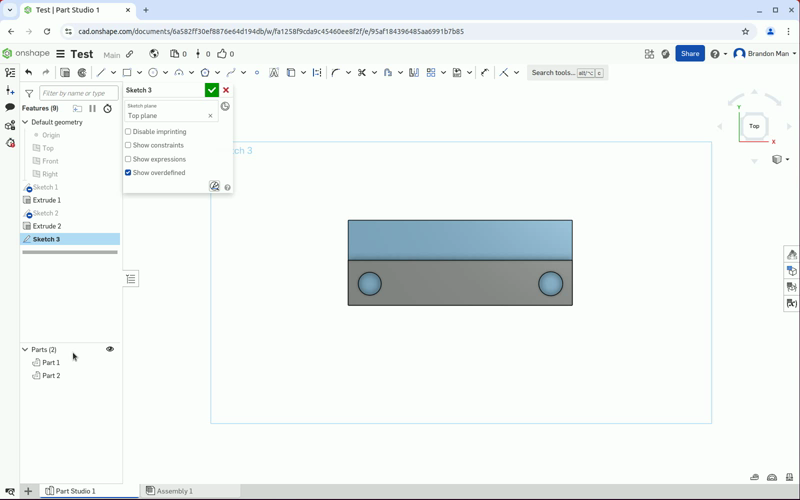
key(y)
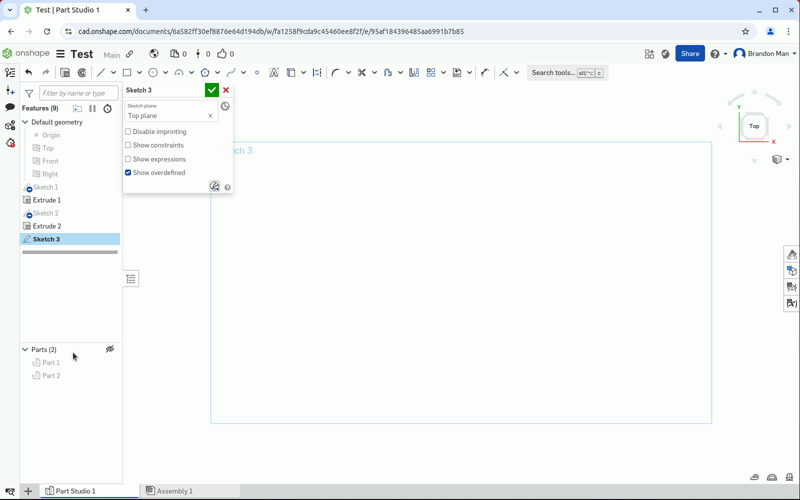
key(l)
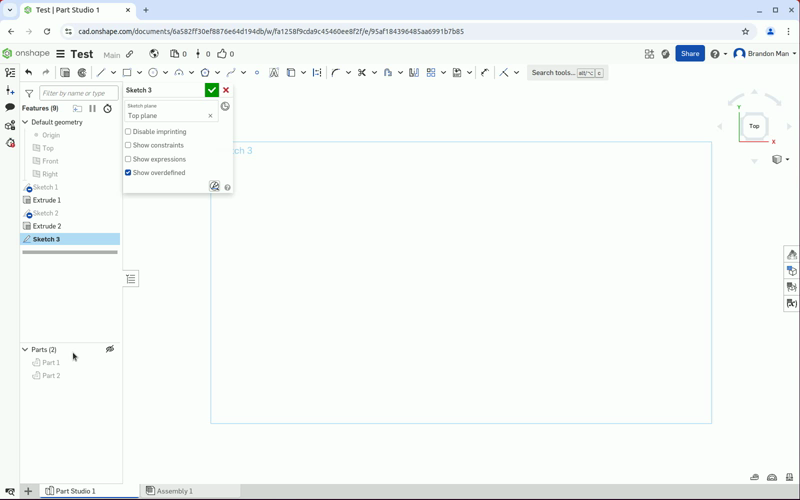
key_down(shift)
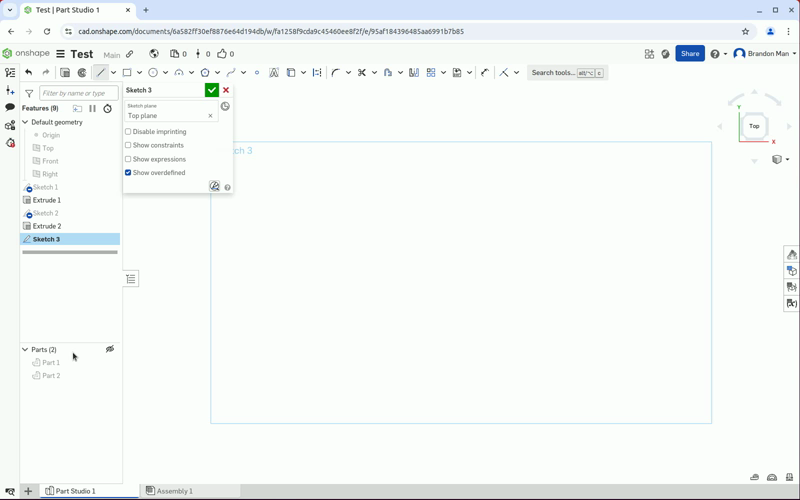
mouse_move(348, 228)
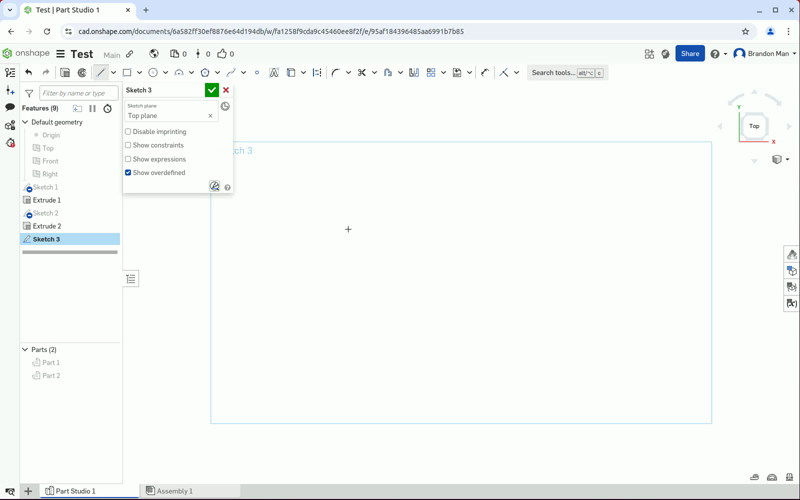
click(348, 228)
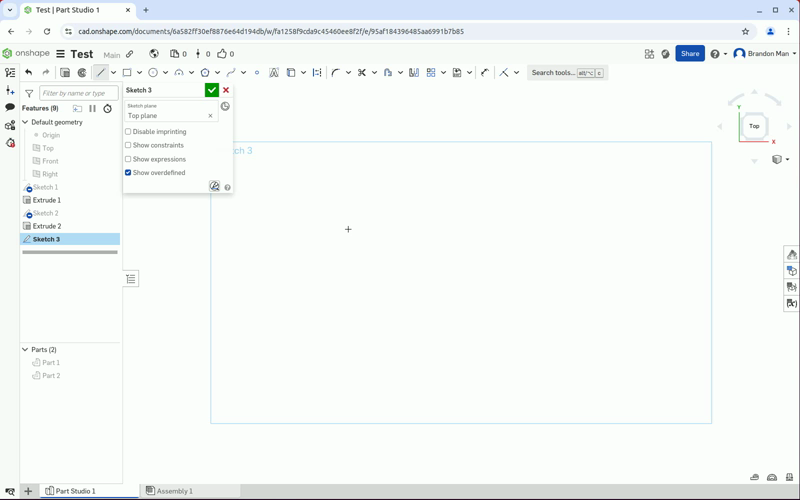
key_up(shift)
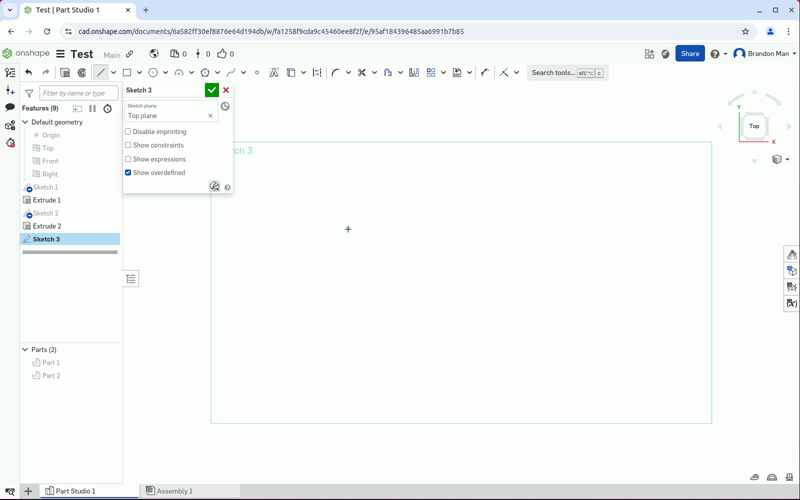
key_down(shift)
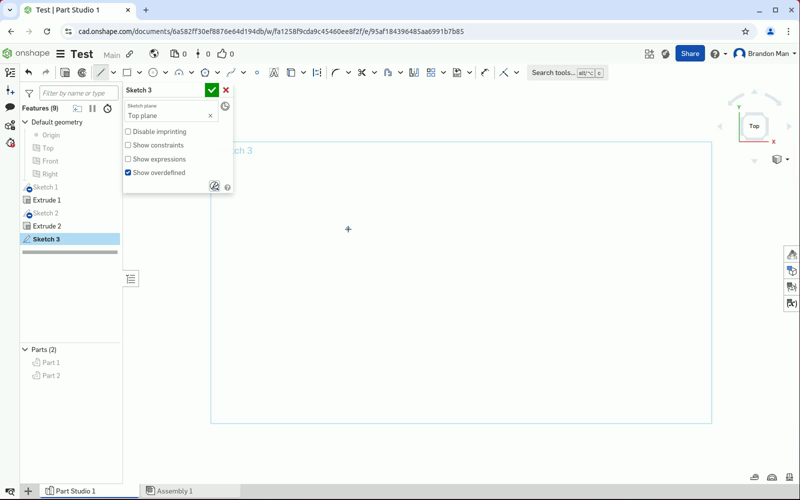
mouse_move(572, 228)
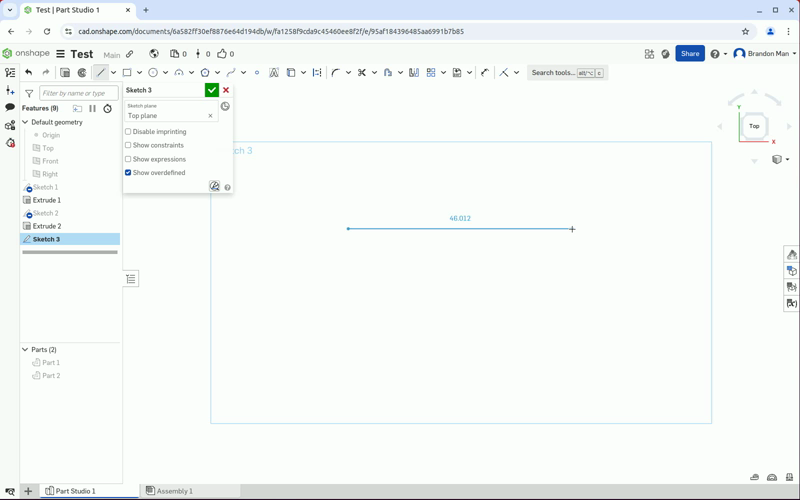
click(572, 228)
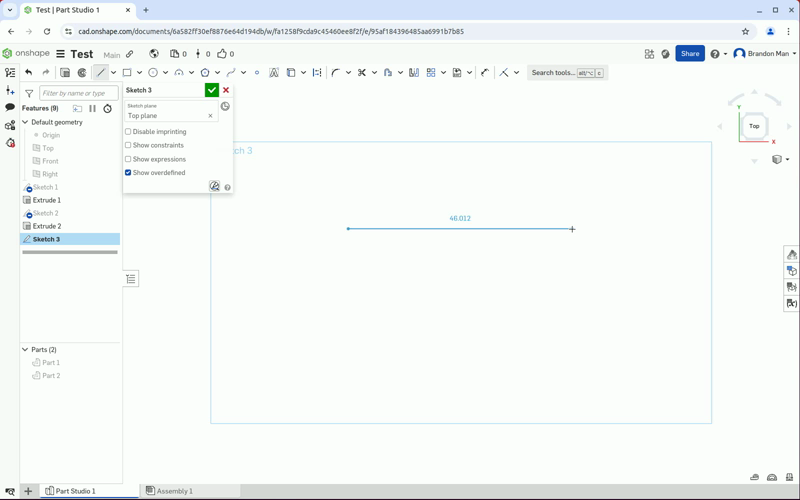
key_up(shift)
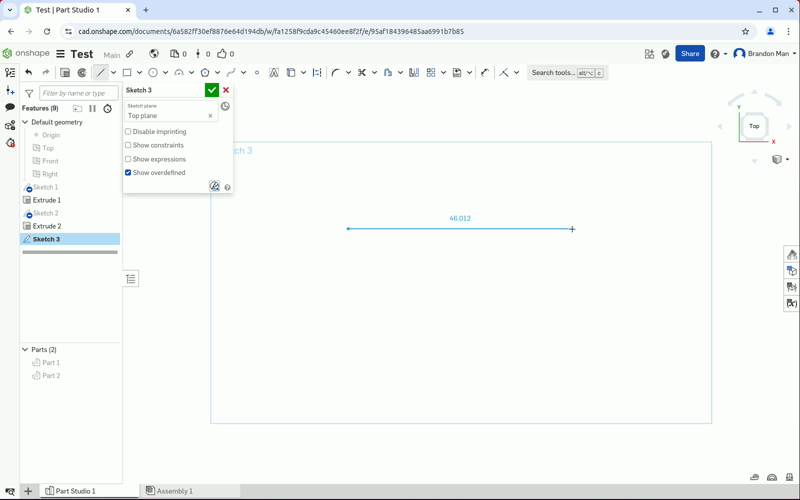
key_down(shift)
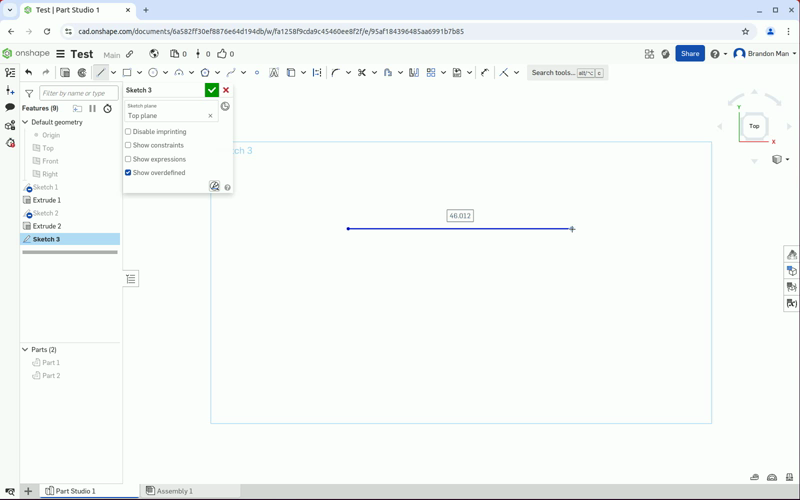
mouse_move(589, 228)
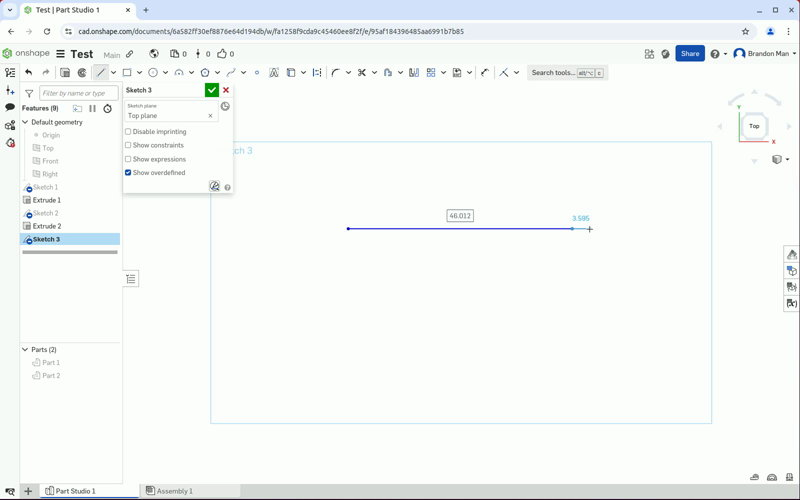
mouse_move(572, 219)
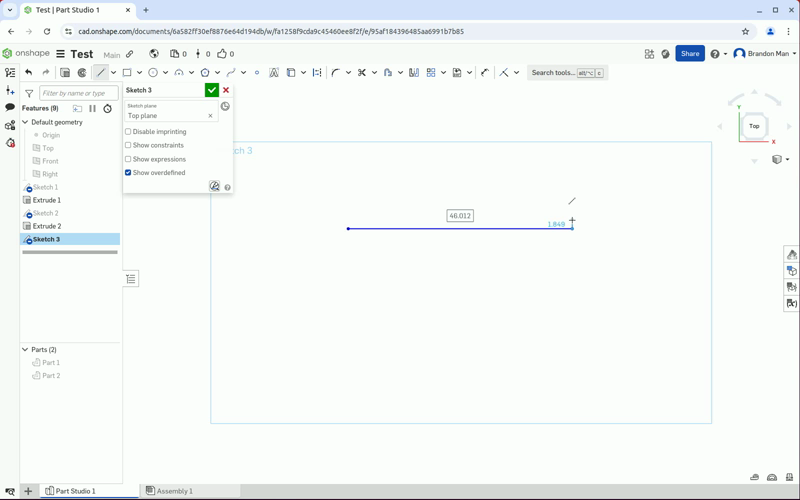
click(572, 219)
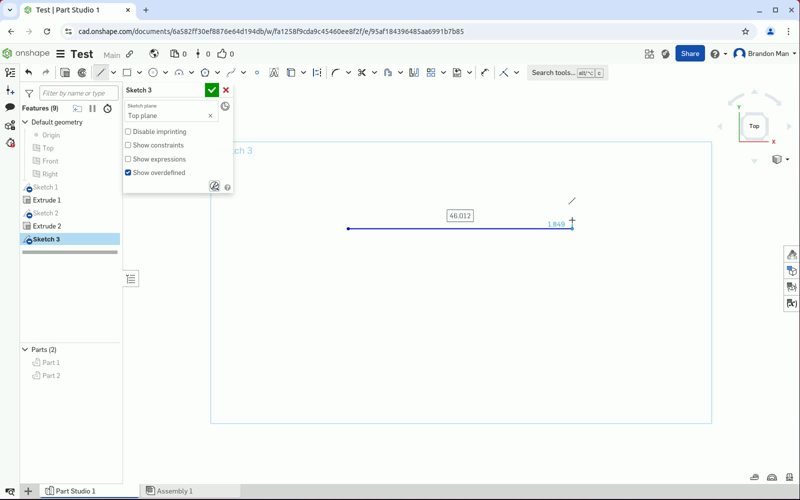
key_up(shift)
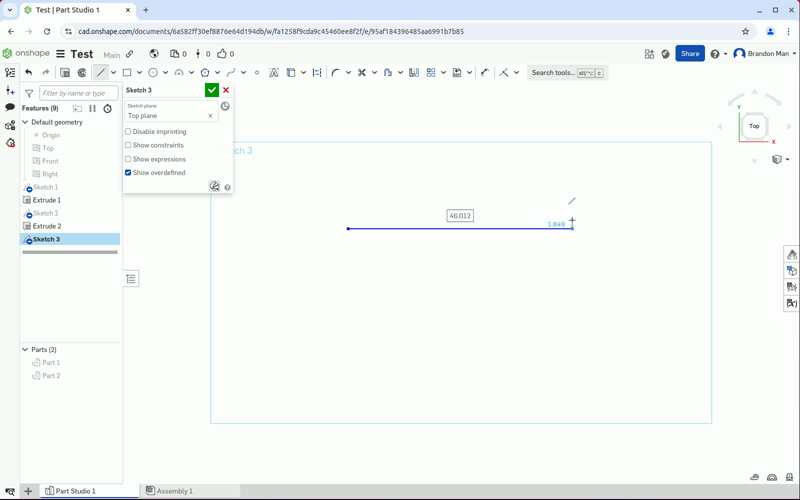
key_down(shift)
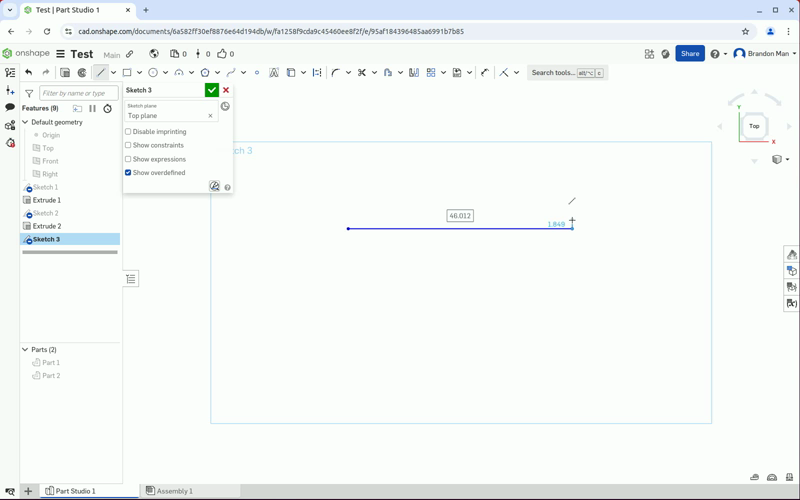
mouse_move(348, 219)
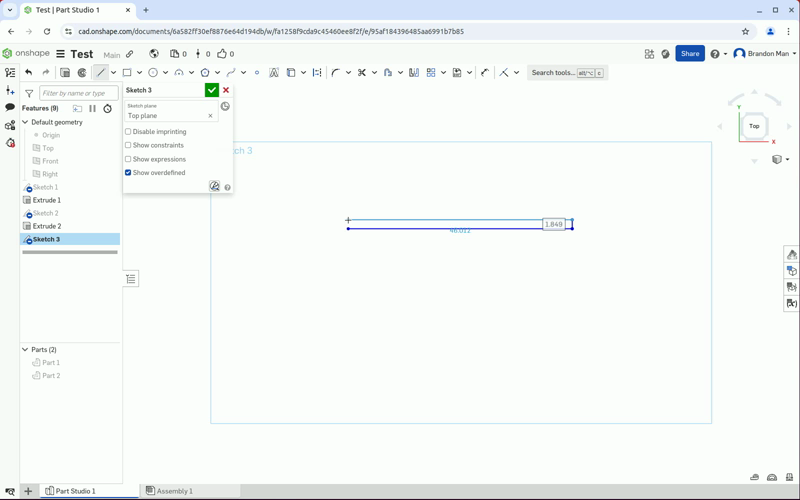
click(348, 219)
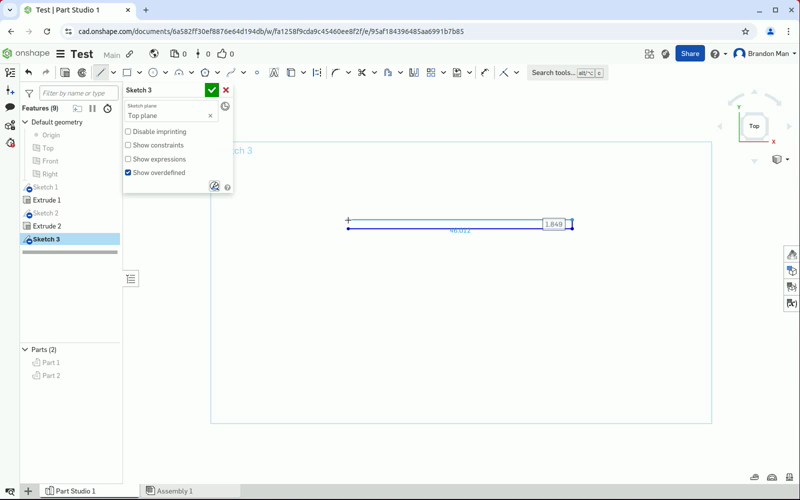
key_up(shift)
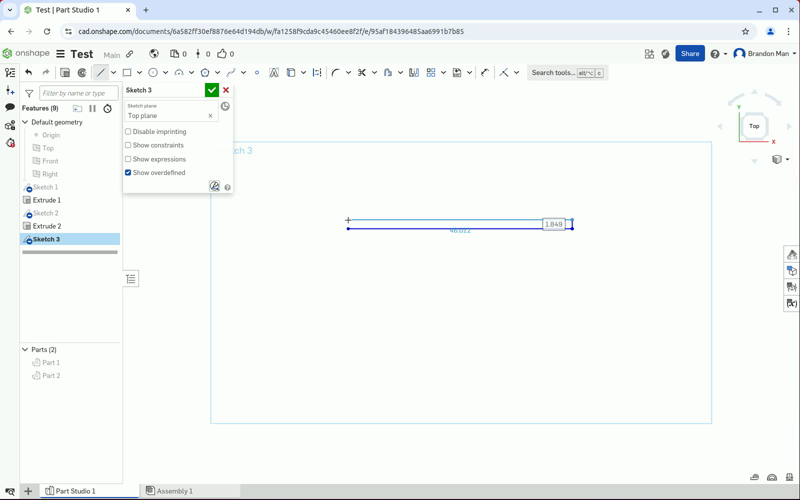
mouse_move(378, 219)
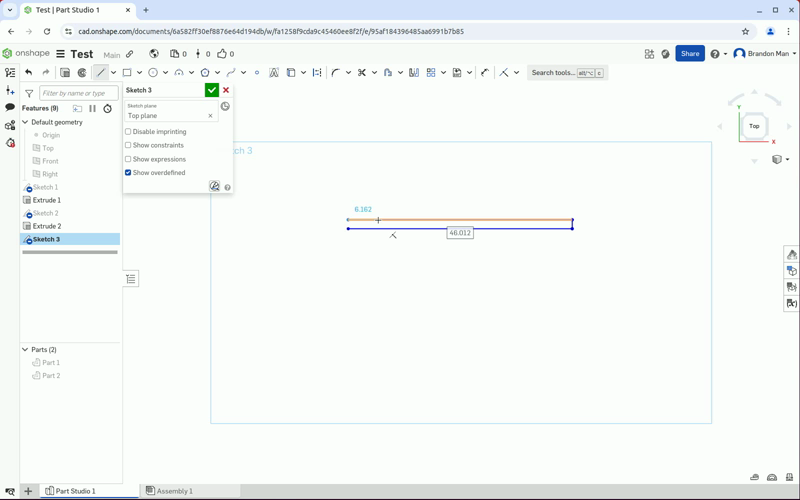
key_down(shift)
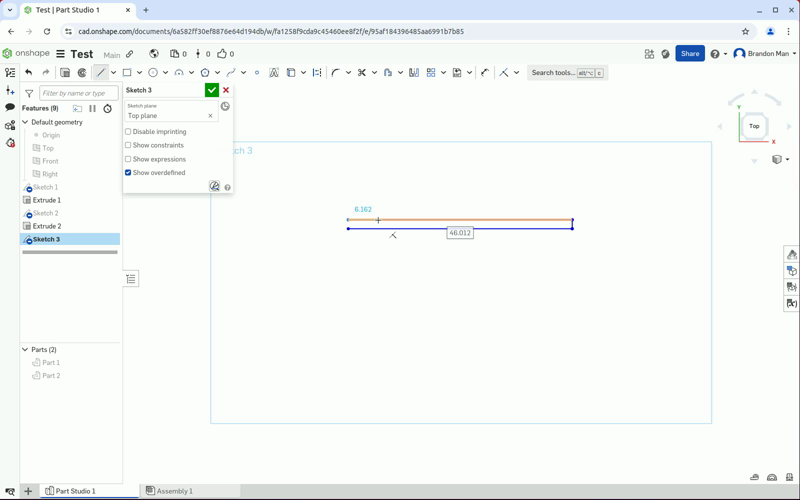
mouse_move(348, 228)
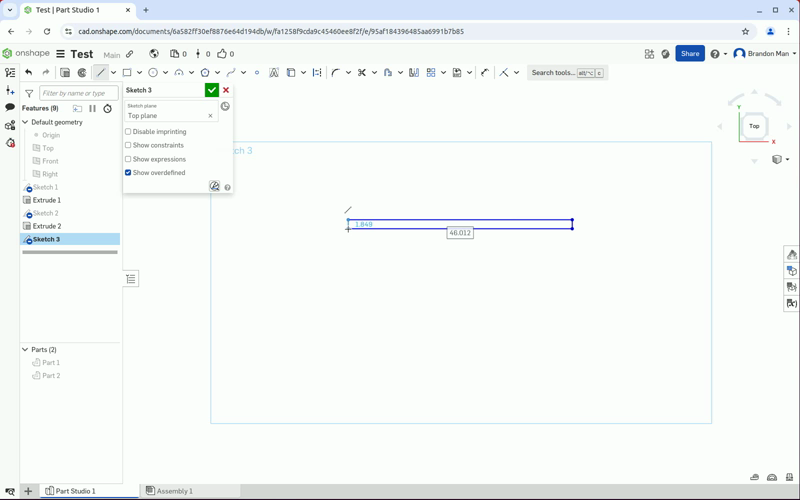
key_up(shift)
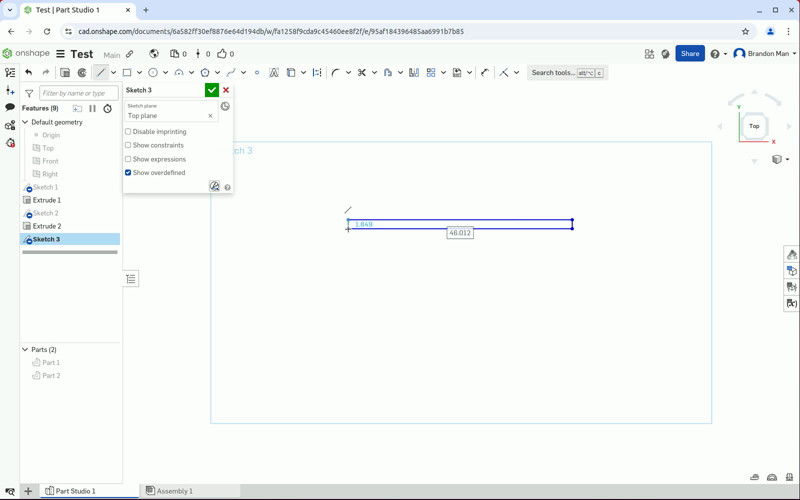
click(348, 228)
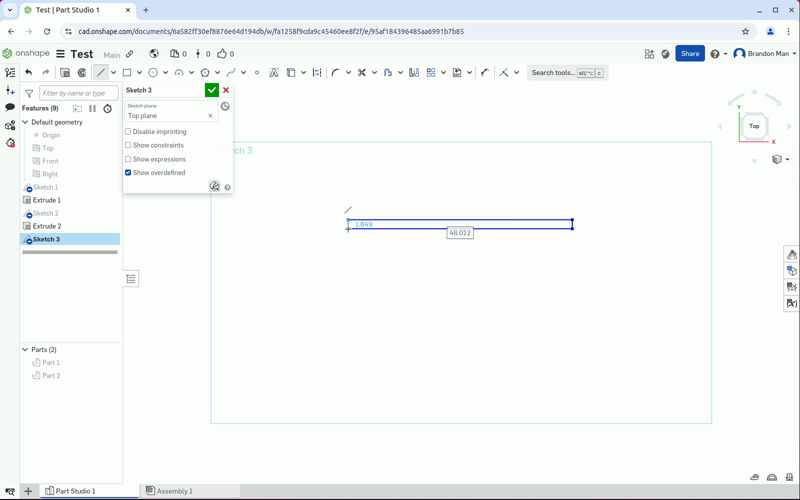
key(esc)
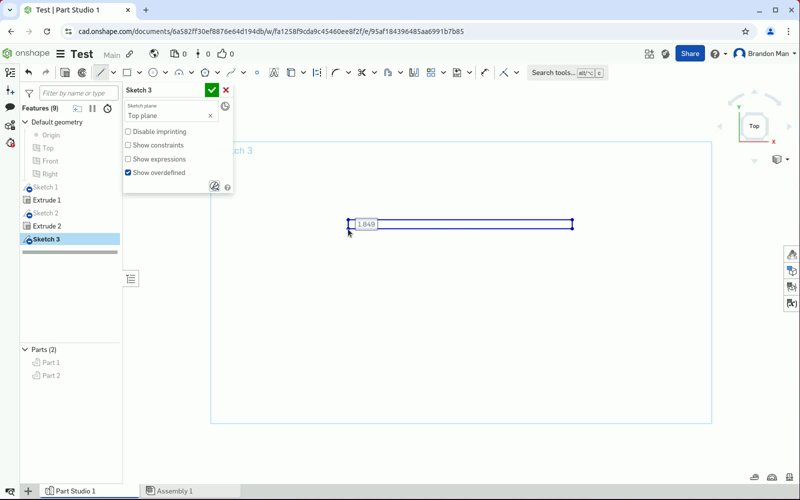
mouse_move(419, 221)
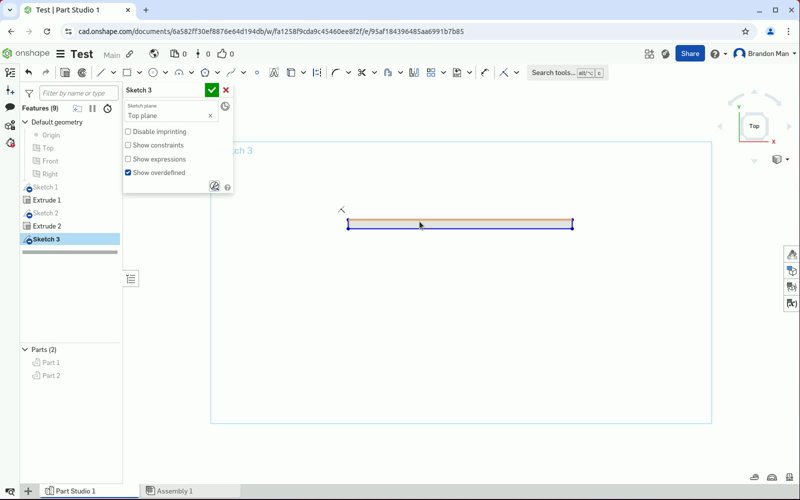
click(419, 221)
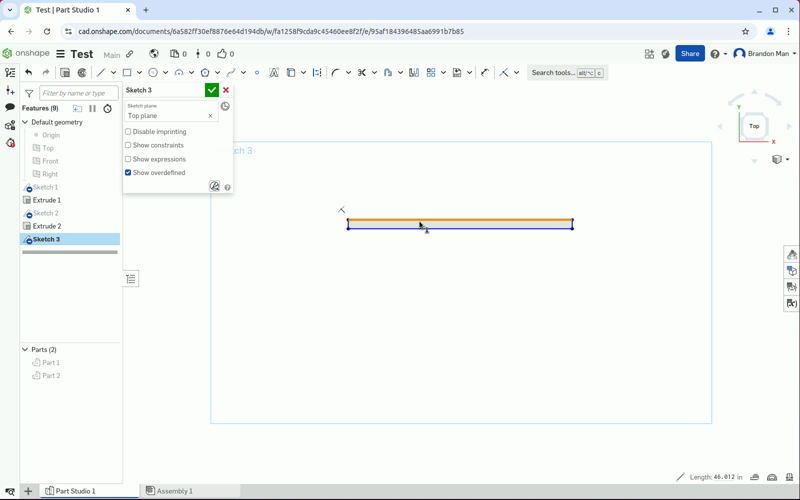
mouse_move(73, 352)
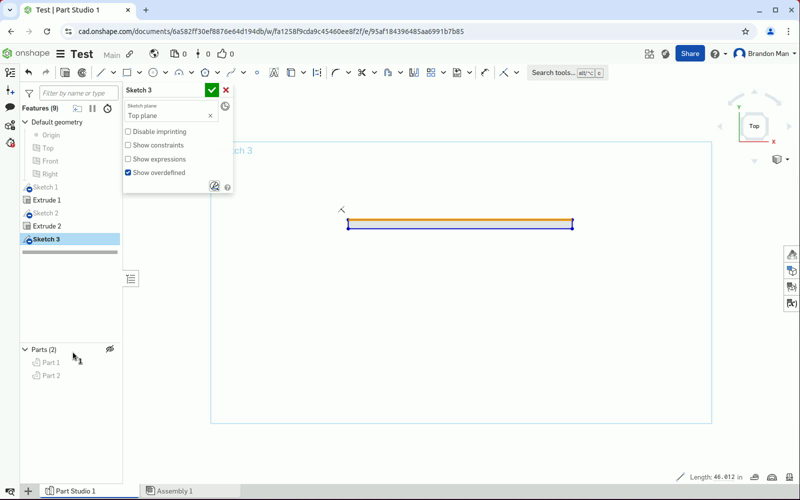
key(shift+y)
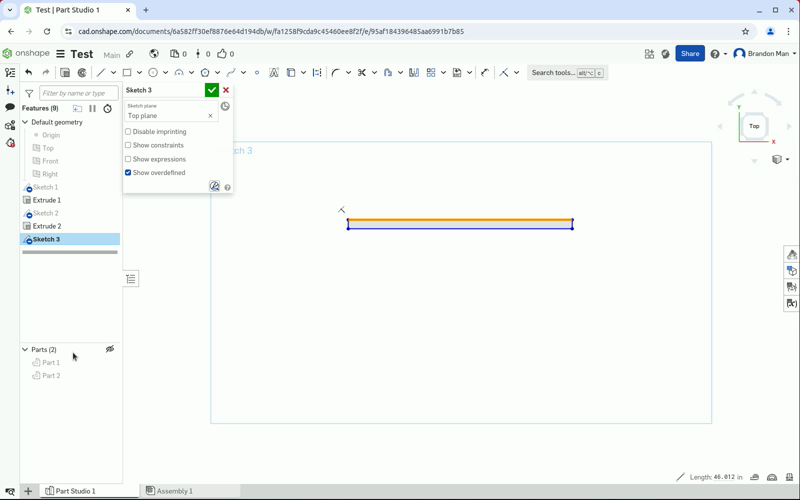
key(shift+e)
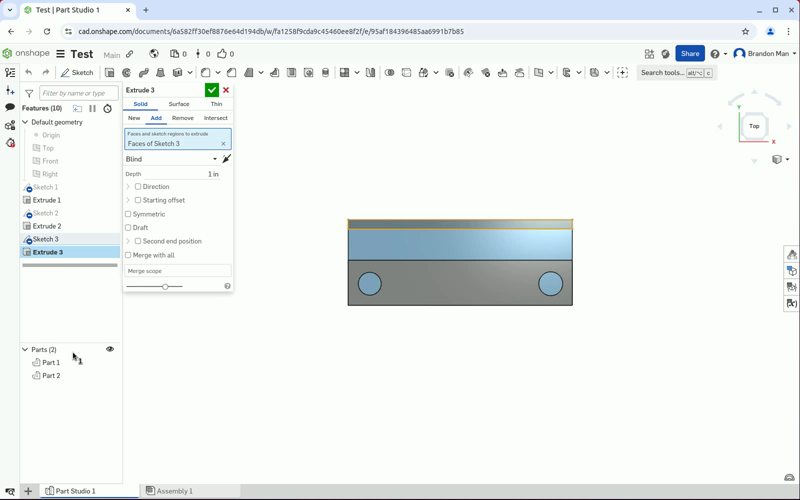
mouse_move(143, 106)
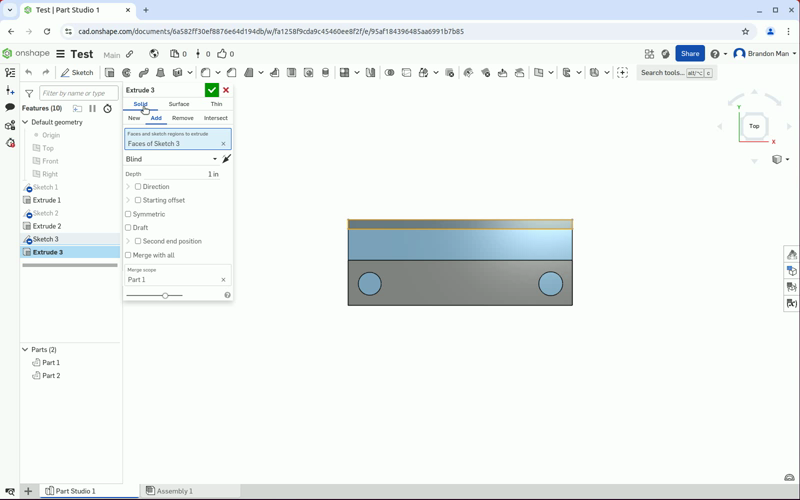
click(143, 106)
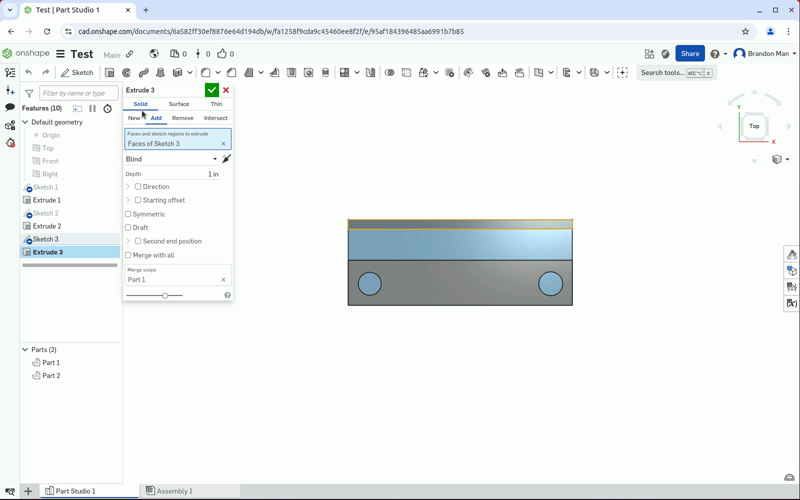
mouse_move(137, 120)
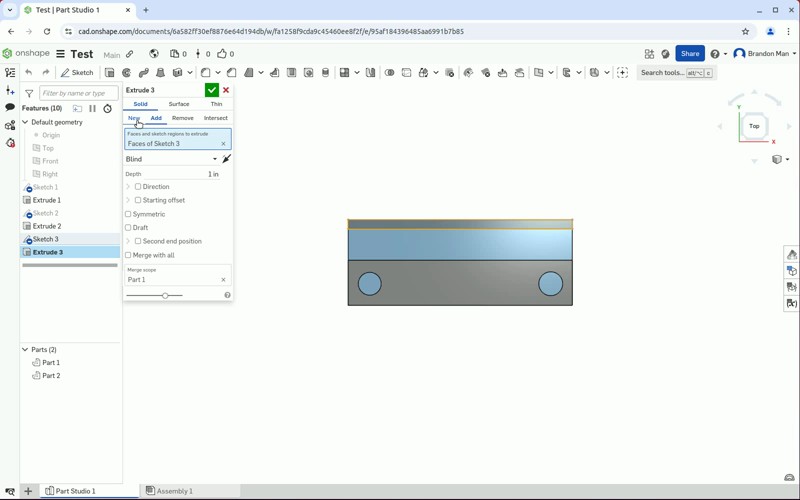
click(137, 120)
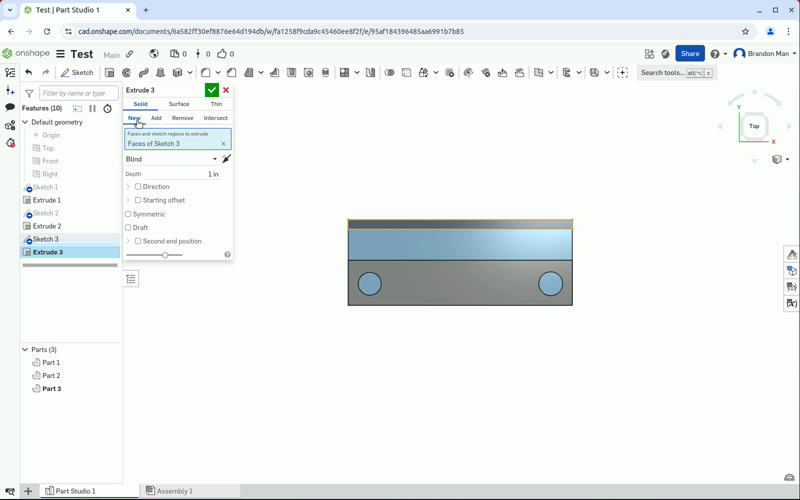
key(tab, 4)
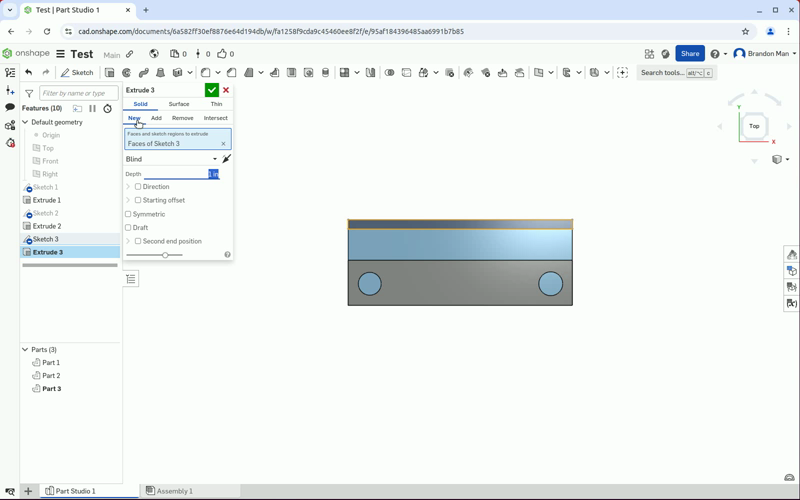
text(1.204)
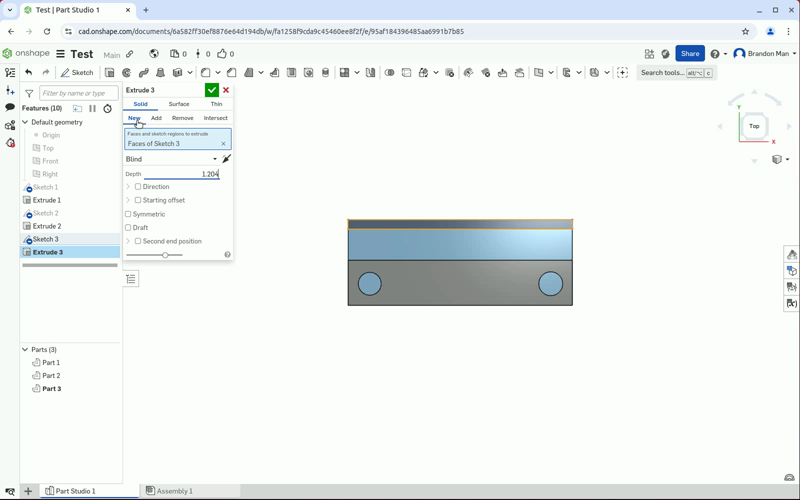
key(enter)
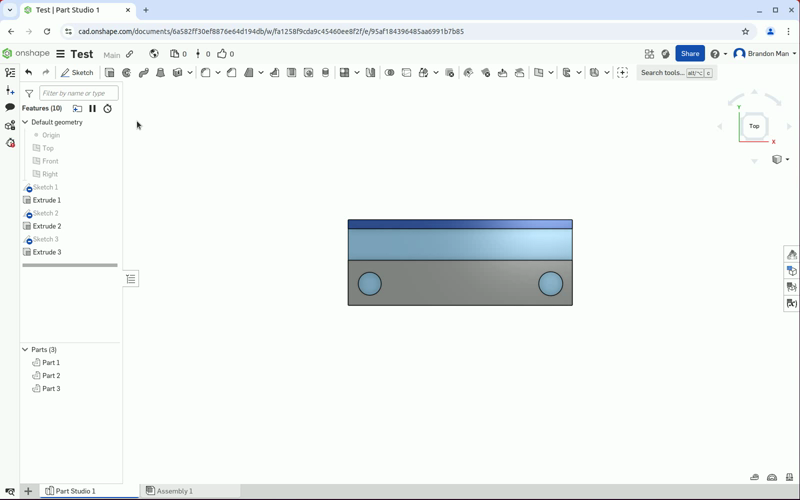
key(shift+h)
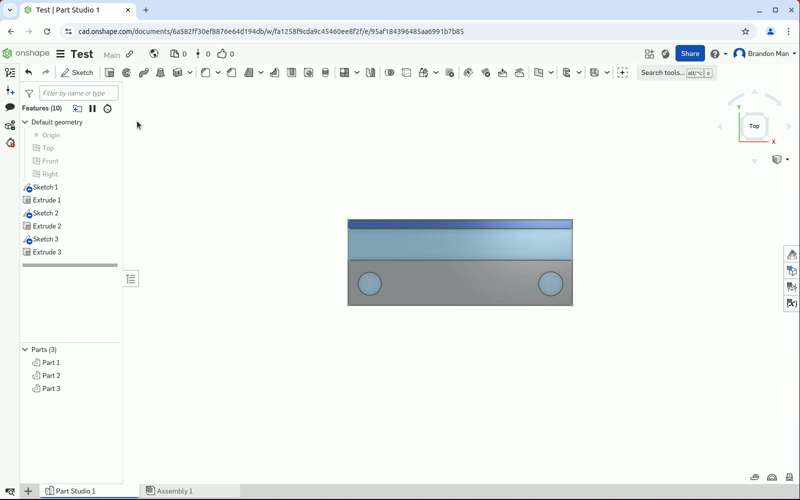
key(shift+h)
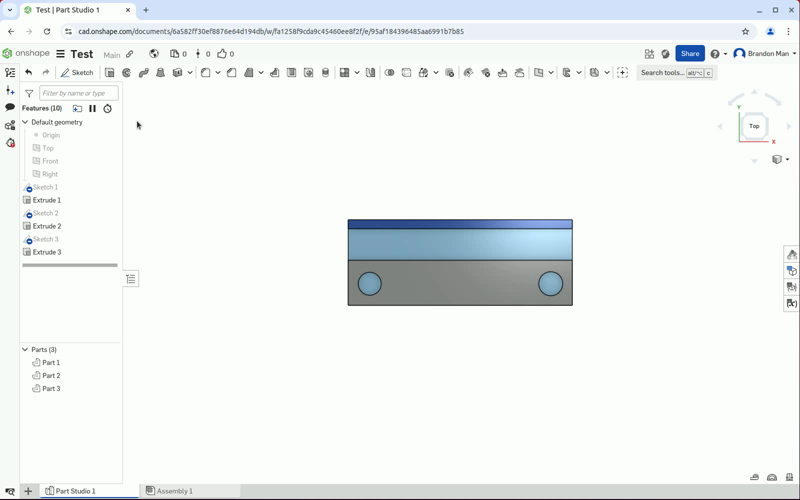
mouse_move(73, 189)
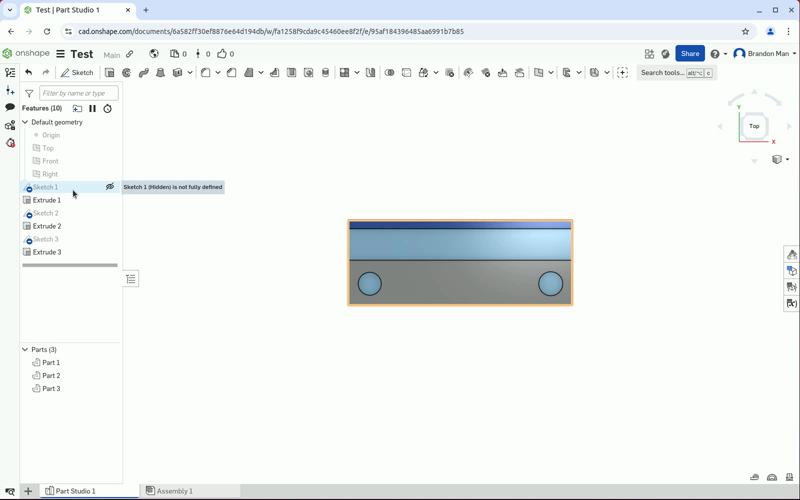
click(73, 189)
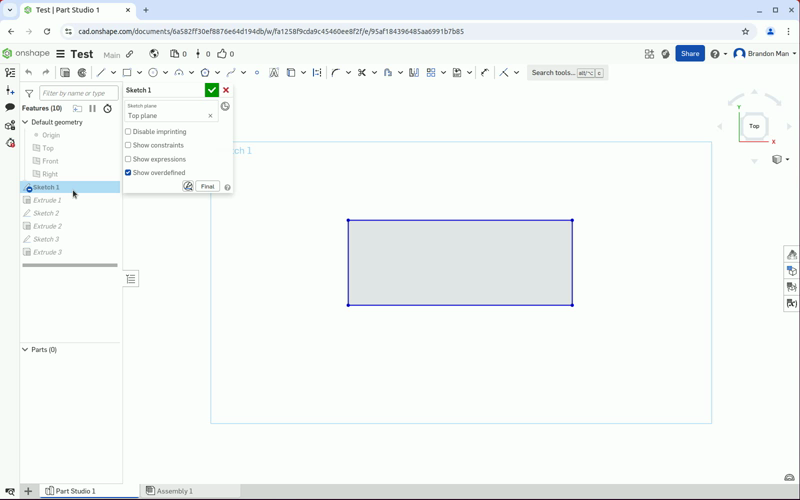
mouse_move(229, 92)
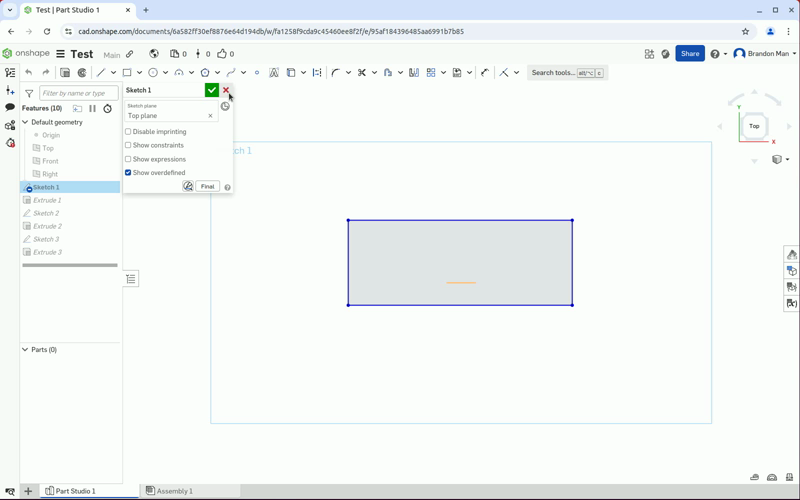
click(229, 92)
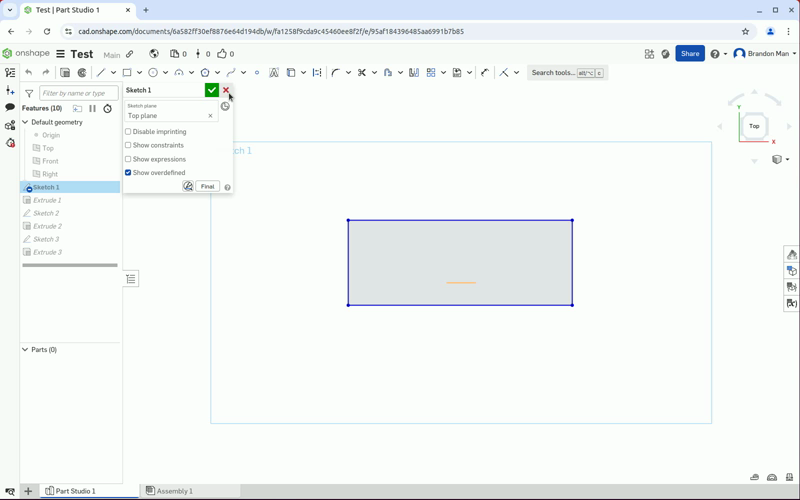
key(shift+s)
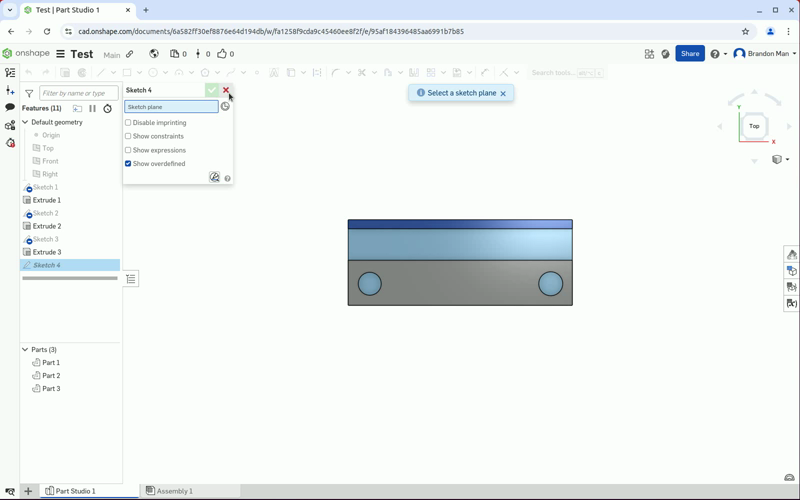
mouse_move(73, 150)
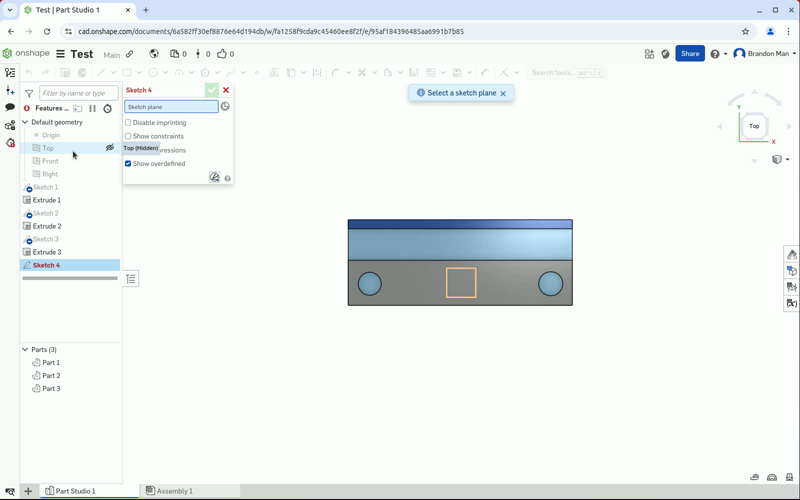
click(73, 150)
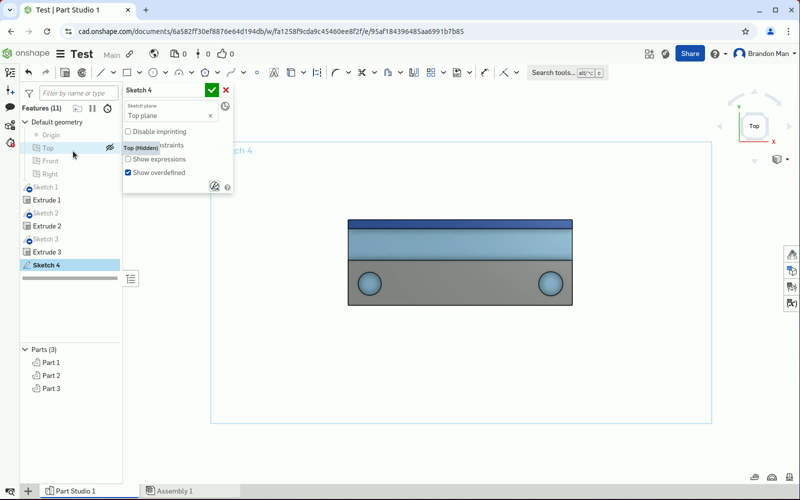
mouse_move(73, 352)
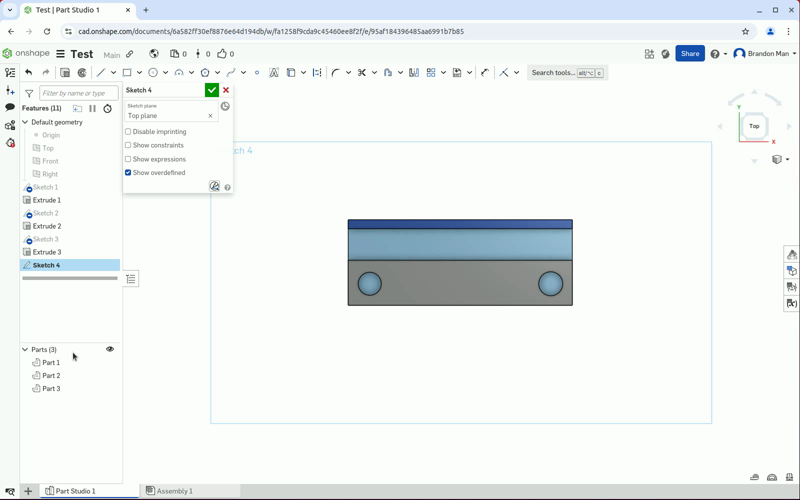
key(y)
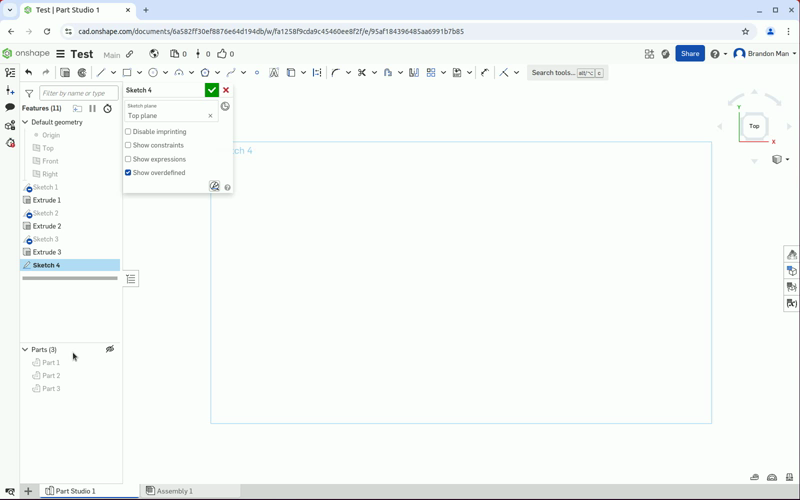
key(l)
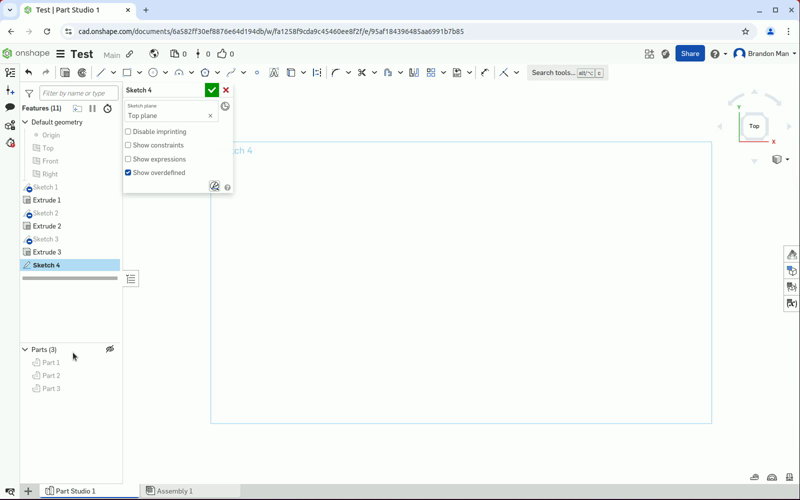
key_down(shift)
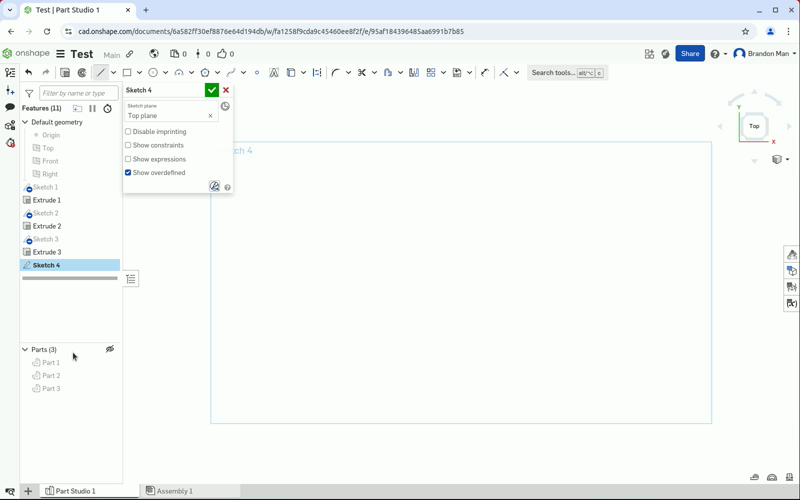
mouse_move(348, 260)
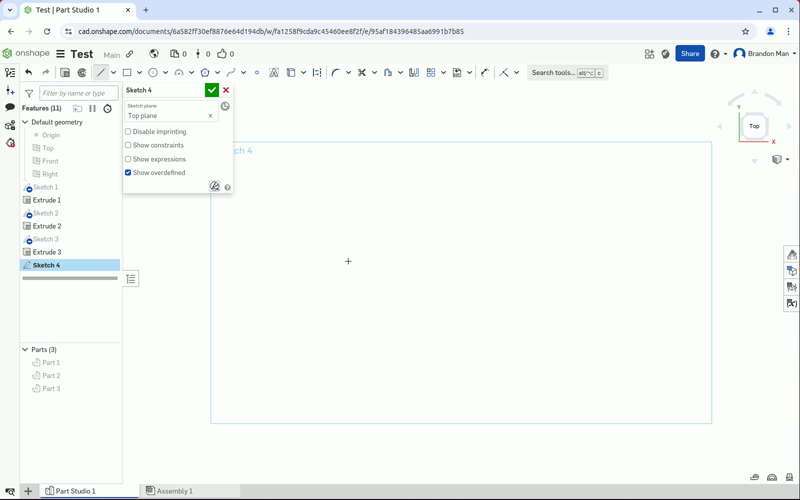
click(348, 260)
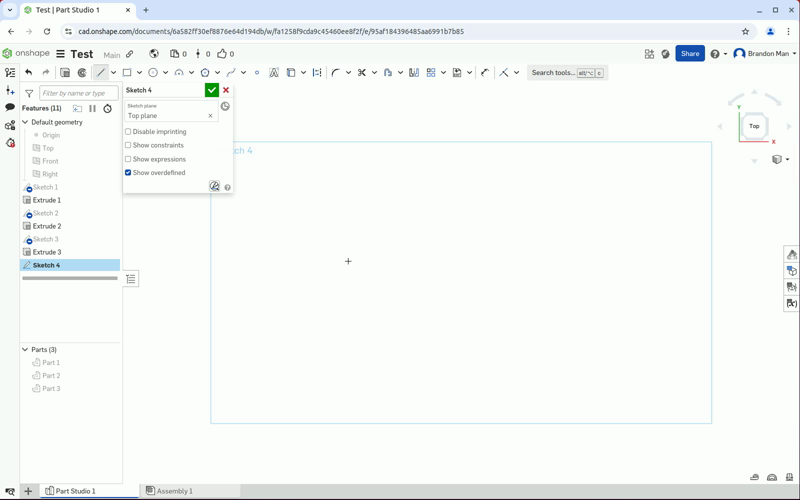
key_up(shift)
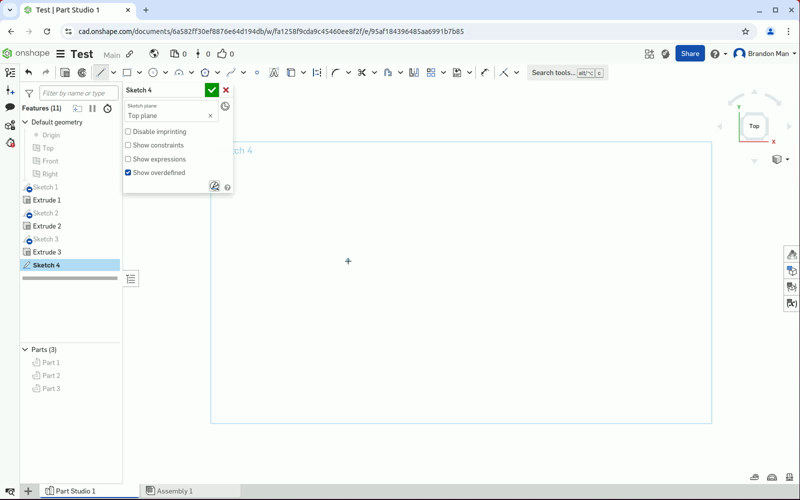
key_down(shift)
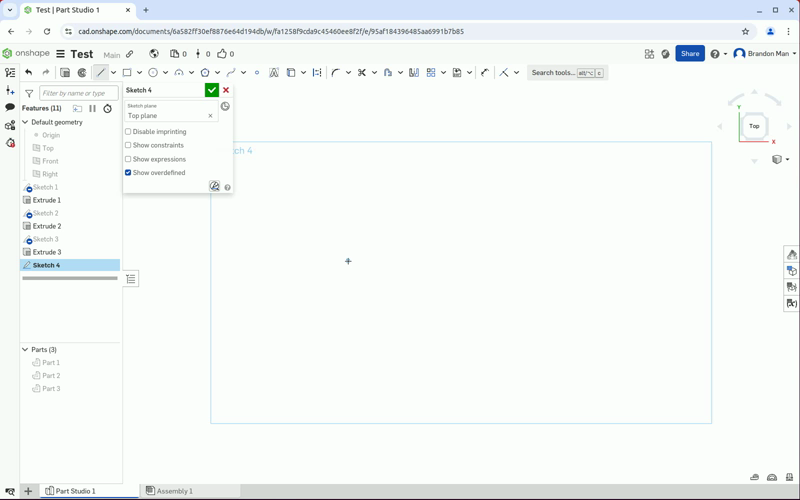
mouse_move(572, 260)
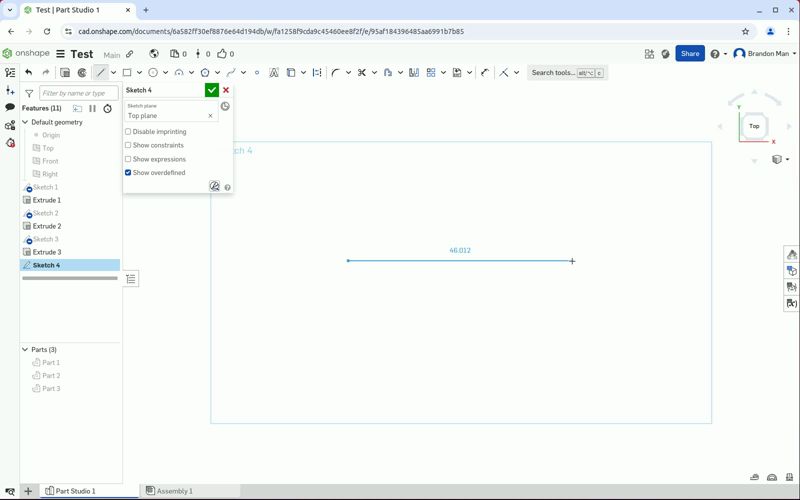
click(572, 260)
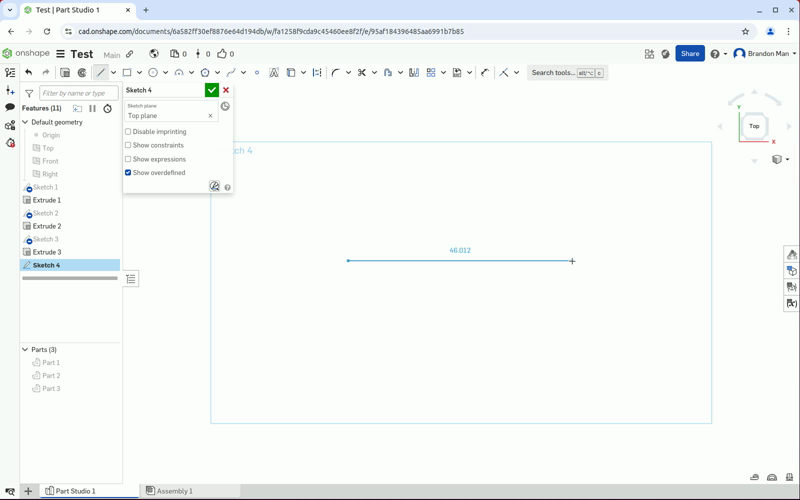
key_up(shift)
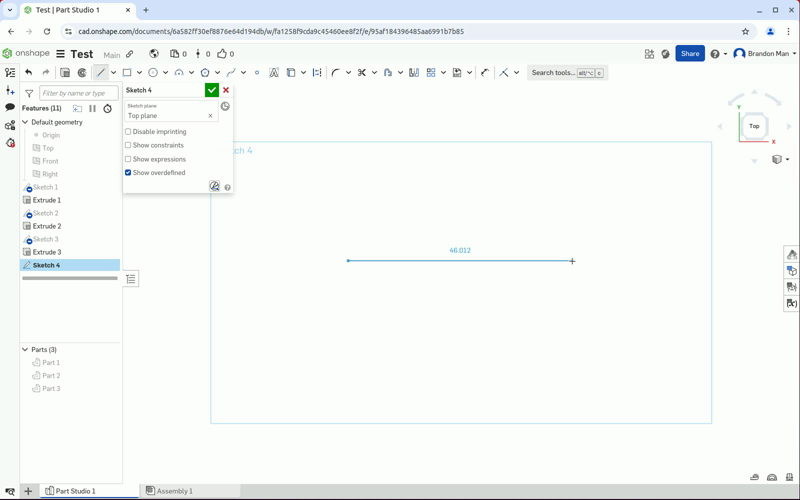
key_down(shift)
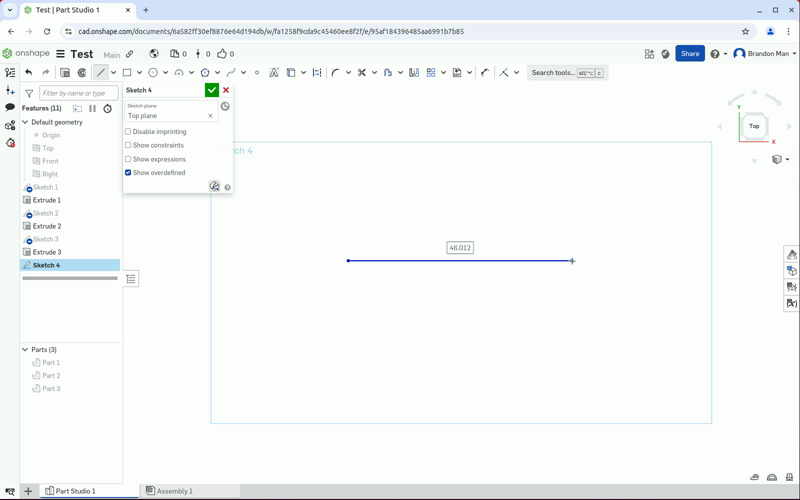
mouse_move(589, 260)
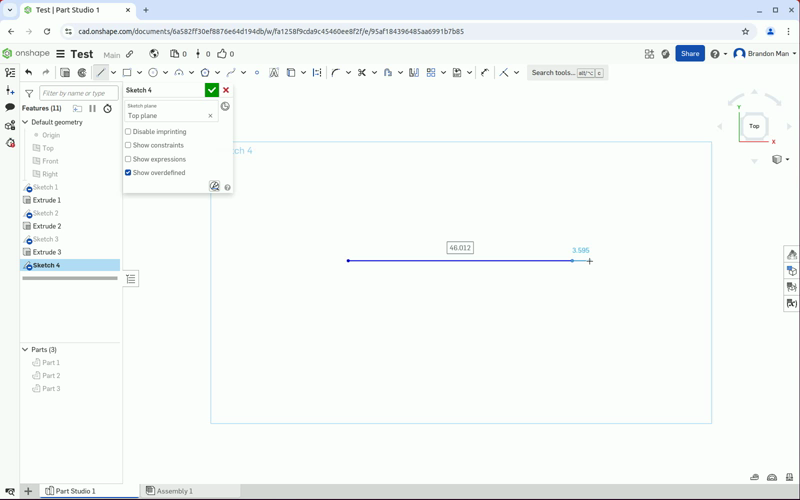
mouse_move(572, 227)
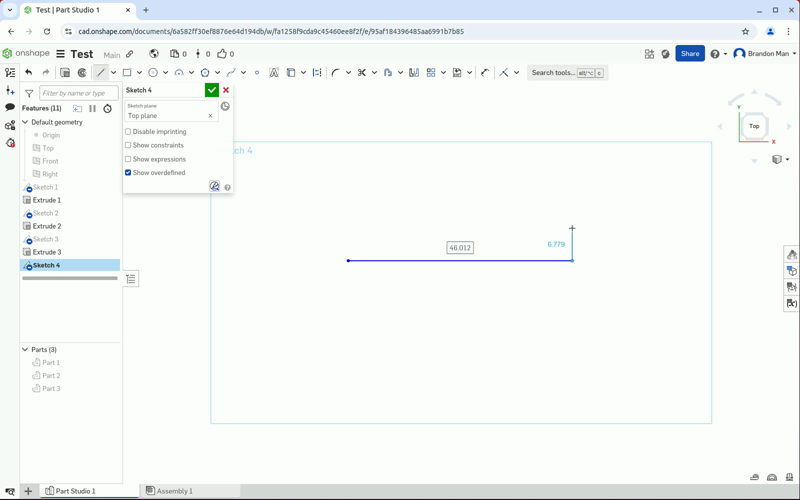
click(572, 227)
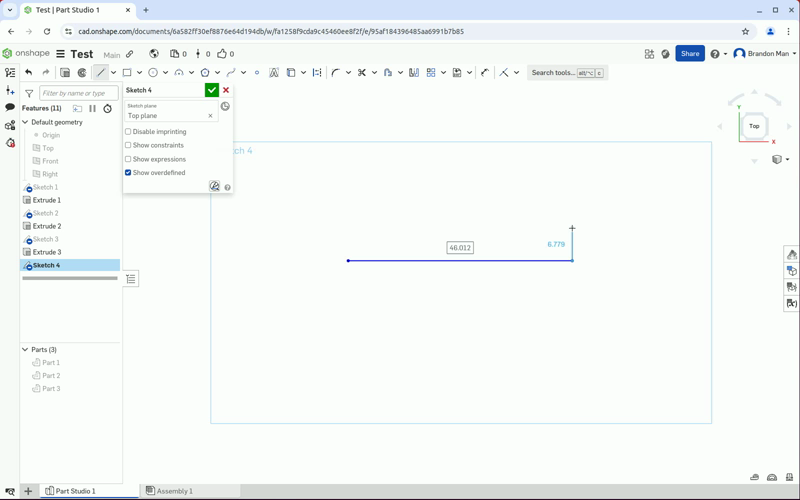
key_up(shift)
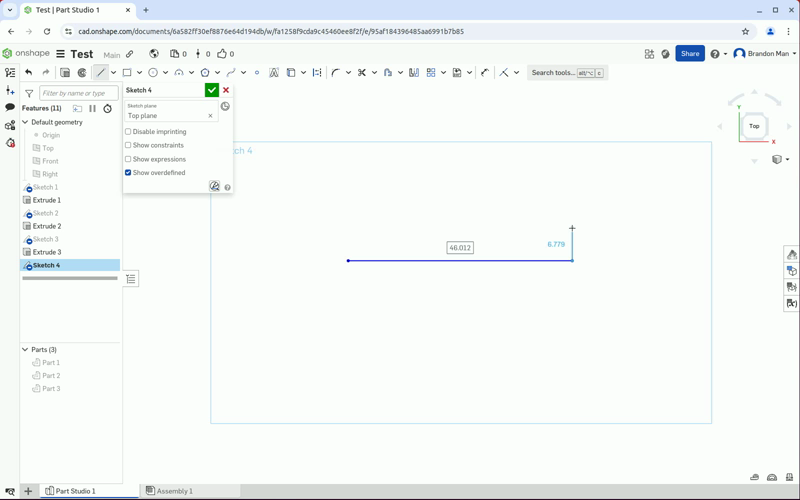
key_down(shift)
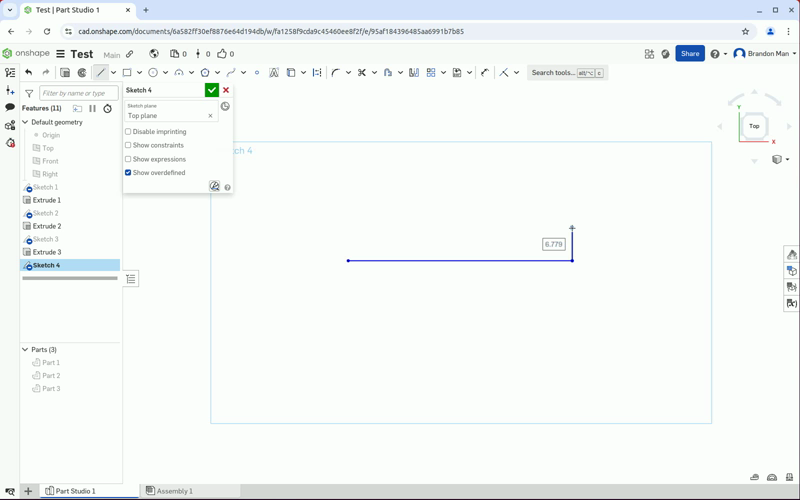
mouse_move(348, 227)
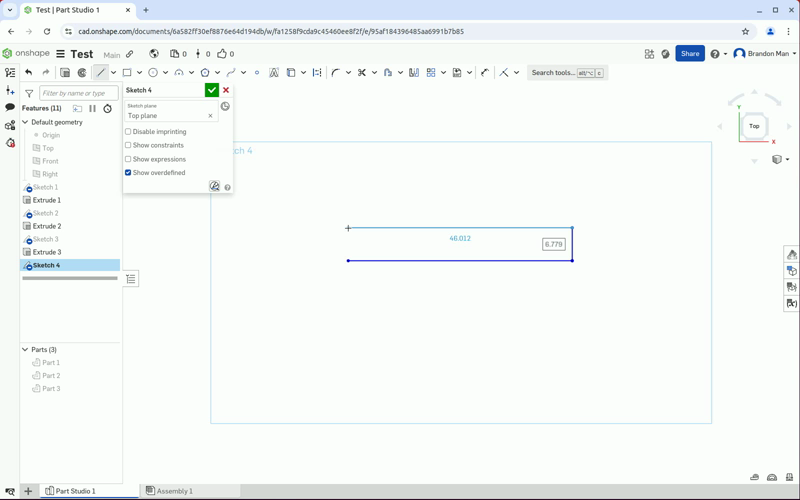
click(348, 227)
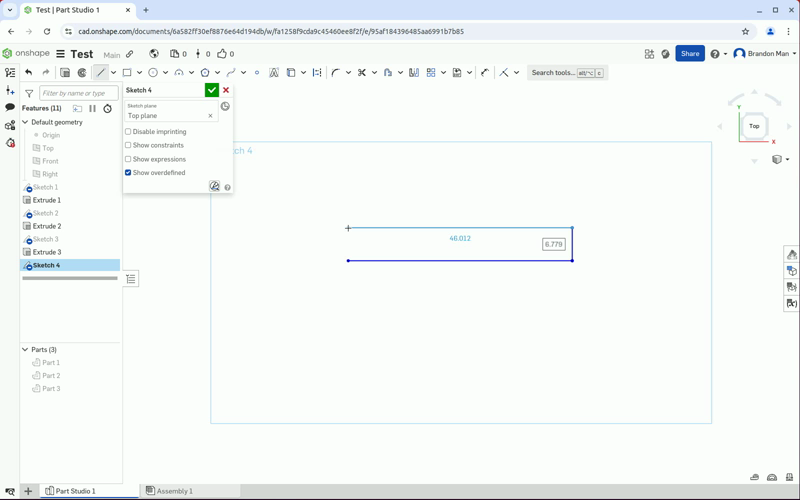
key_up(shift)
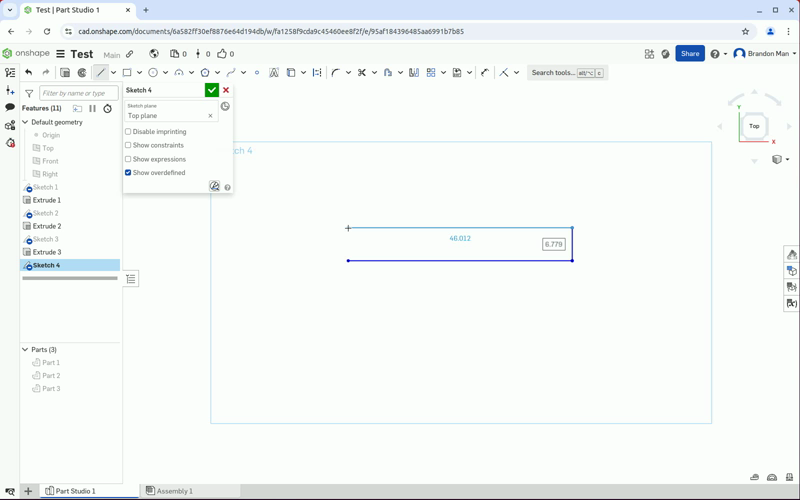
mouse_move(378, 227)
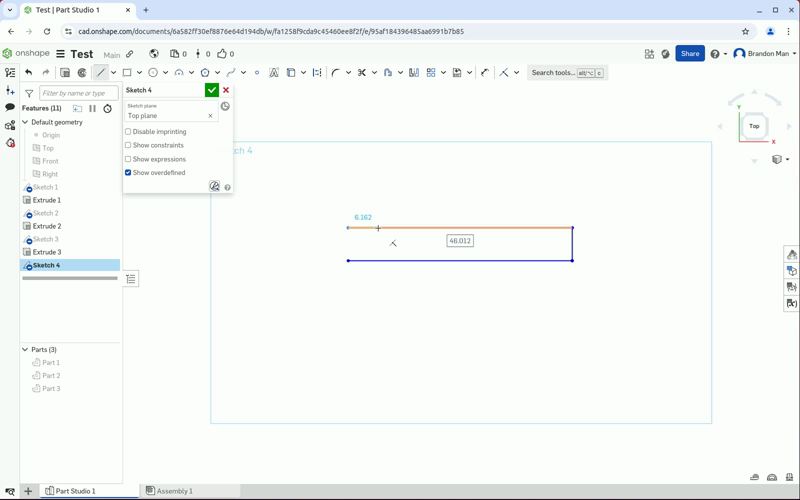
key_down(shift)
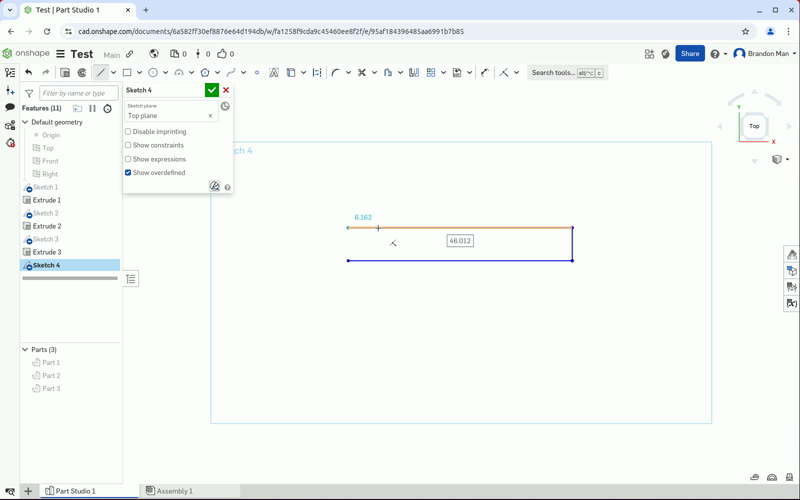
mouse_move(348, 260)
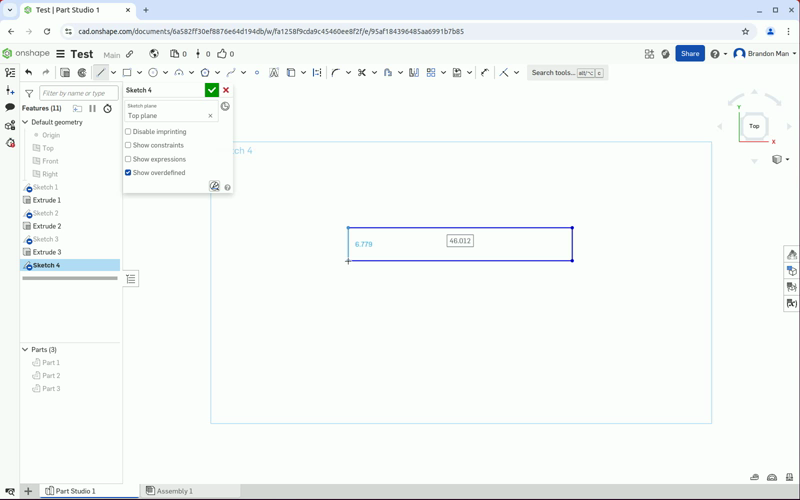
key_up(shift)
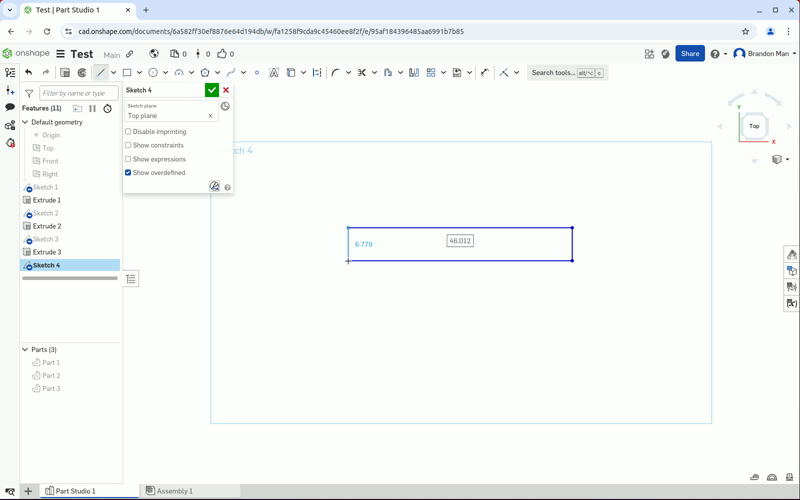
click(348, 260)
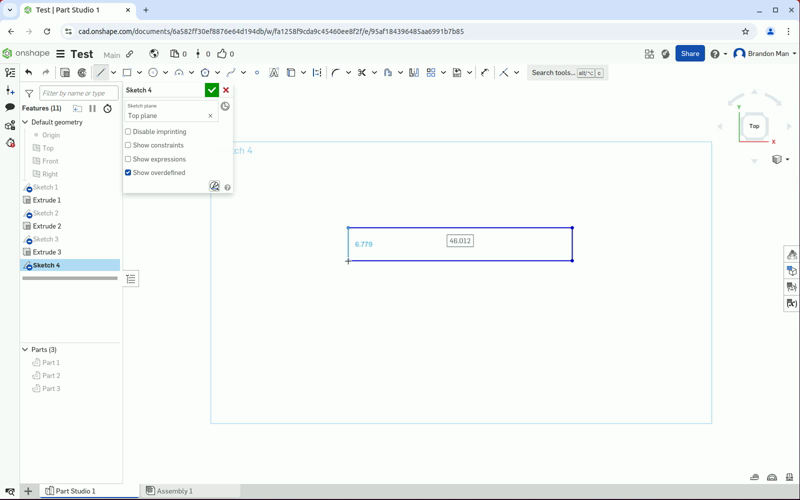
key(esc)
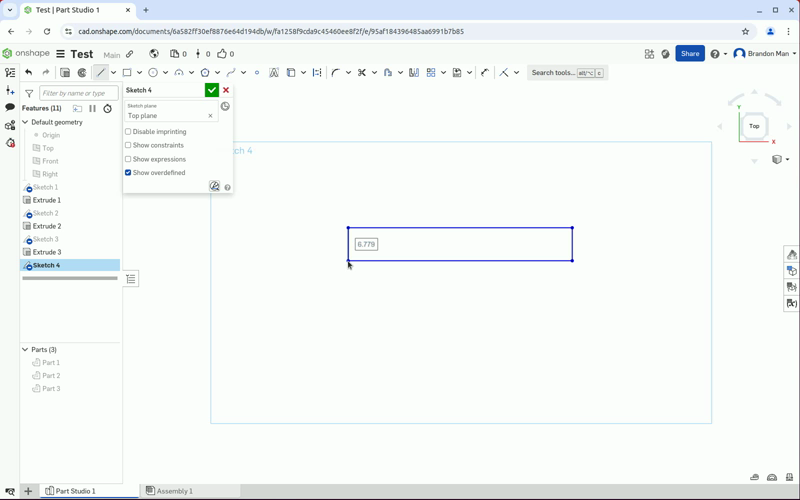
mouse_move(554, 233)
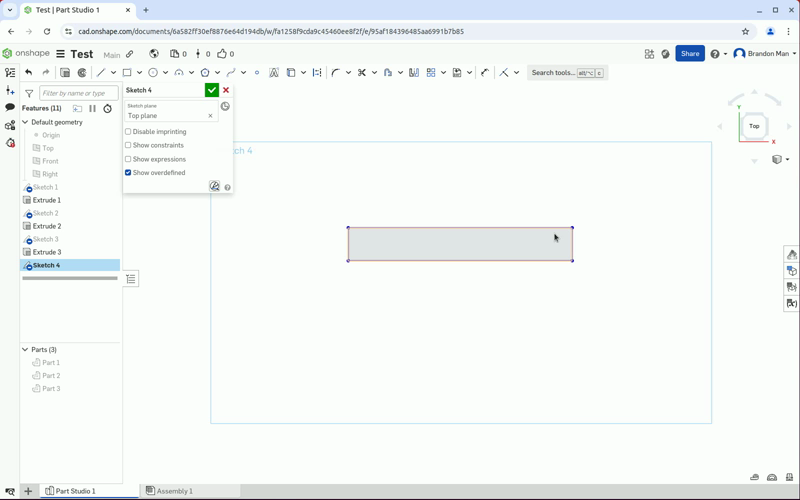
click(554, 233)
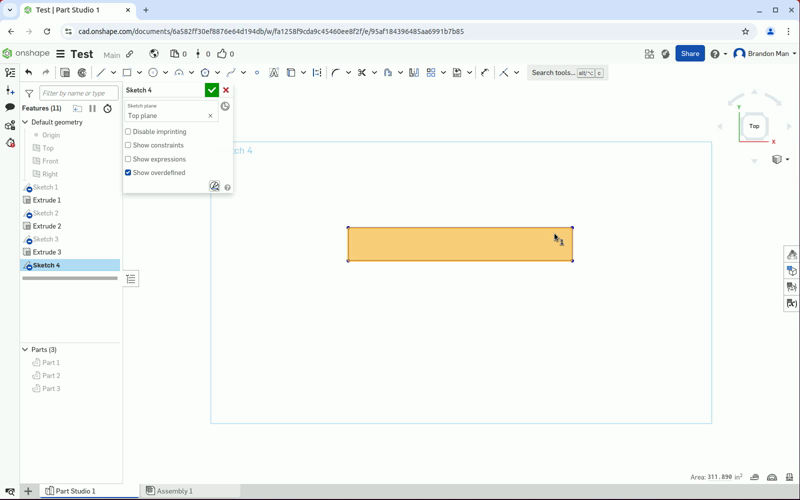
mouse_move(73, 352)
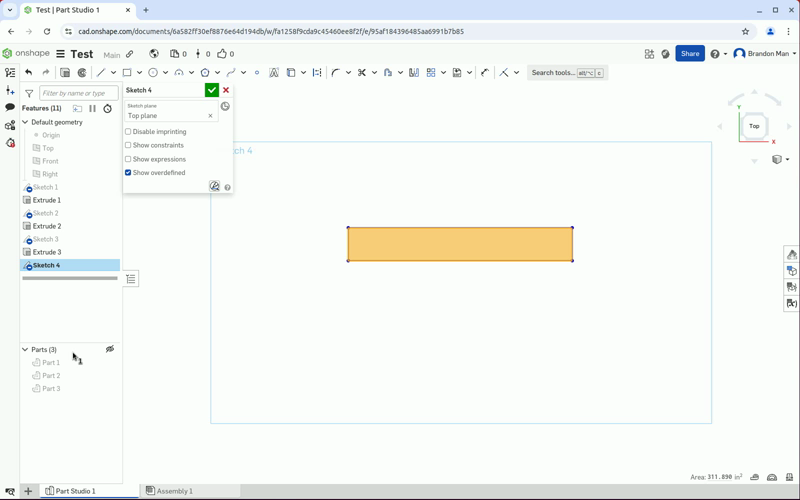
key(shift+y)
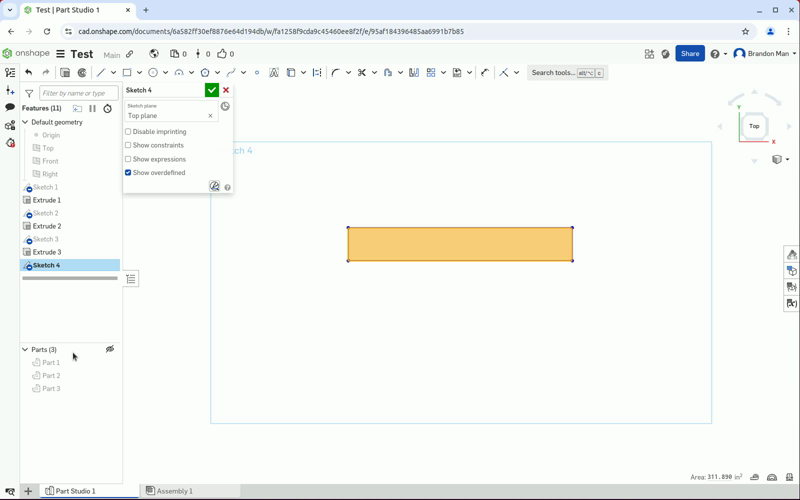
key(shift+e)
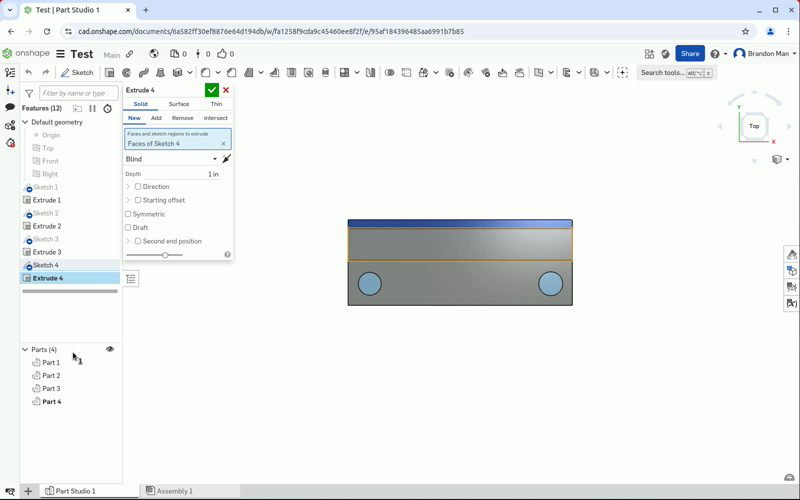
mouse_move(143, 106)
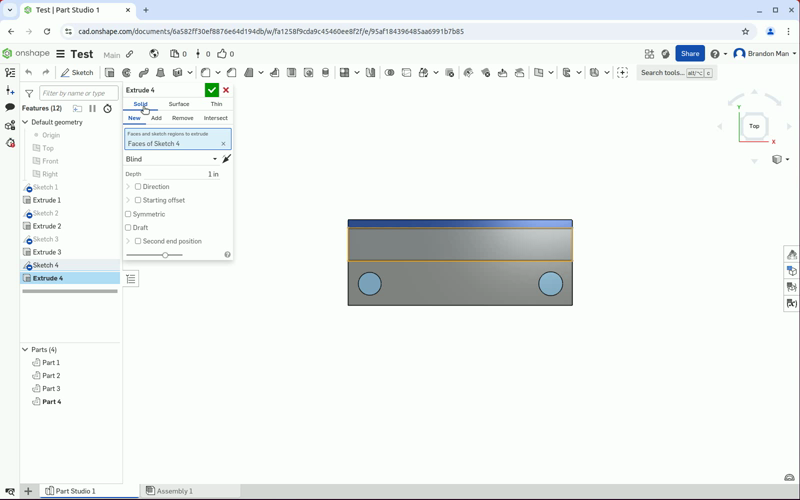
click(143, 106)
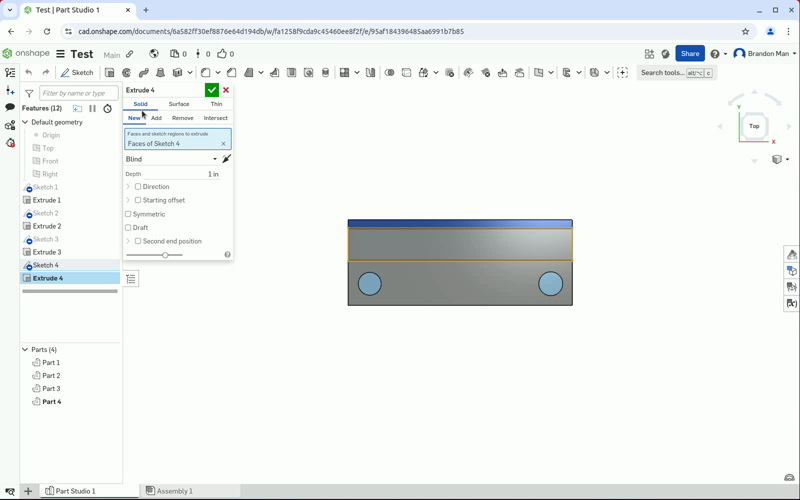
mouse_move(137, 120)
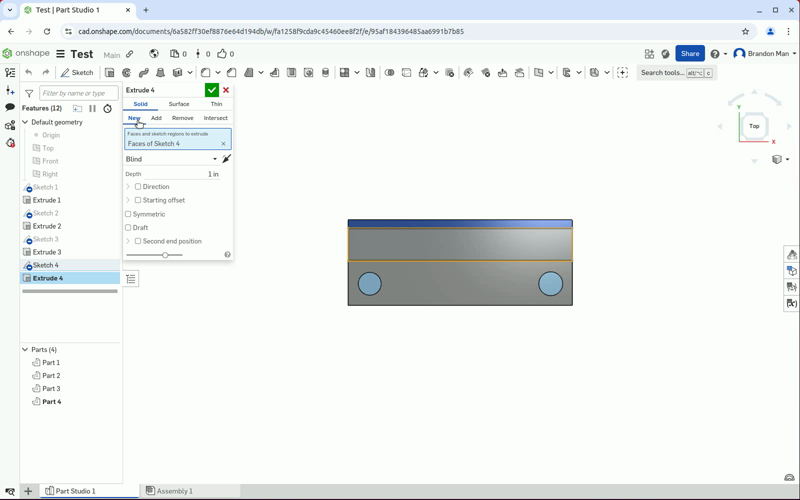
click(137, 120)
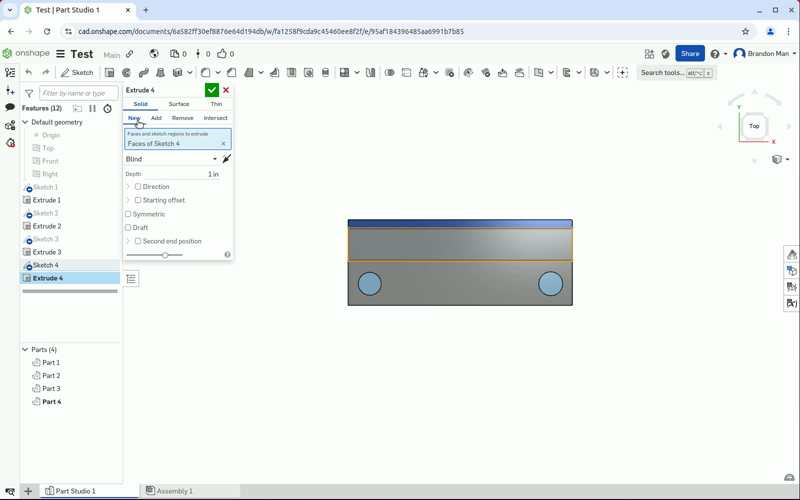
key(tab, 4)
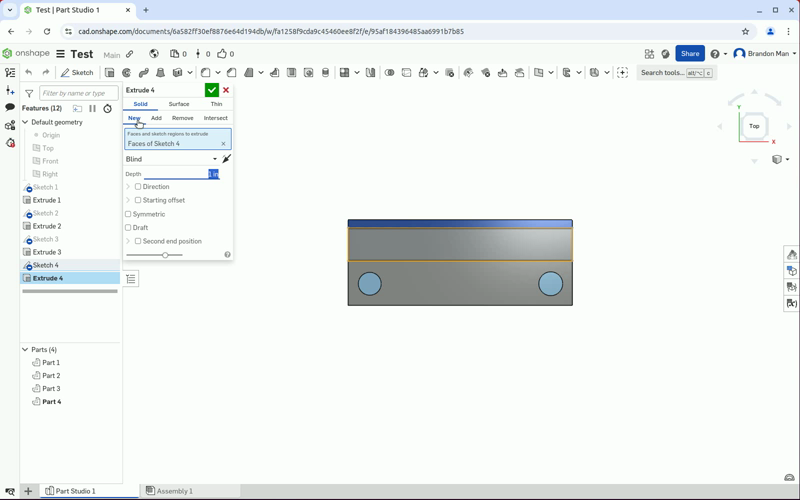
text(0.963)
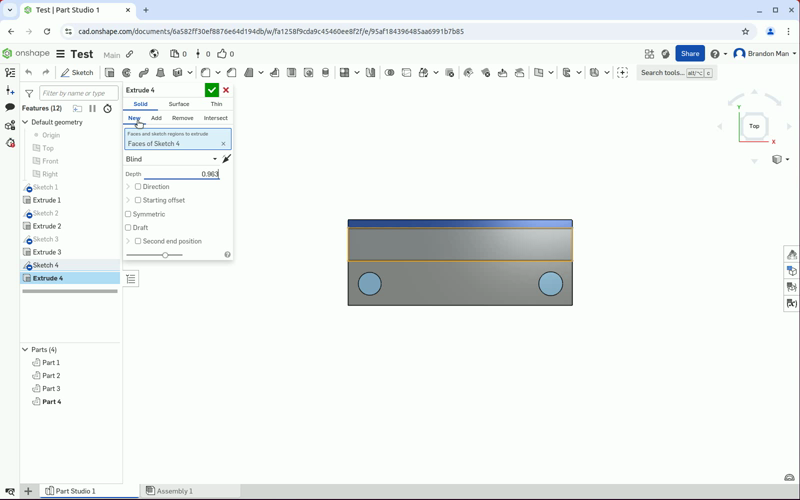
key(enter)
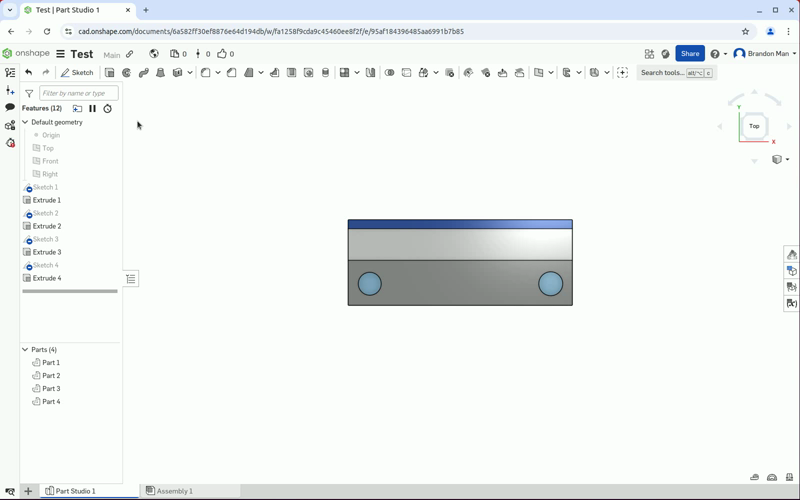
key(shift+h)
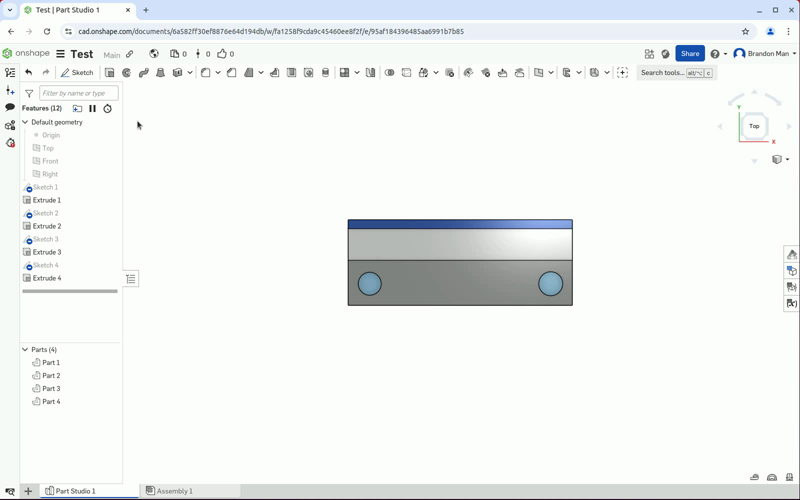
key(shift+h)
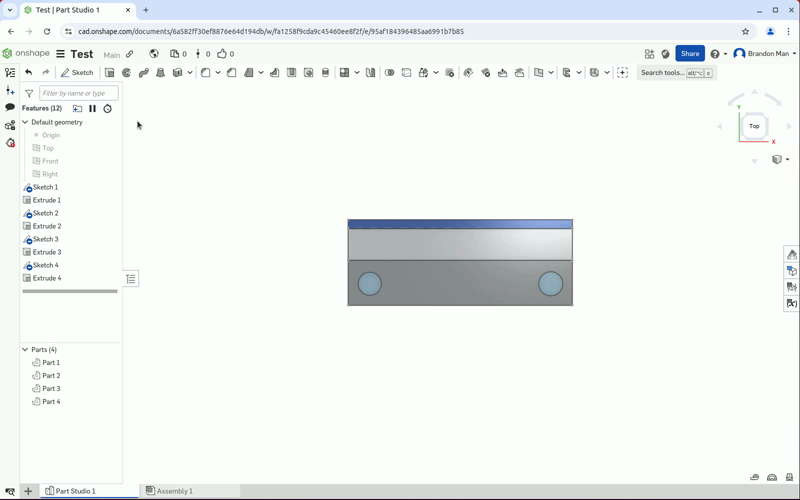
key(shift+7)
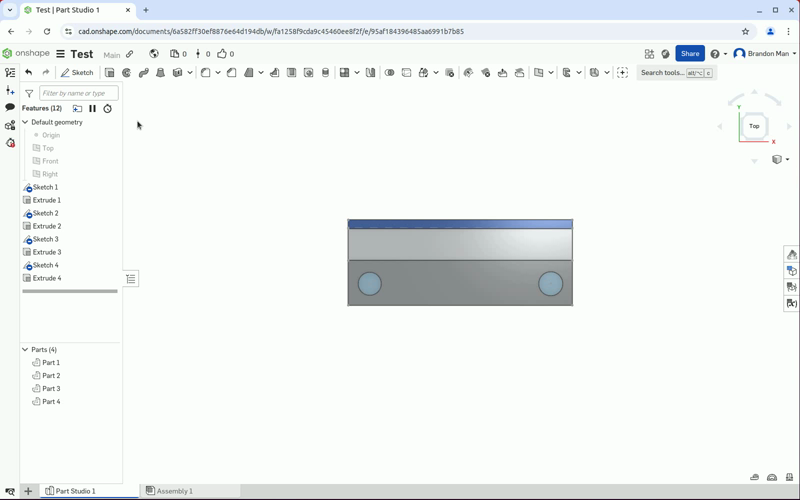
key(up, 3)
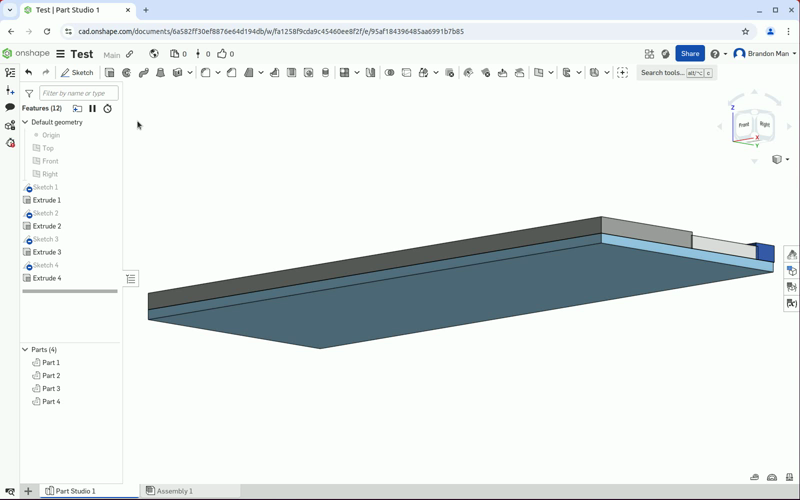
key(left, 3)
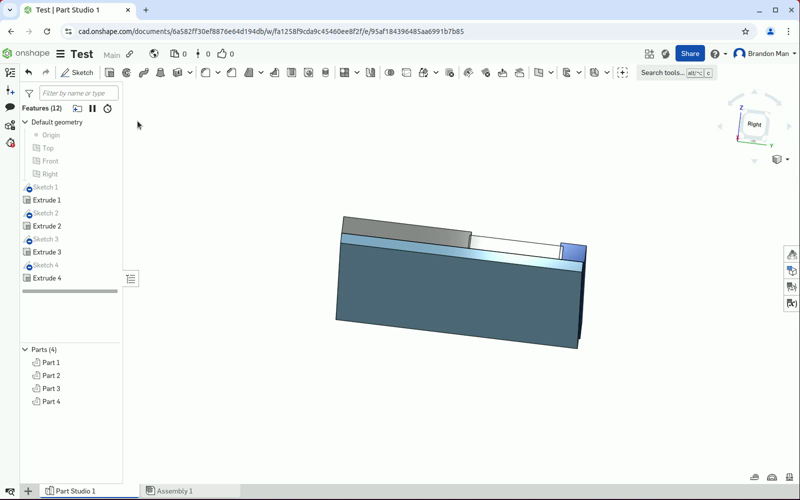
key(right, 3)
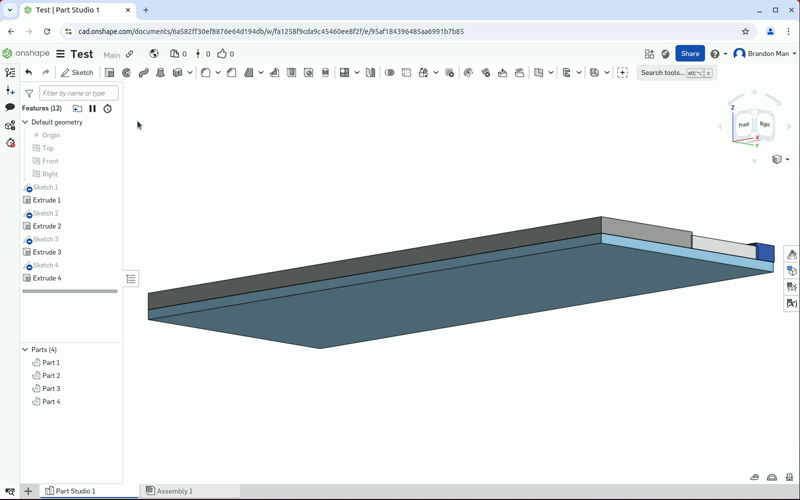
key(down, 3)
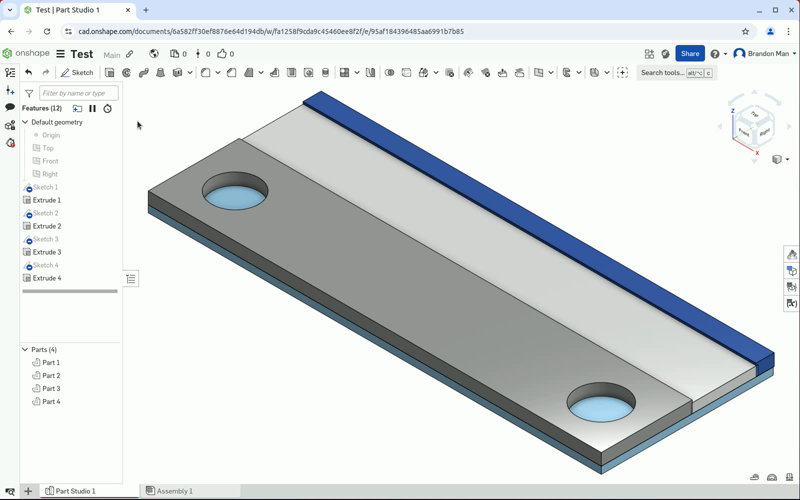
mouse_move(73, 189)
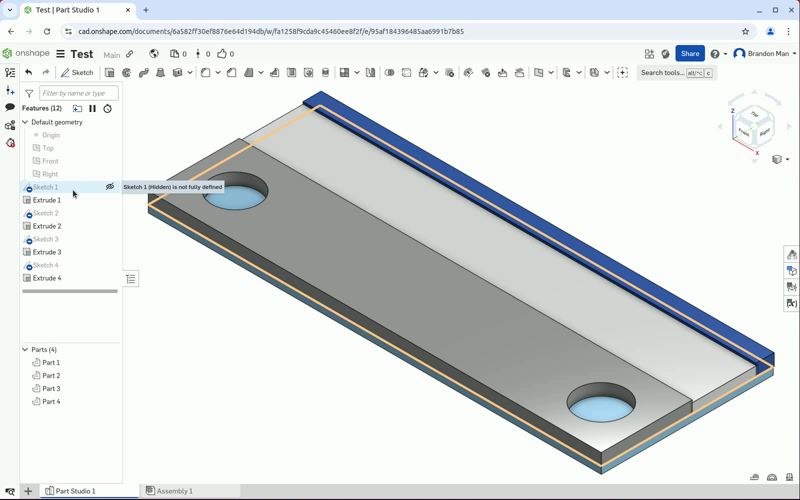
click(73, 189)